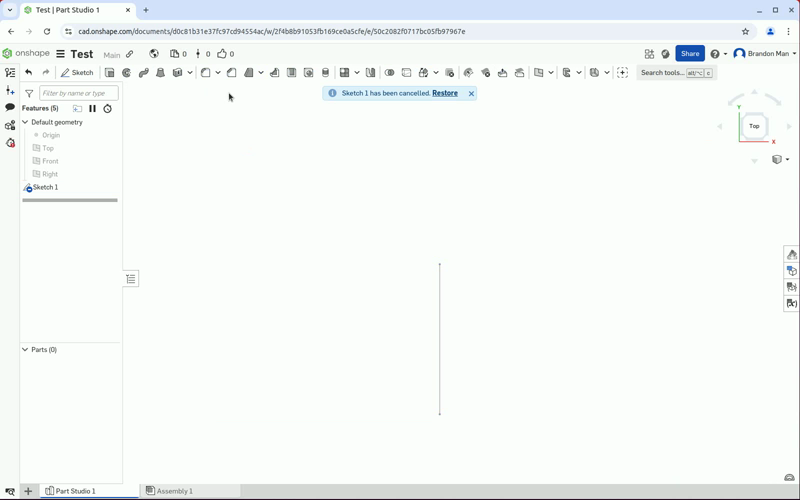
key(shift+h)
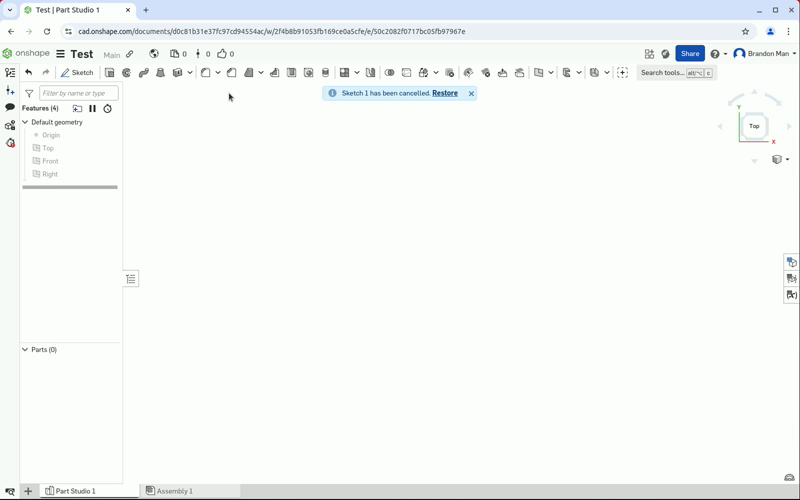
mouse_move(73, 352)
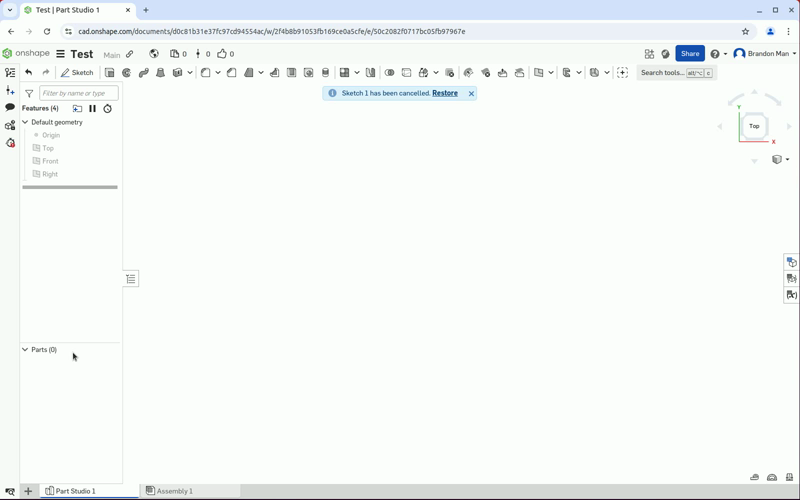
key(y)
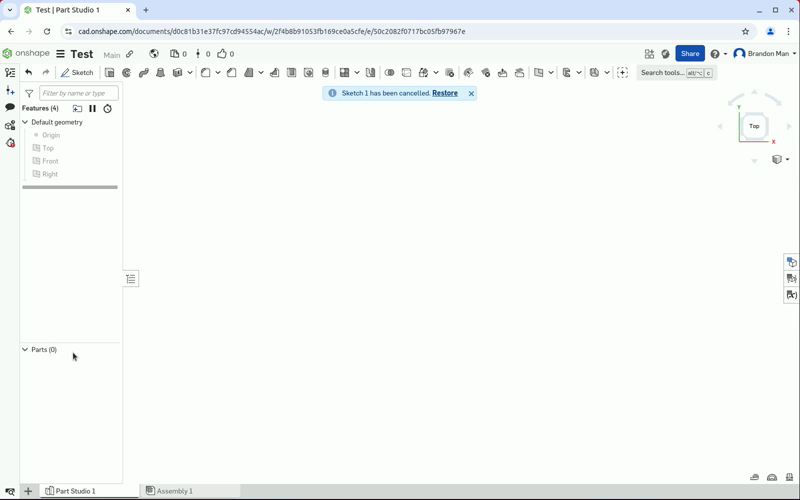
key(shift+p)
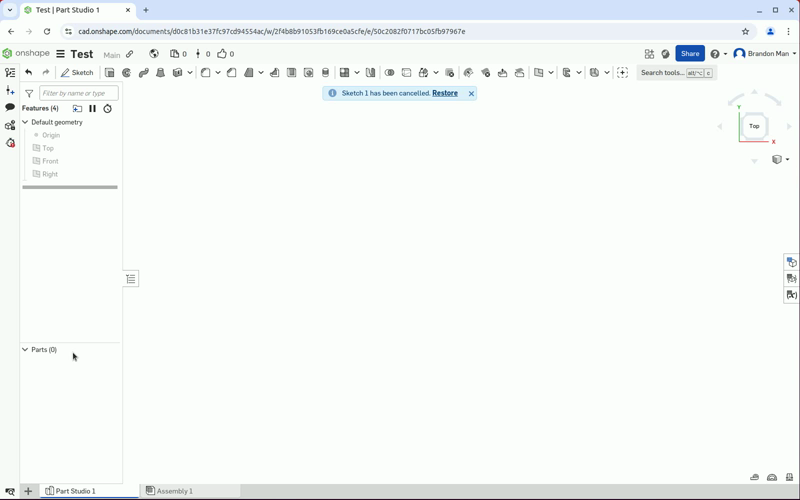
key(space)
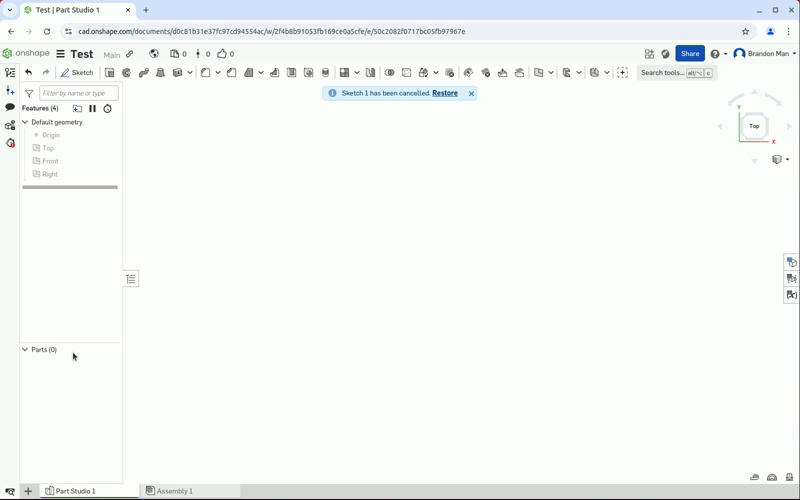
key_down(shift)
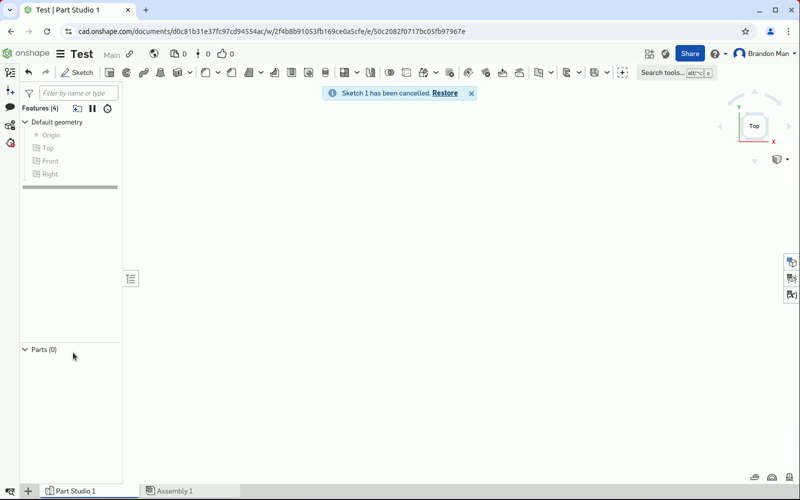
key(up)
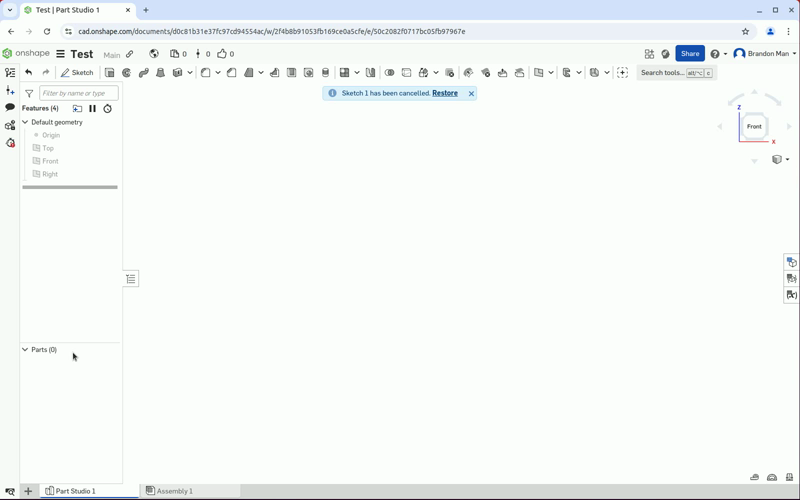
key_up(shift)
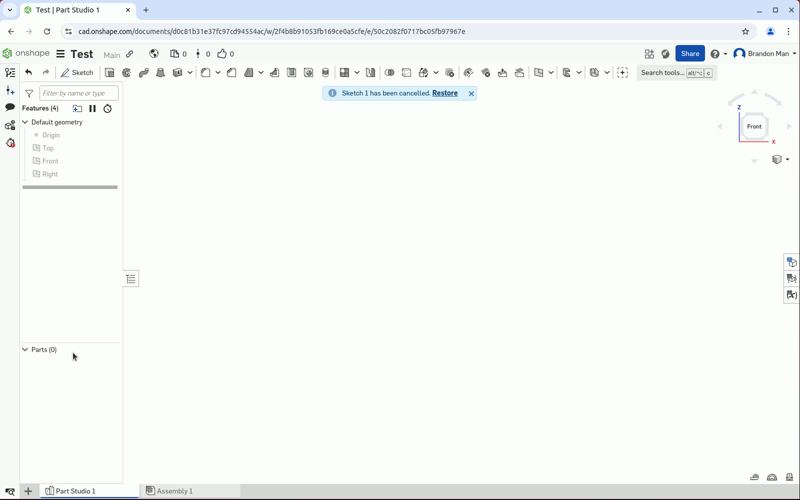
mouse_move(73, 352)
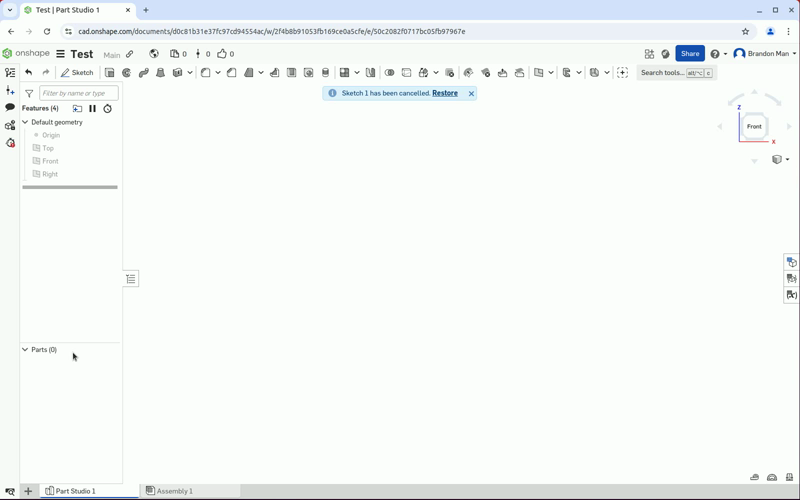
key(shift+y)
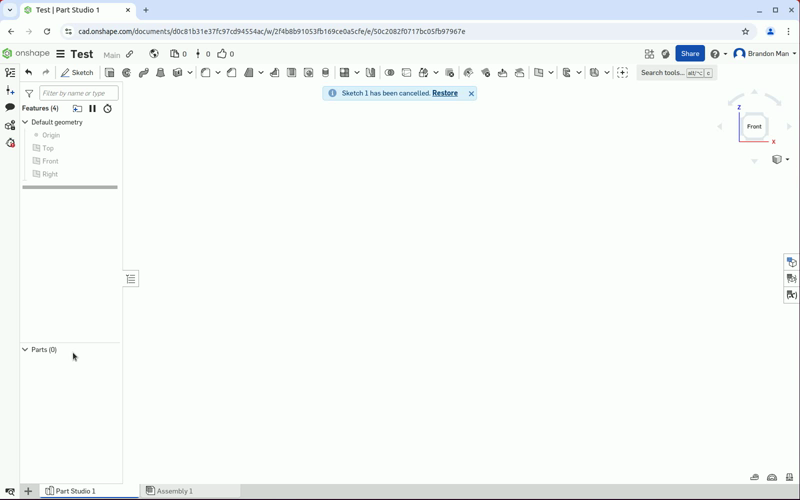
key(shift+s)
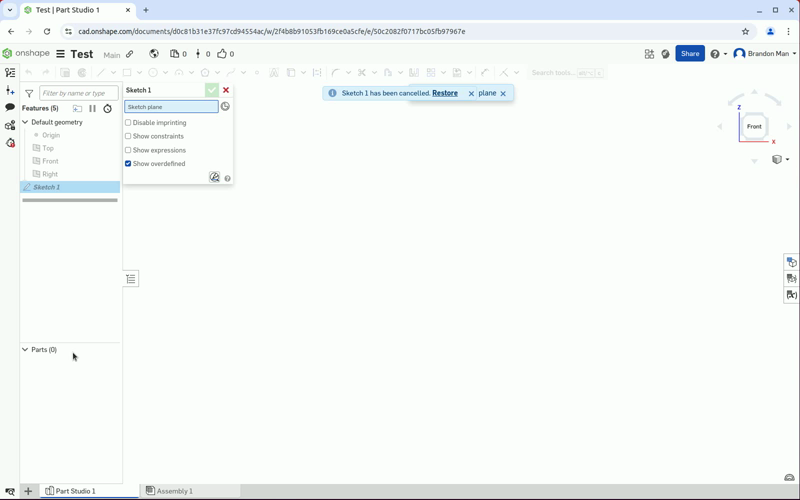
mouse_move(73, 163)
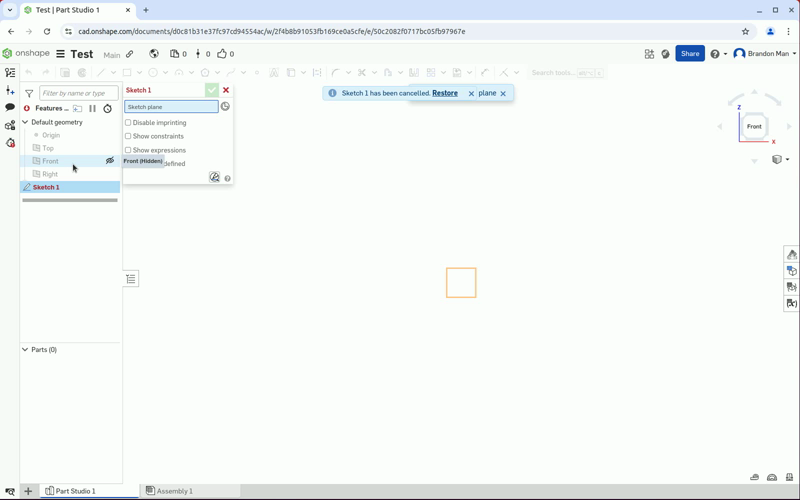
click(73, 163)
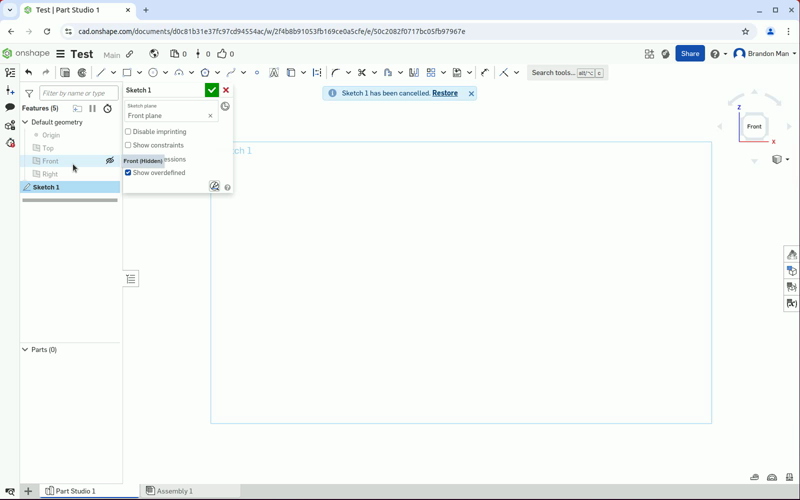
mouse_move(73, 352)
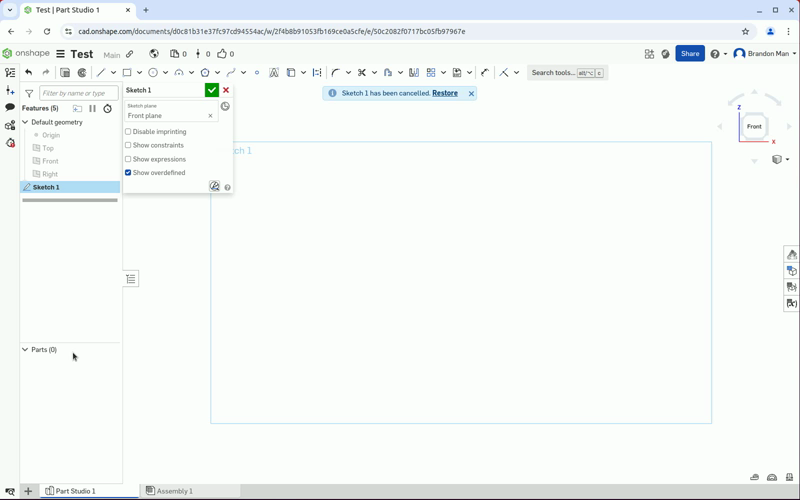
key(y)
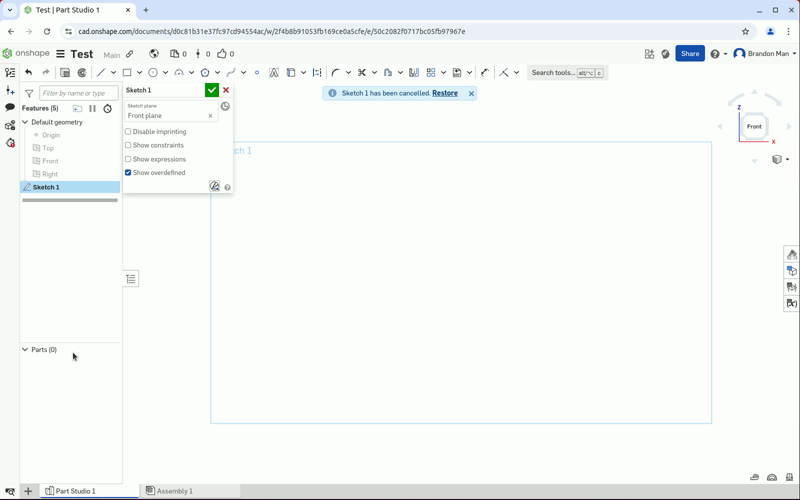
key(l)
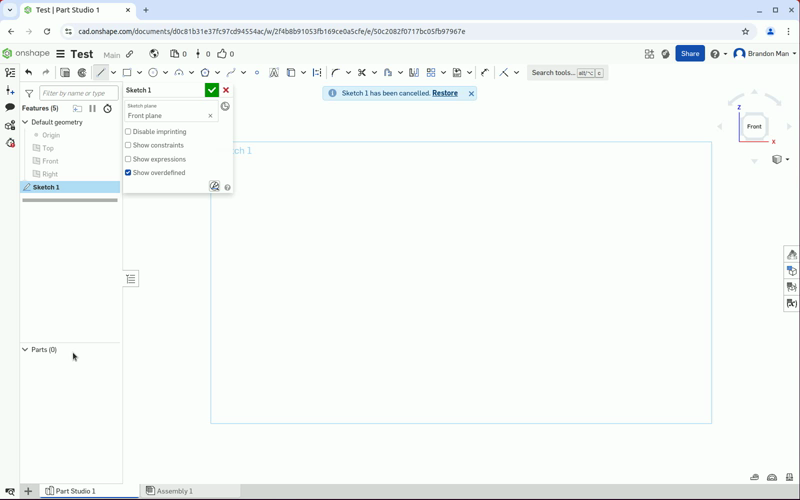
key_down(shift)
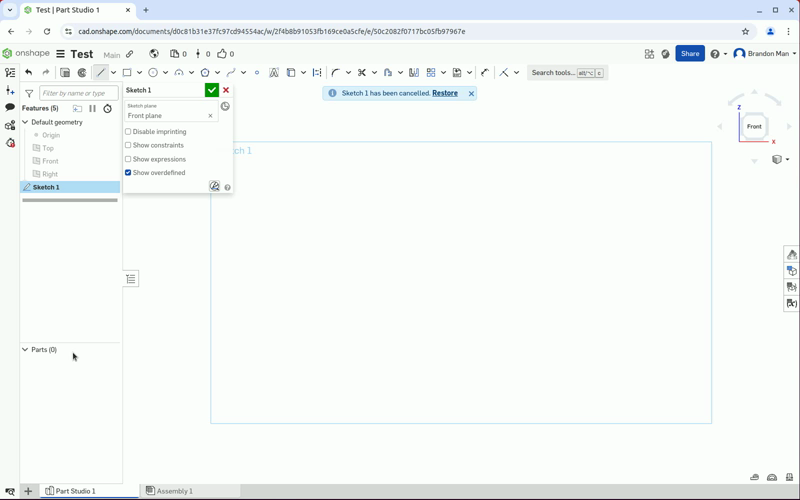
mouse_move(362, 325)
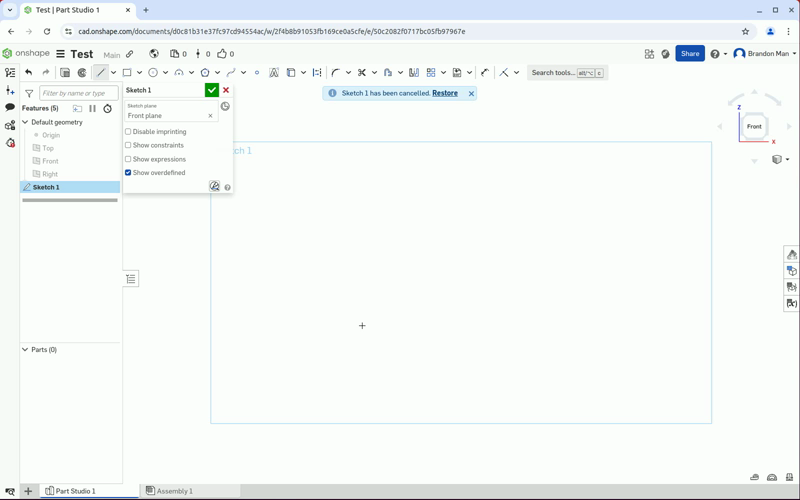
click(362, 325)
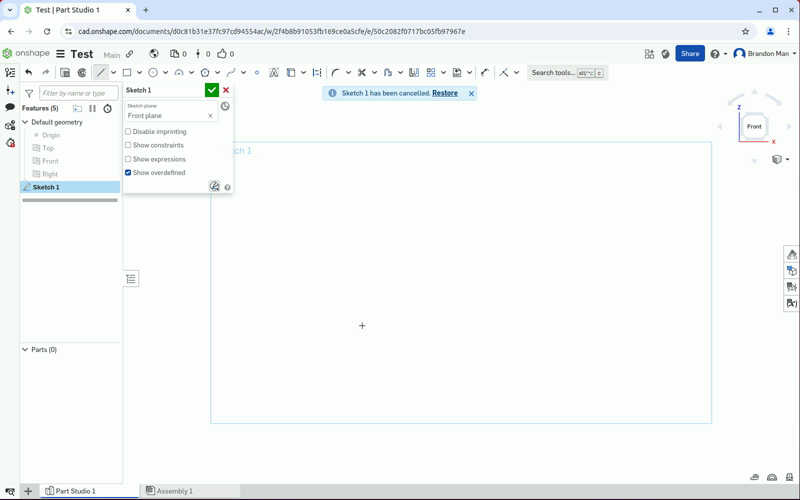
key_up(shift)
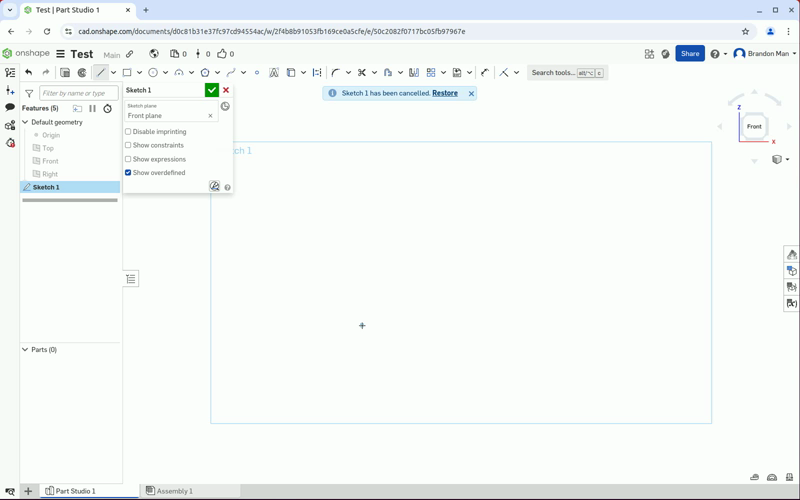
key_down(shift)
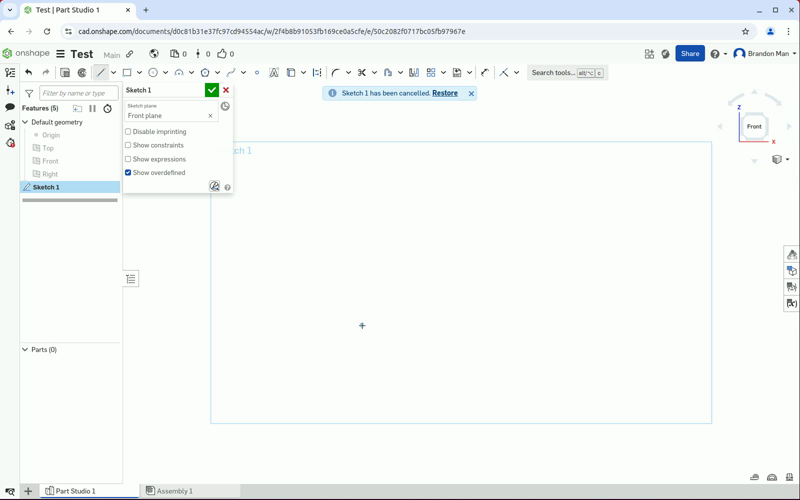
mouse_move(558, 325)
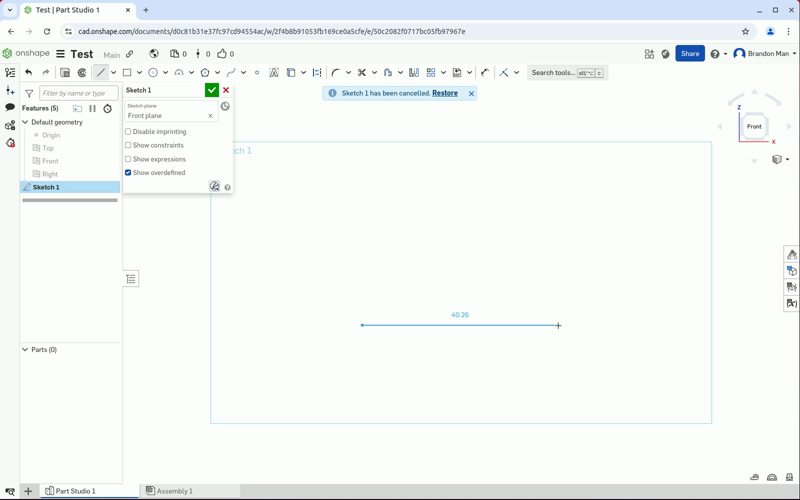
click(558, 325)
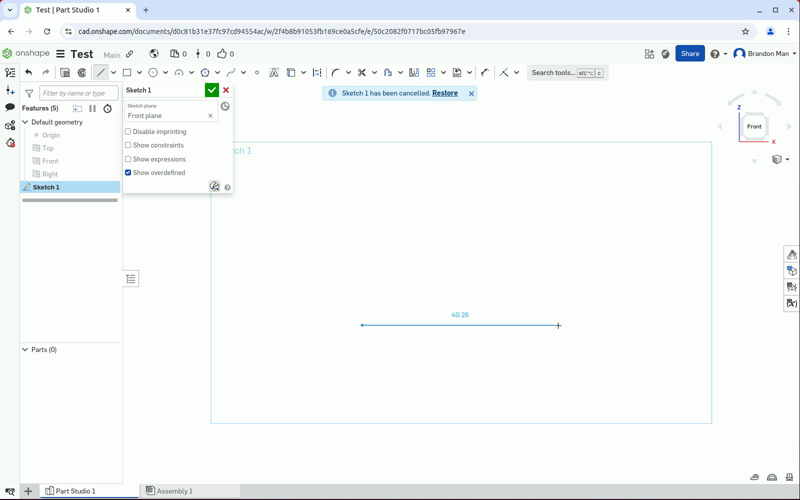
key_up(shift)
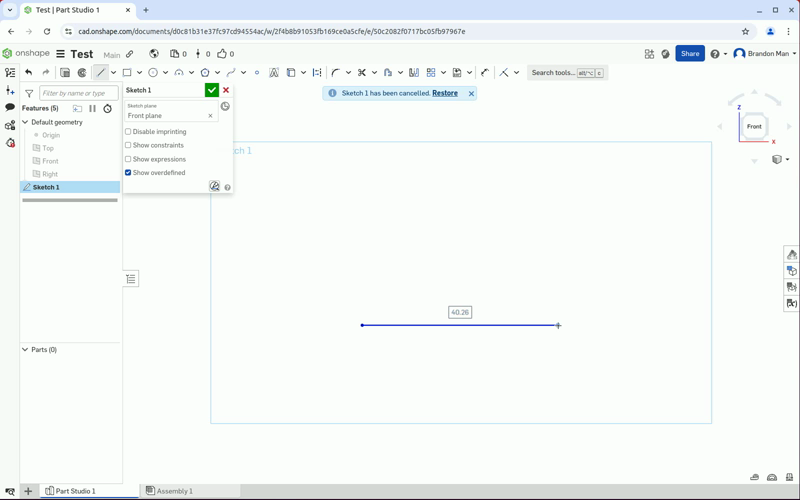
key_down(shift)
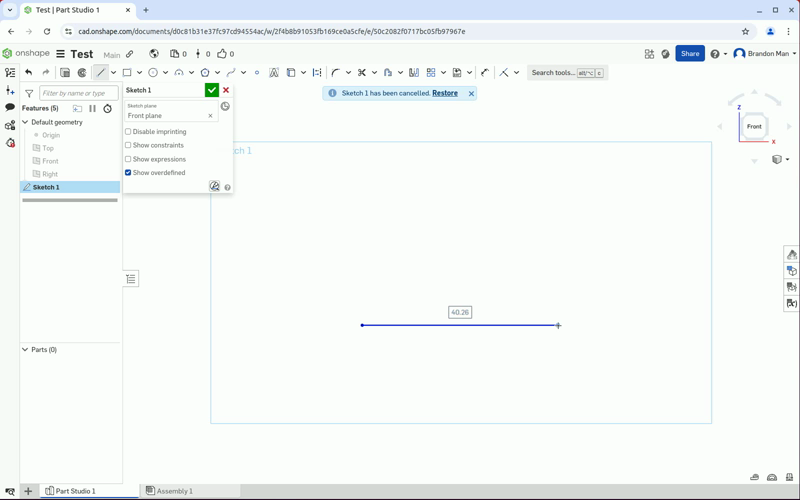
mouse_move(558, 240)
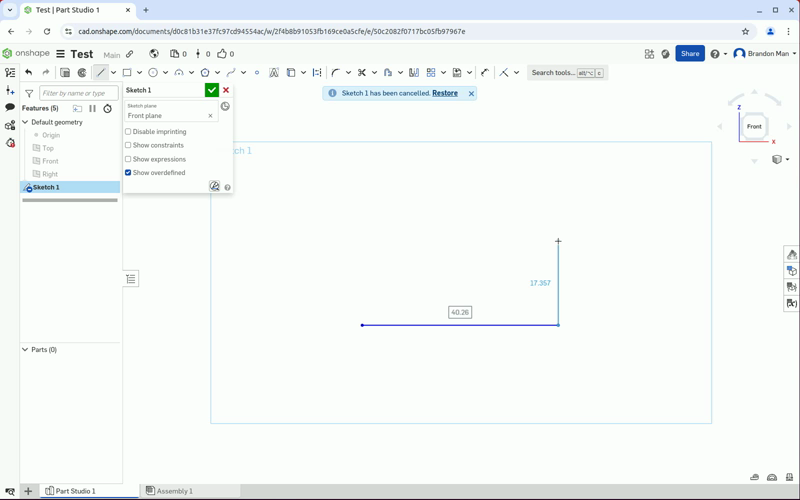
click(558, 240)
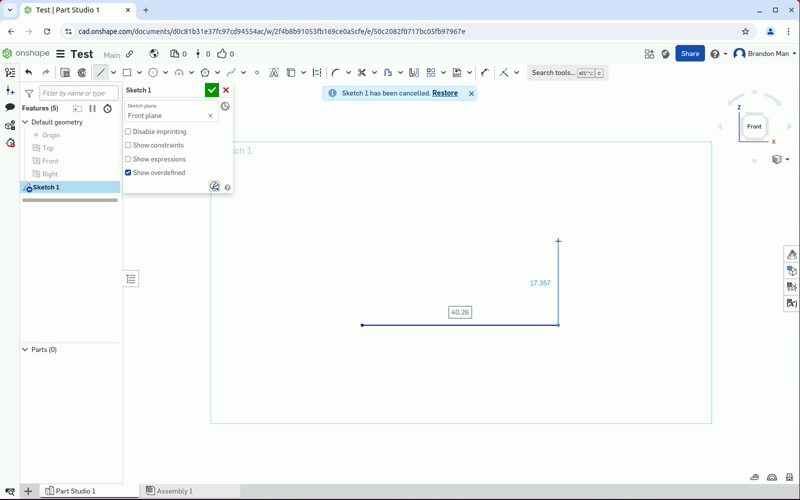
key_up(shift)
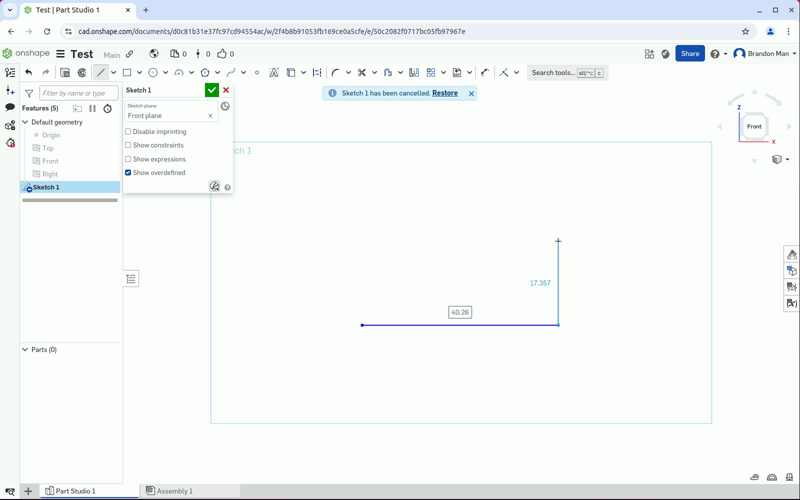
key_down(shift)
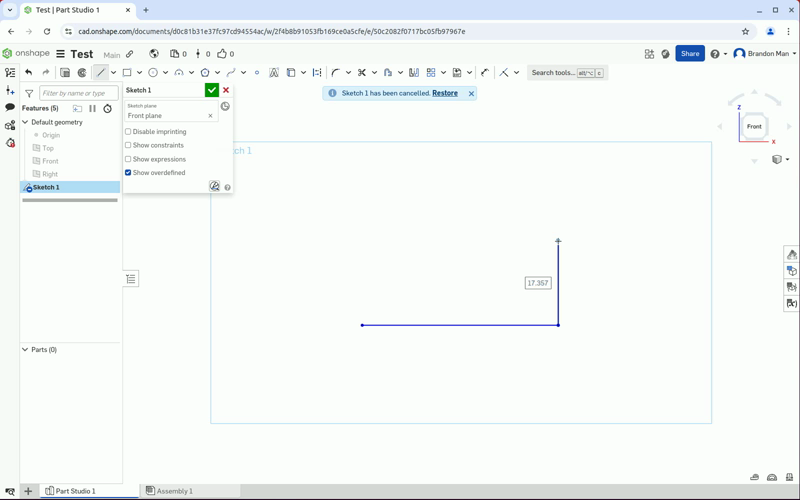
mouse_move(362, 240)
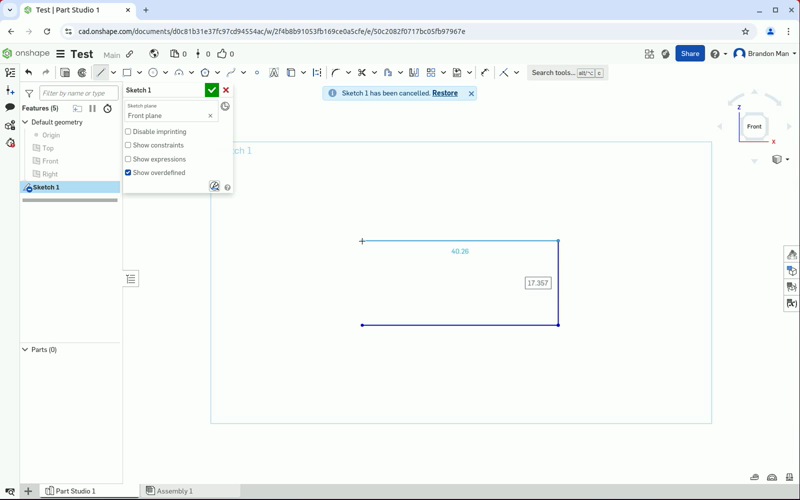
click(362, 240)
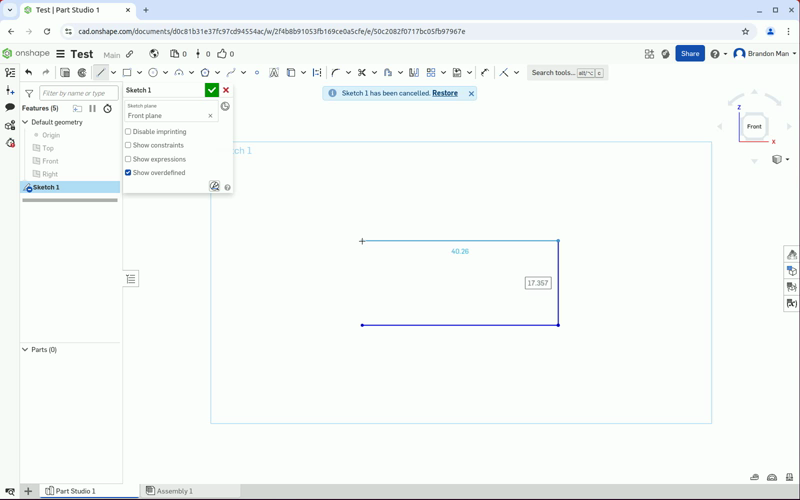
key_up(shift)
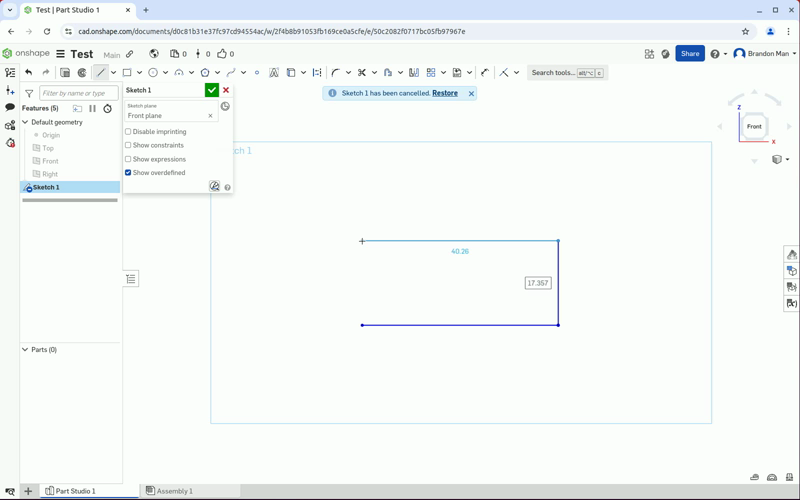
key_down(shift)
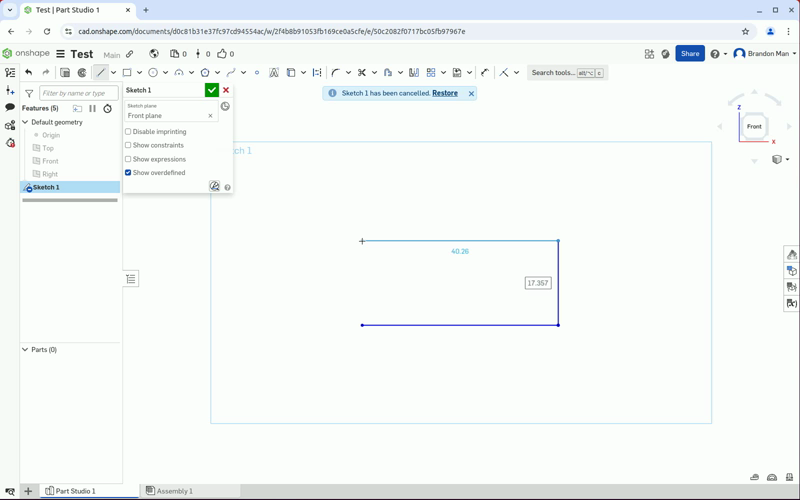
mouse_move(362, 325)
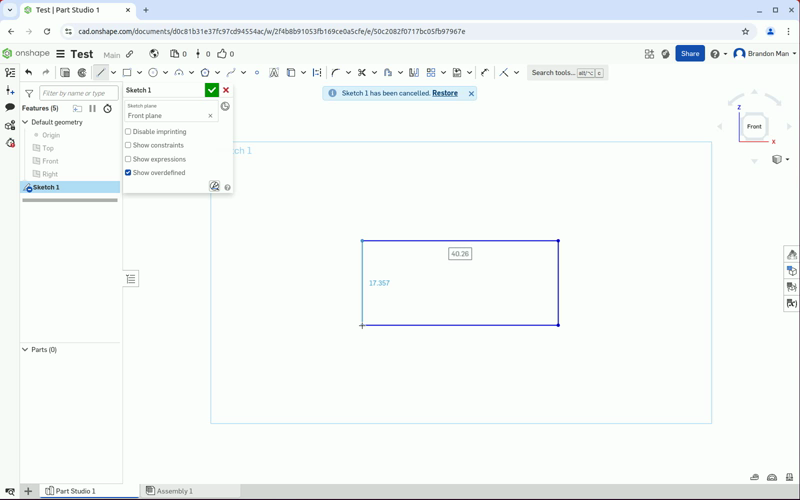
key_up(shift)
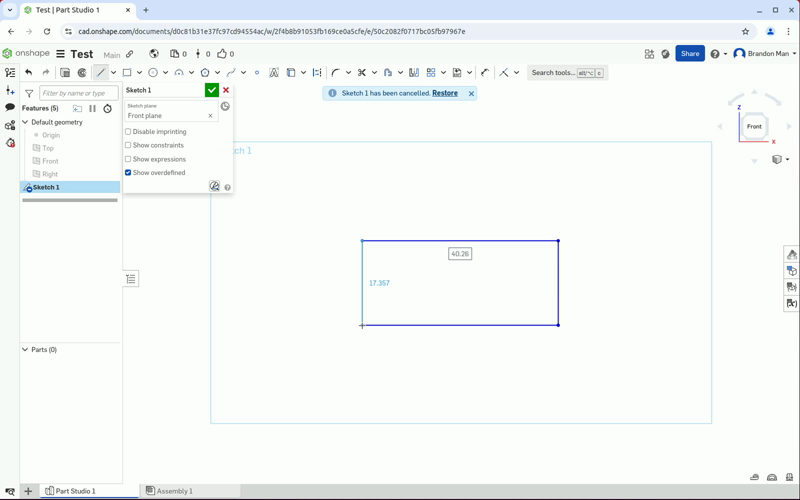
click(362, 325)
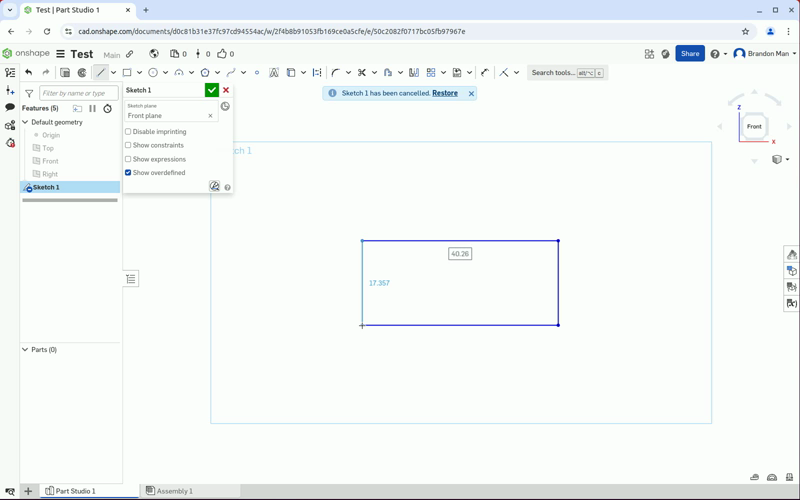
key(esc)
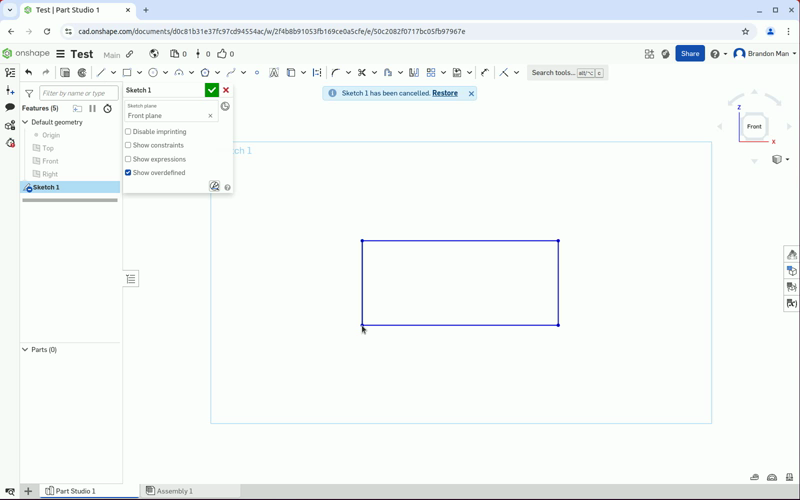
mouse_move(423, 285)
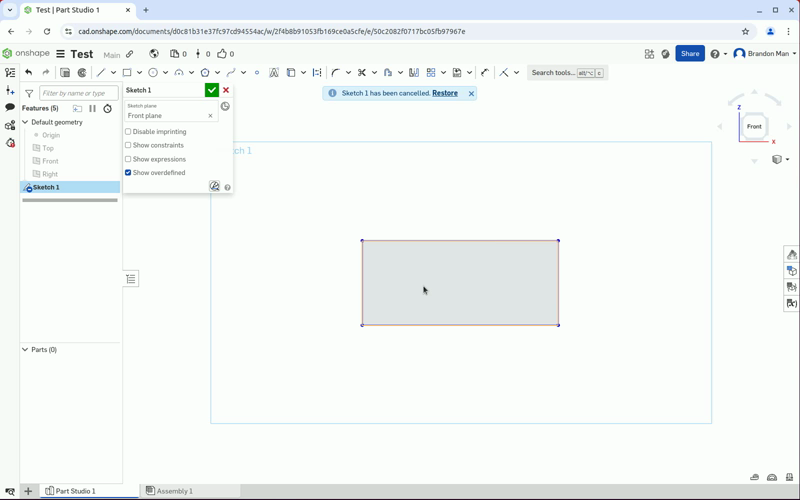
click(423, 285)
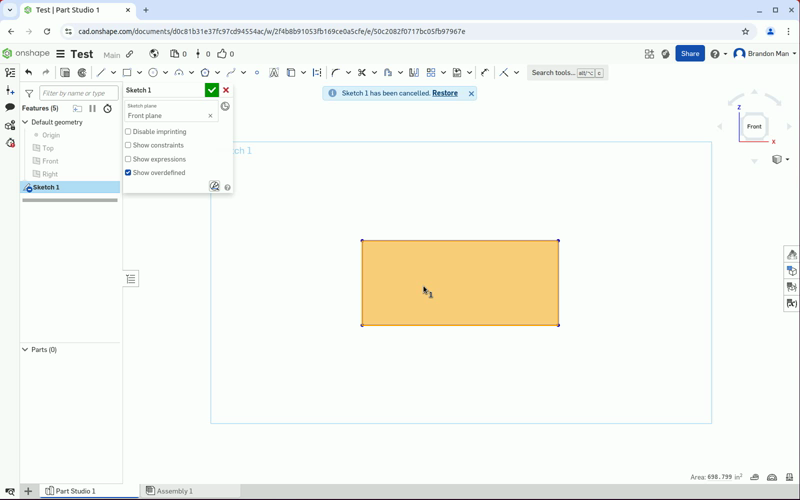
mouse_move(73, 352)
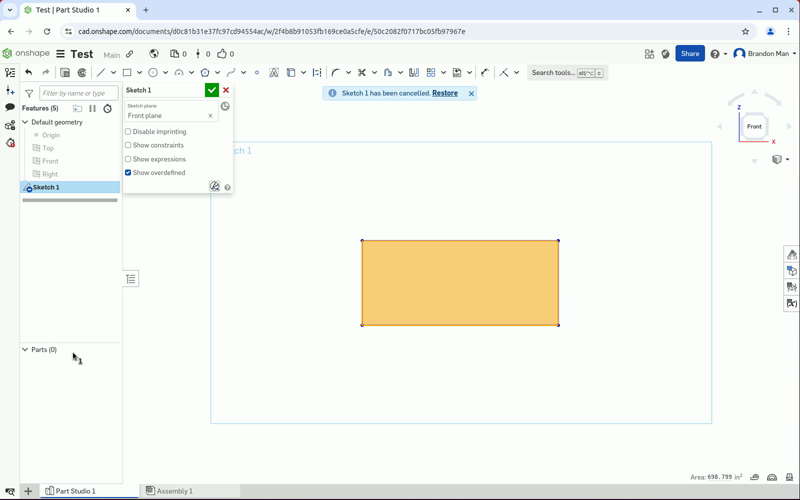
key(shift+y)
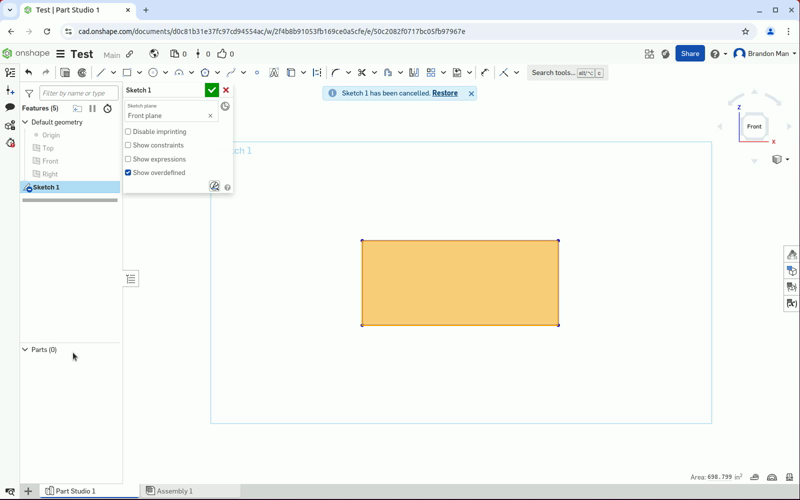
key(shift+e)
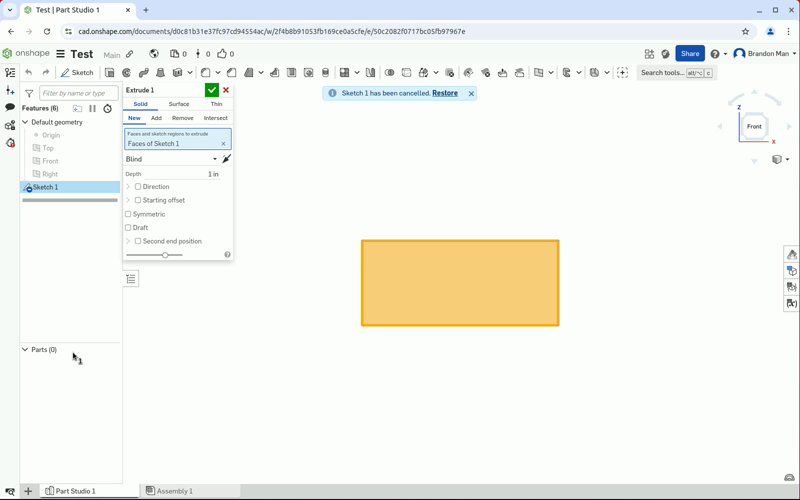
mouse_move(143, 106)
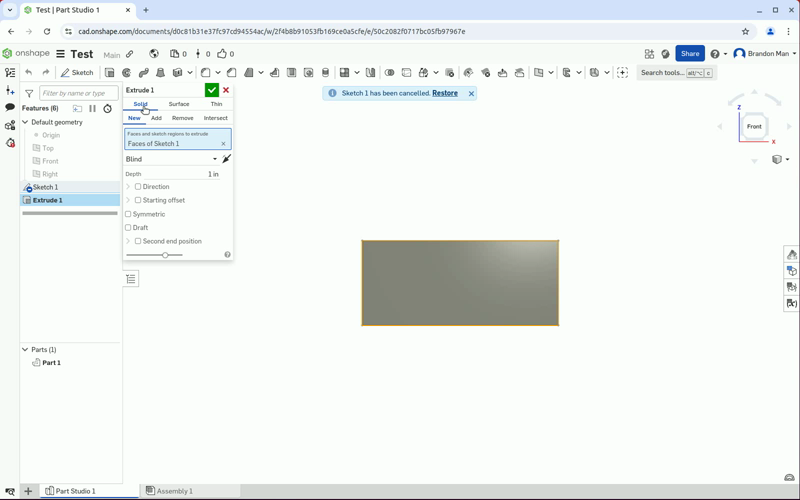
click(143, 106)
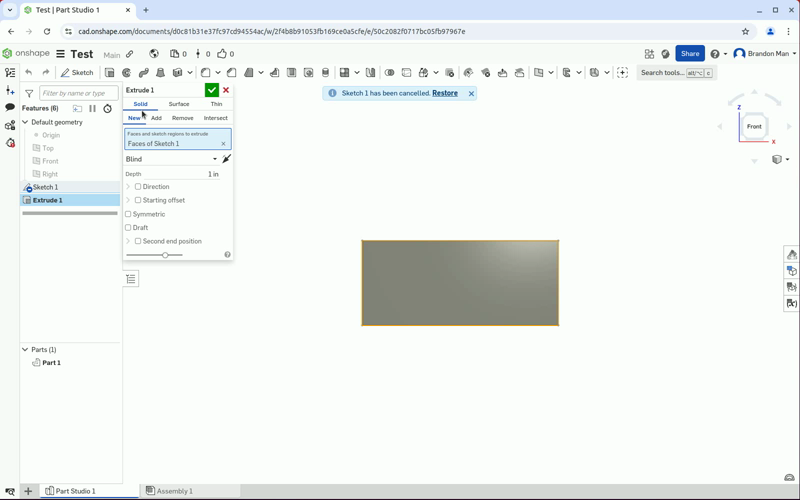
mouse_move(137, 120)
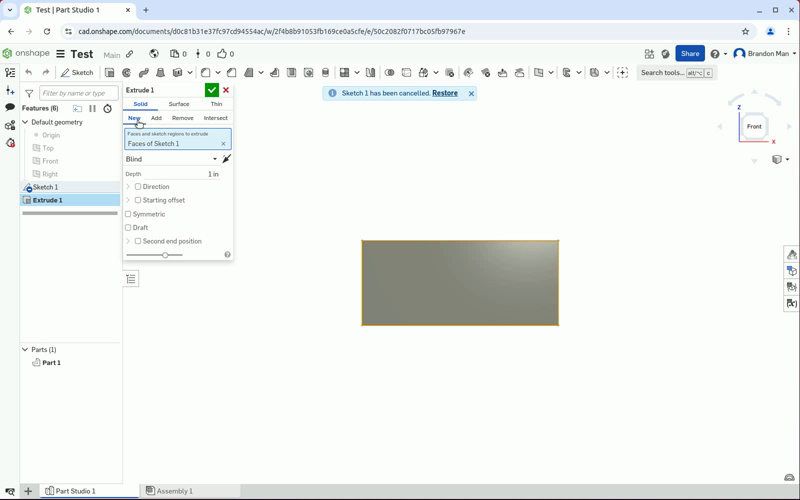
click(137, 120)
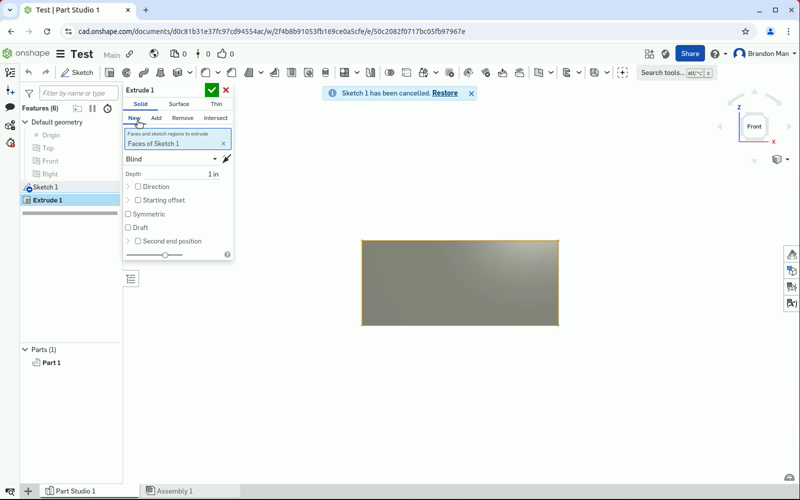
key(tab, 4)
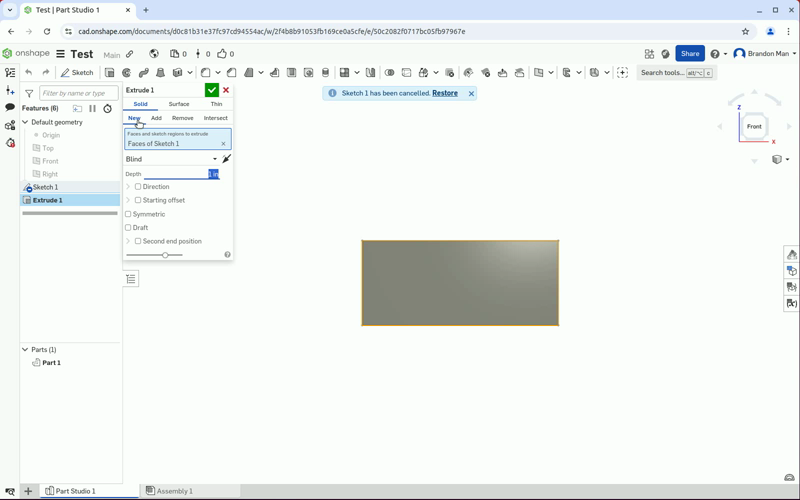
text(23.108)
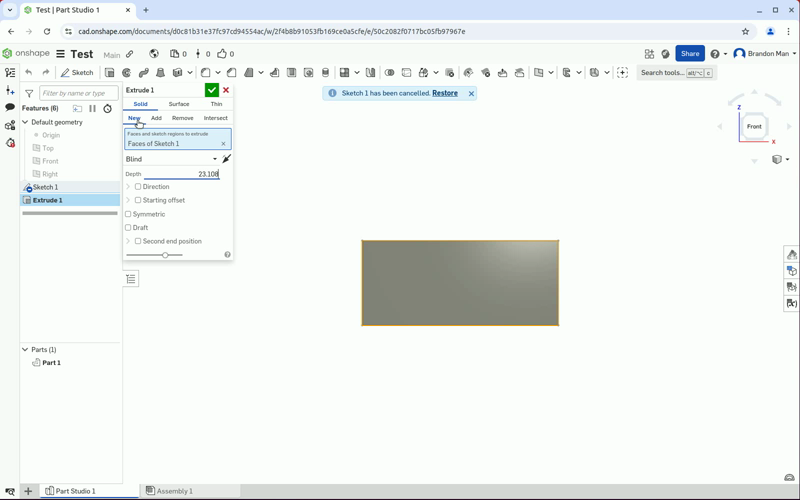
key(enter)
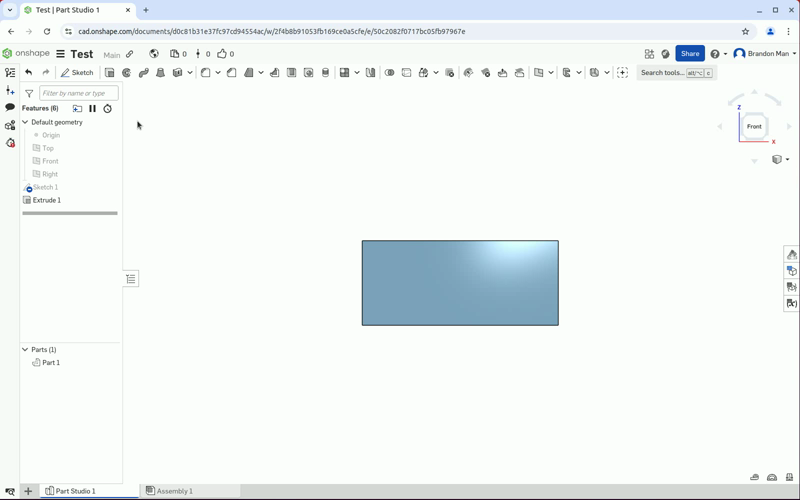
key(shift+h)
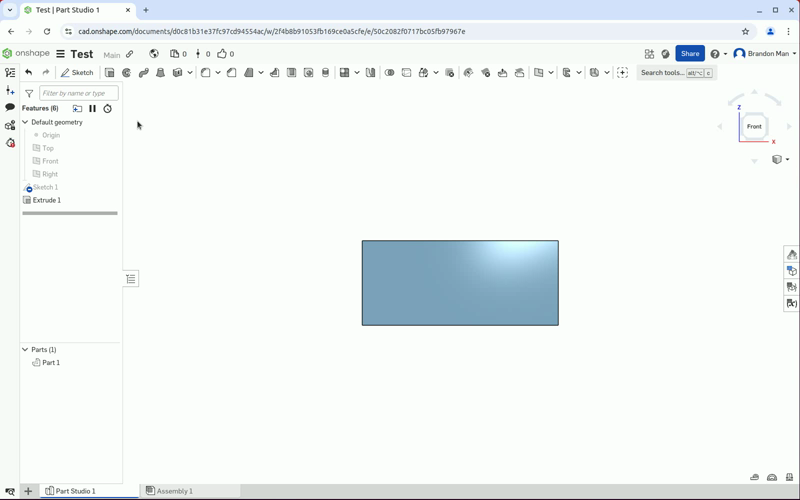
key(shift+h)
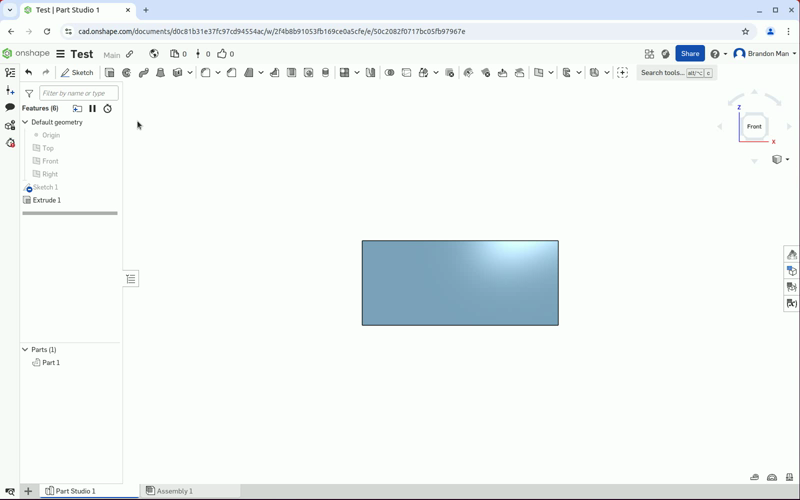
mouse_move(73, 189)
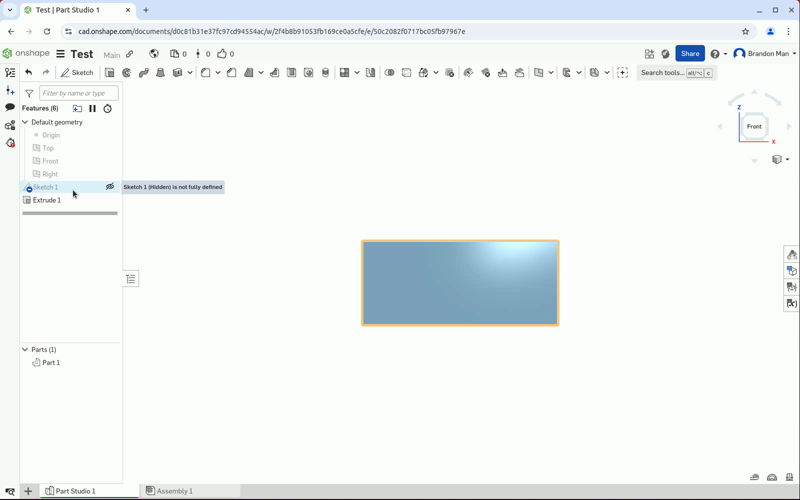
click(73, 189)
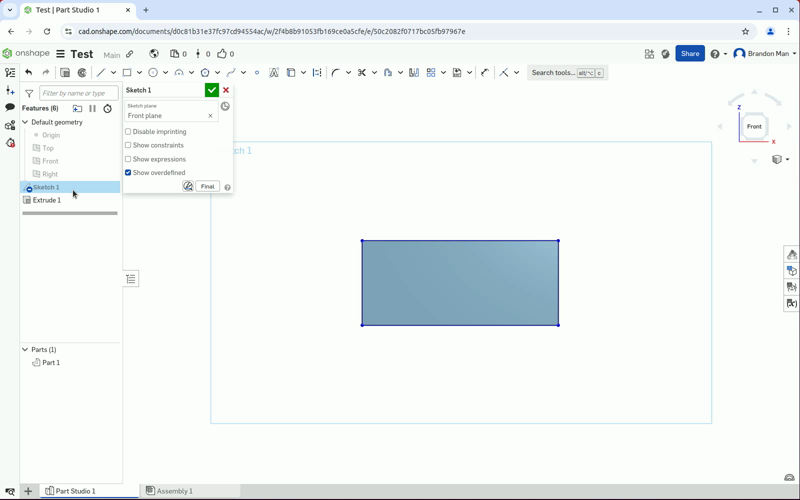
mouse_move(229, 92)
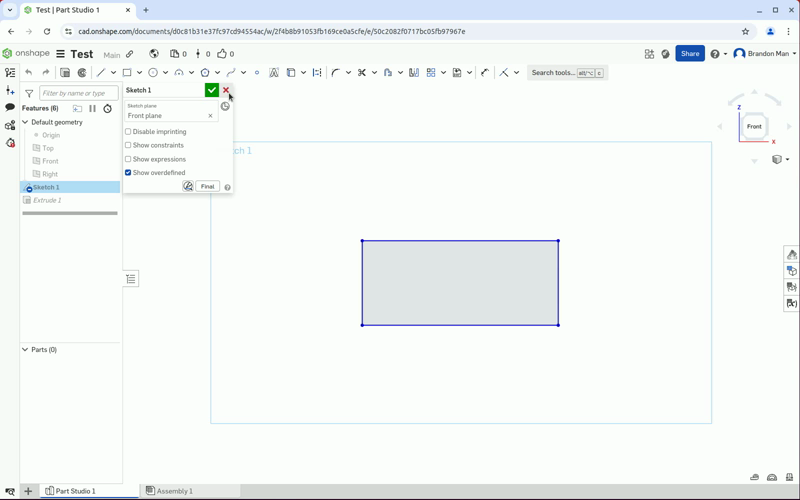
click(229, 92)
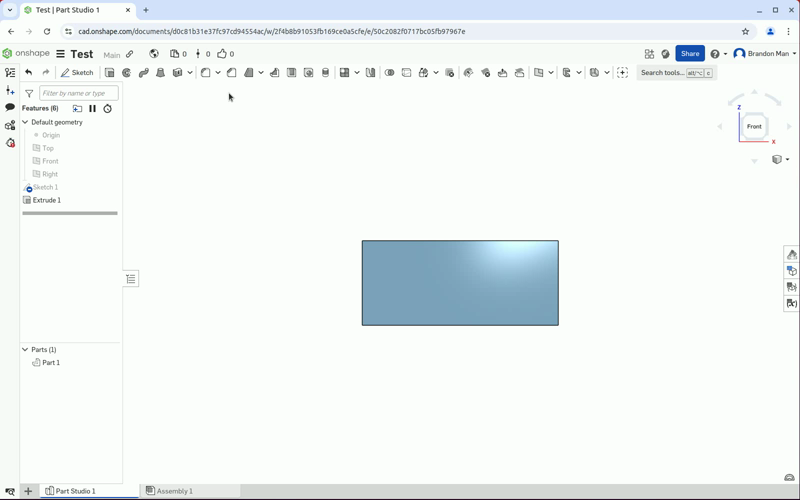
mouse_move(541, 75)
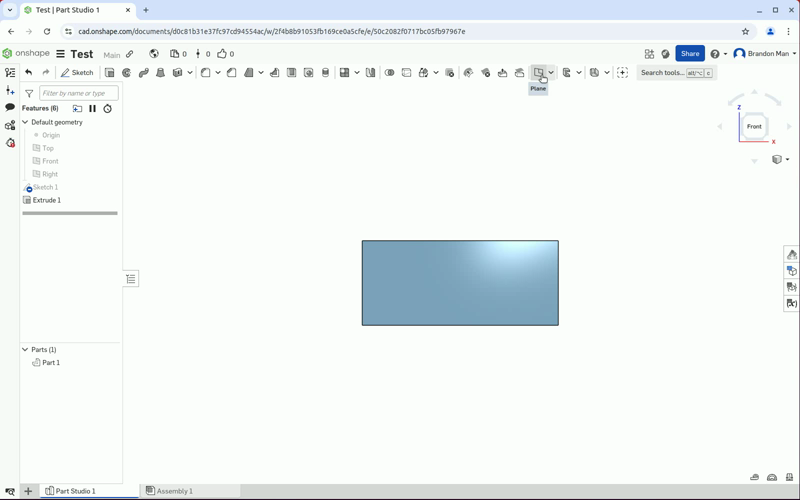
click(541, 75)
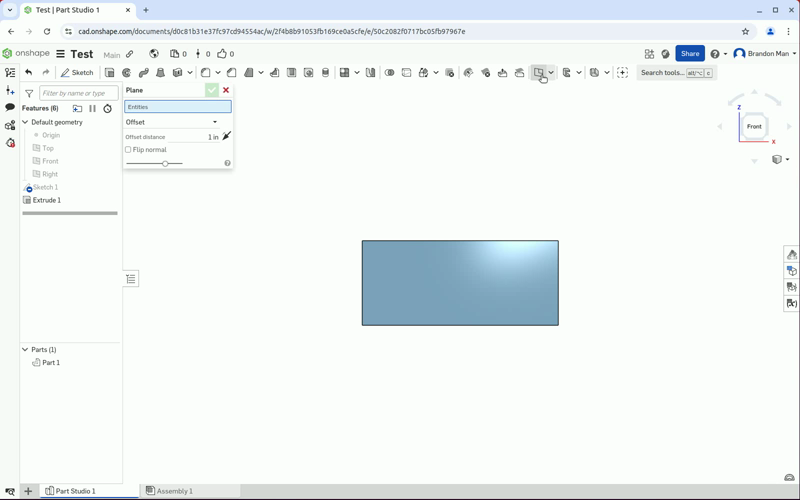
mouse_move(73, 163)
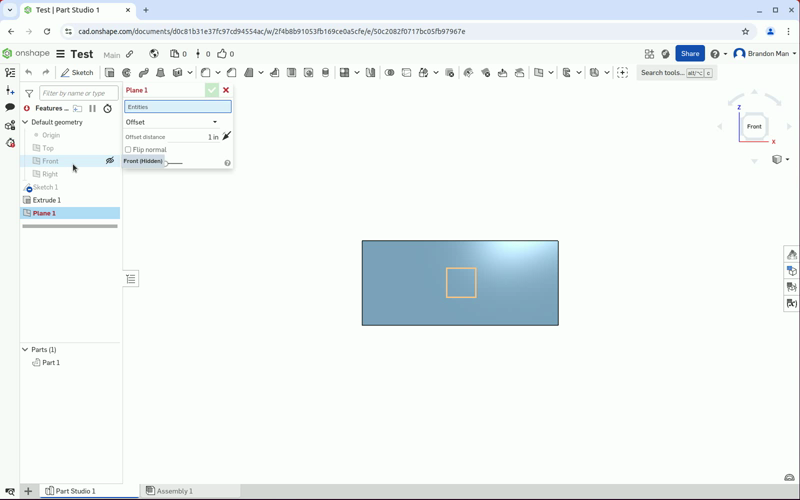
click(73, 163)
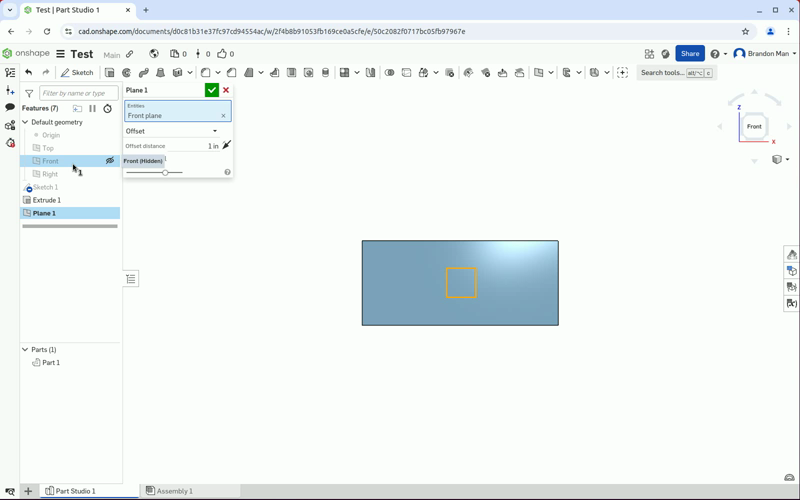
key(tab, 2)
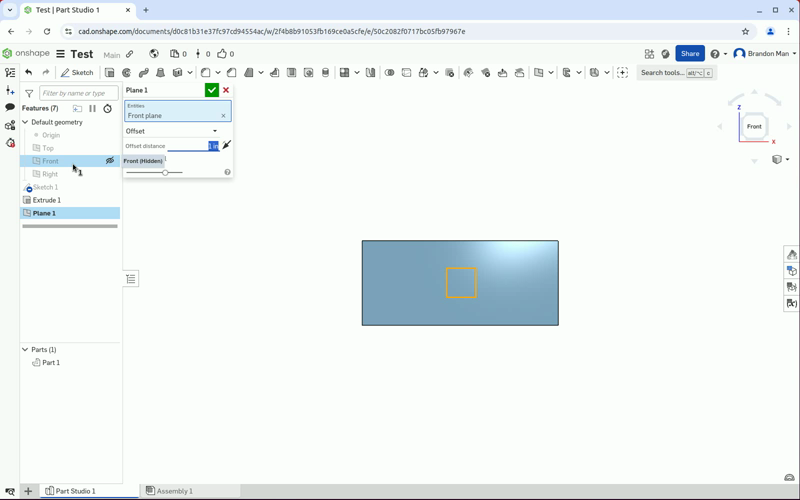
text(23.108)
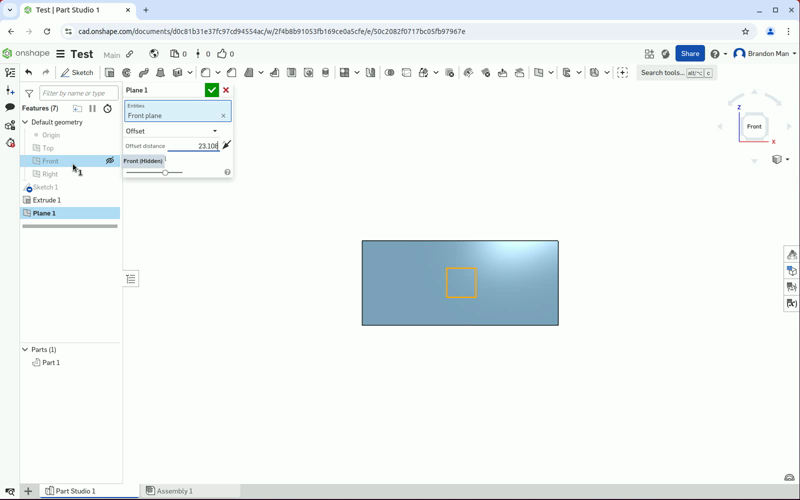
key(enter, 2)
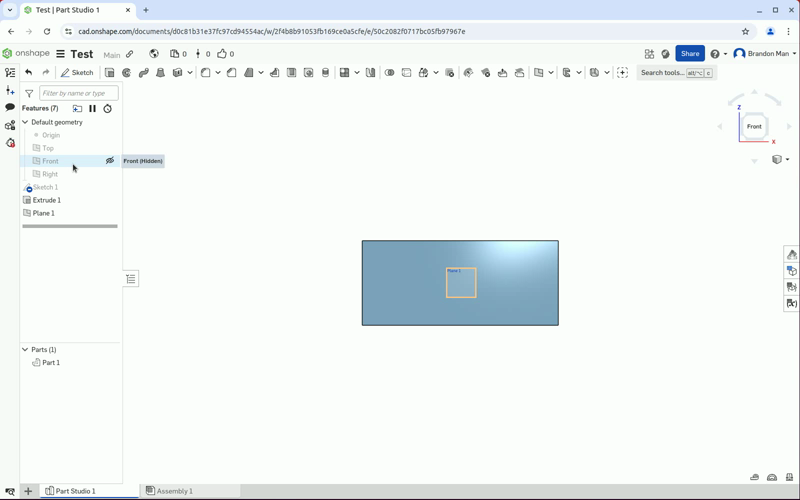
key(shift+s)
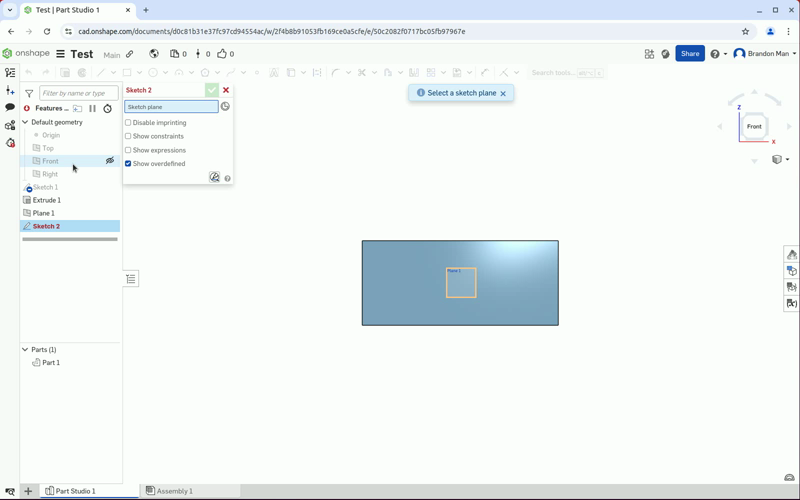
mouse_move(73, 215)
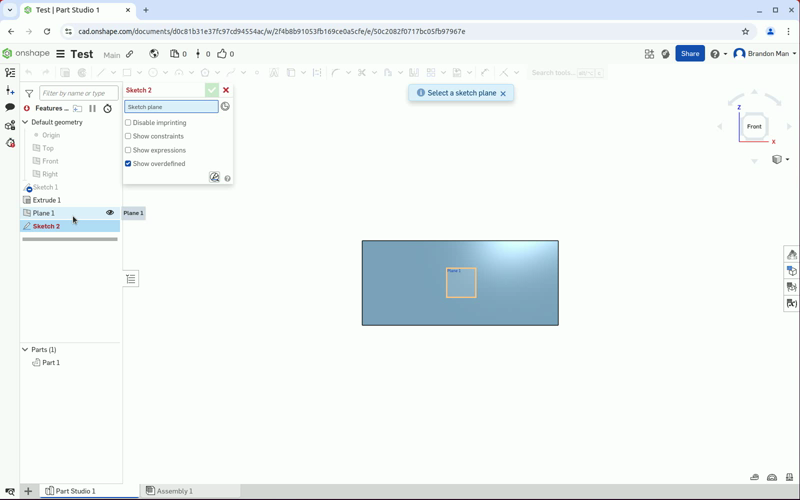
click(73, 215)
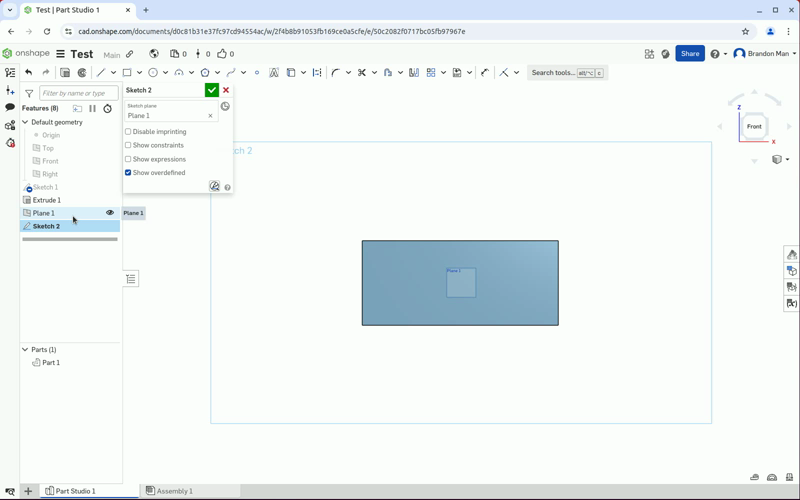
mouse_move(73, 352)
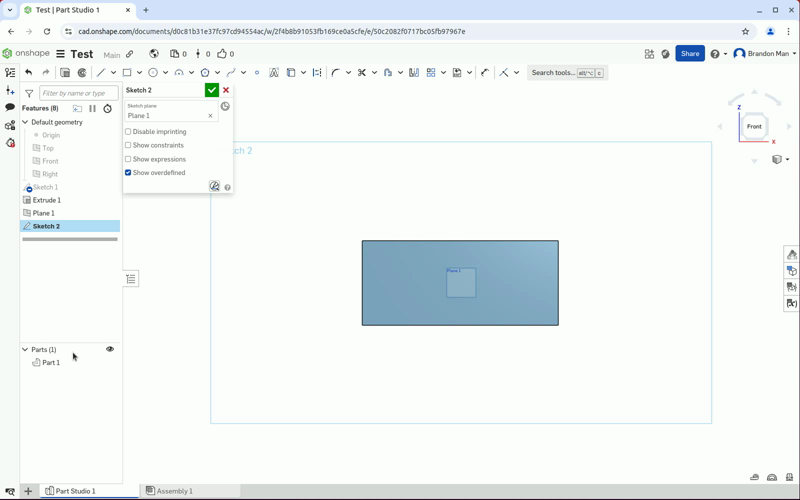
key(y)
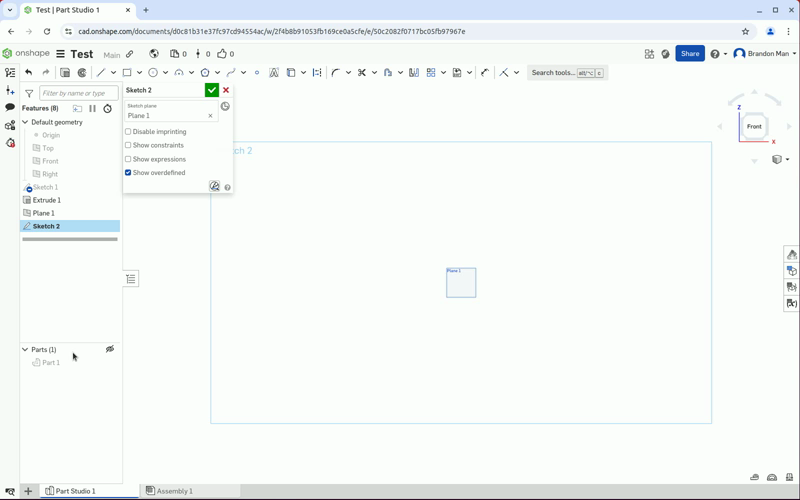
key(l)
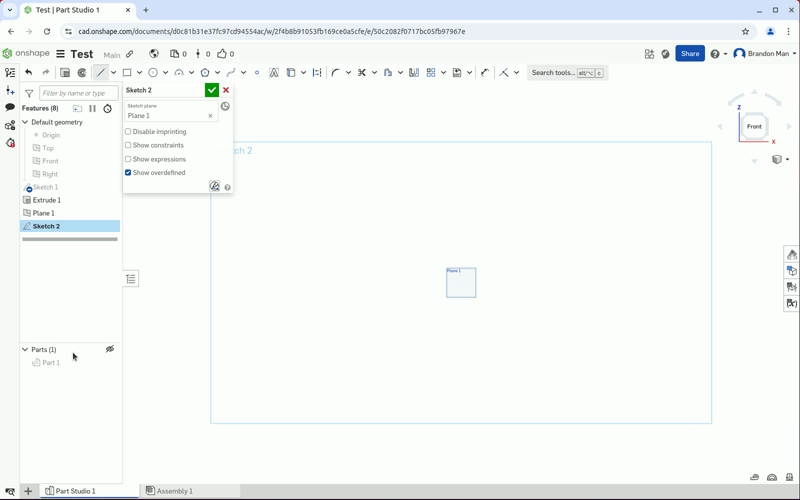
key_down(shift)
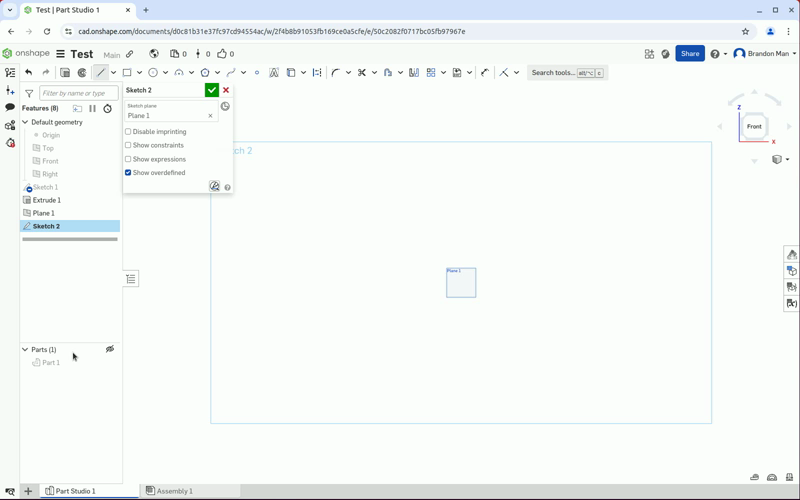
mouse_move(390, 297)
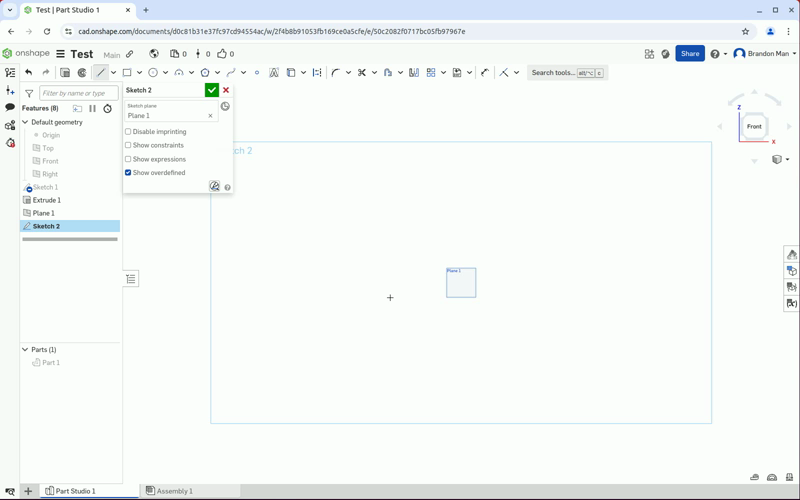
click(390, 297)
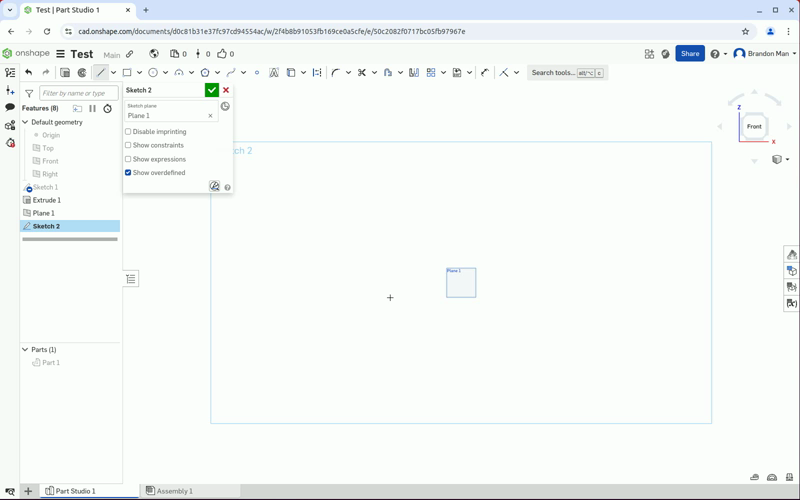
key_up(shift)
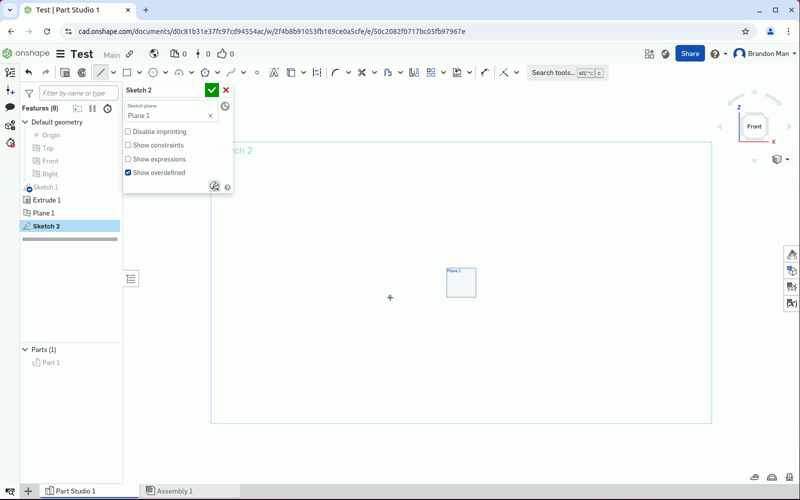
key_down(shift)
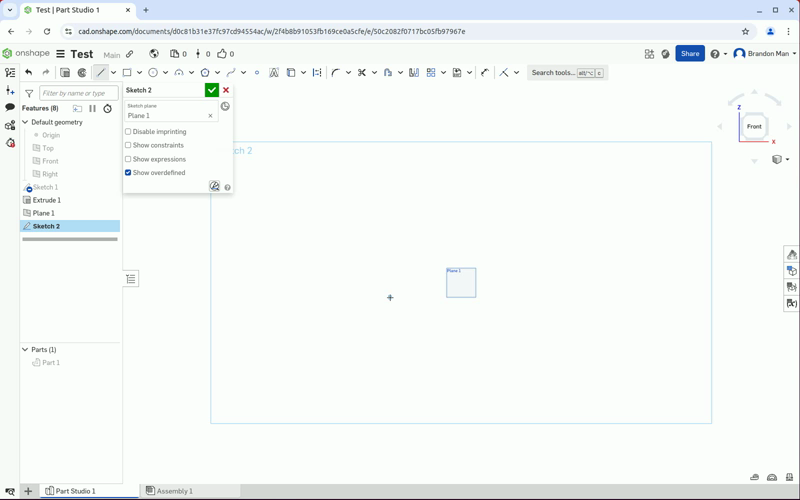
mouse_move(530, 297)
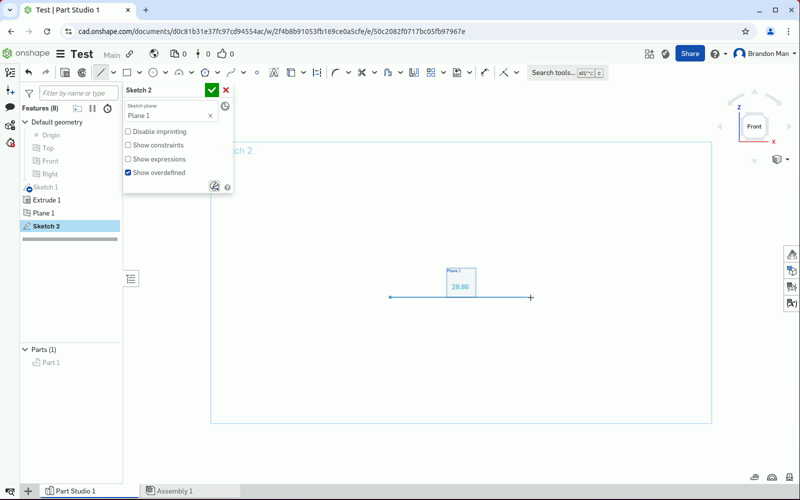
click(530, 297)
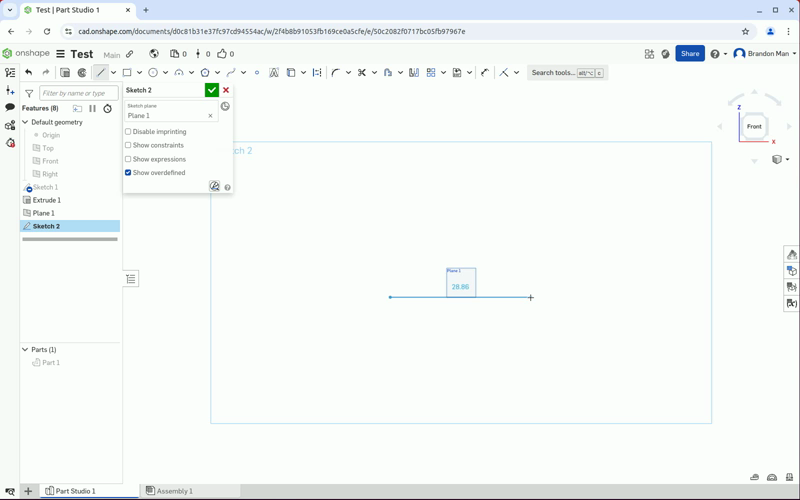
key_up(shift)
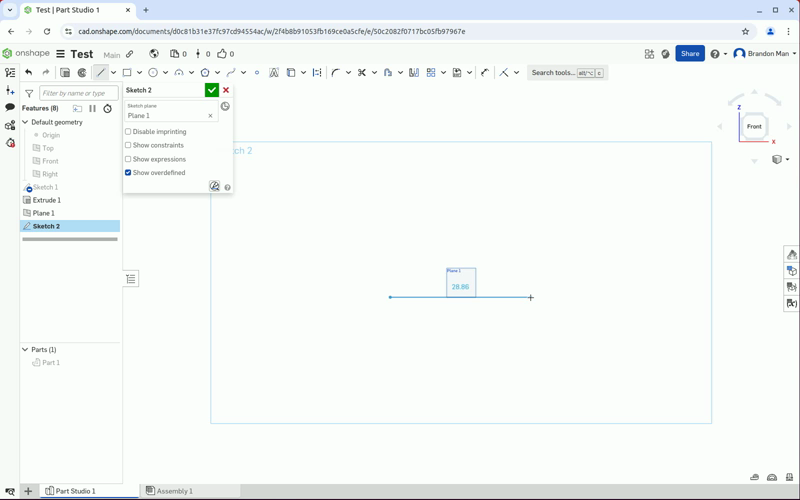
key_down(shift)
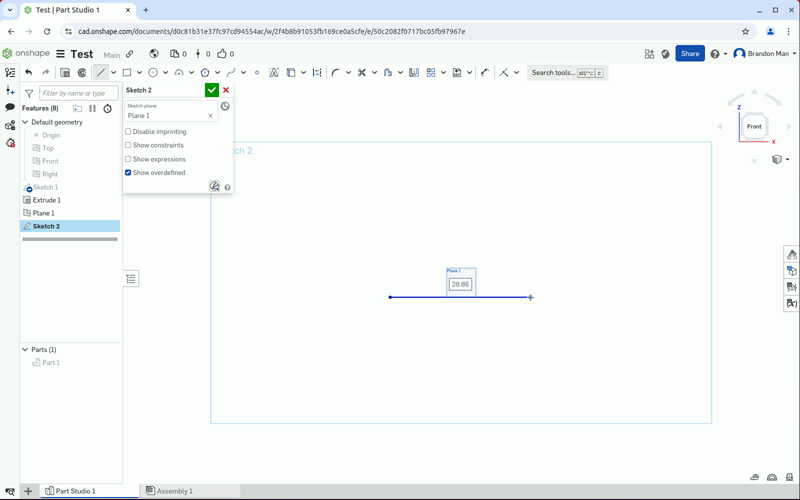
mouse_move(560, 297)
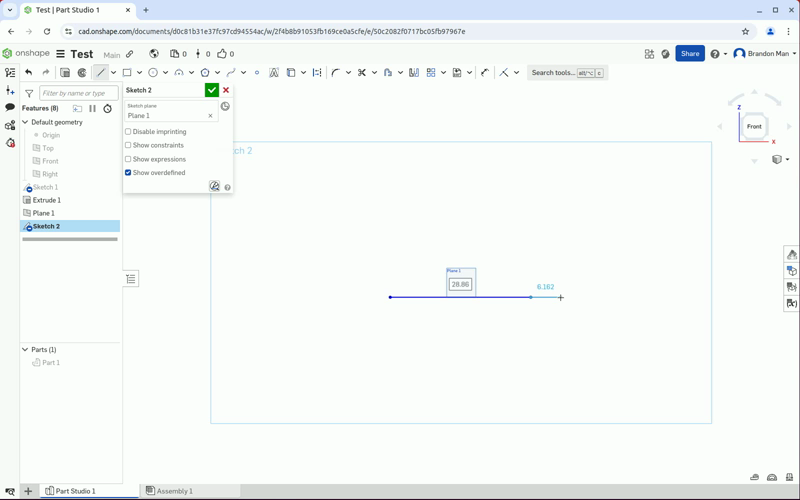
mouse_move(530, 240)
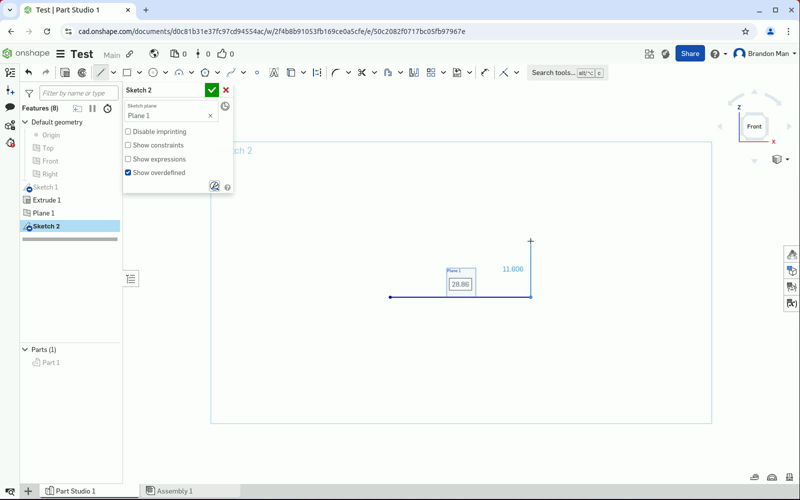
click(530, 240)
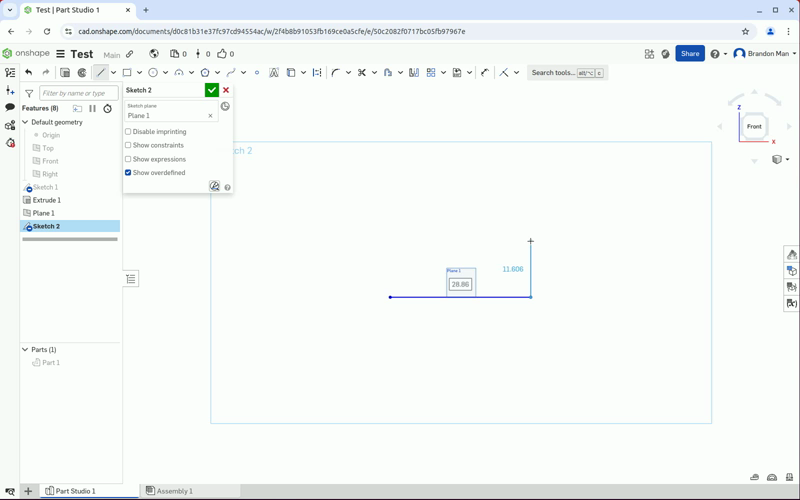
key_up(shift)
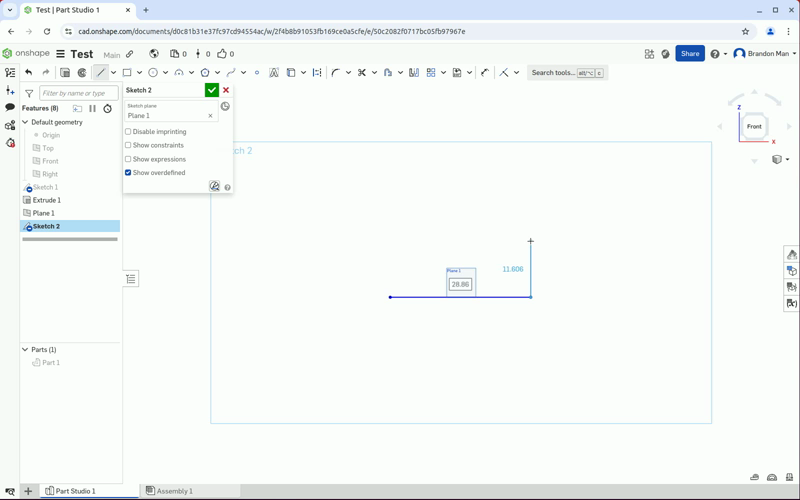
key_down(shift)
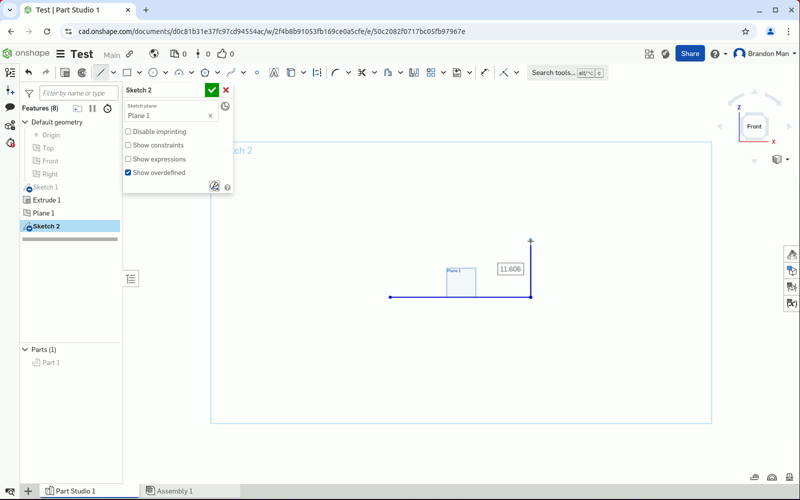
mouse_move(390, 240)
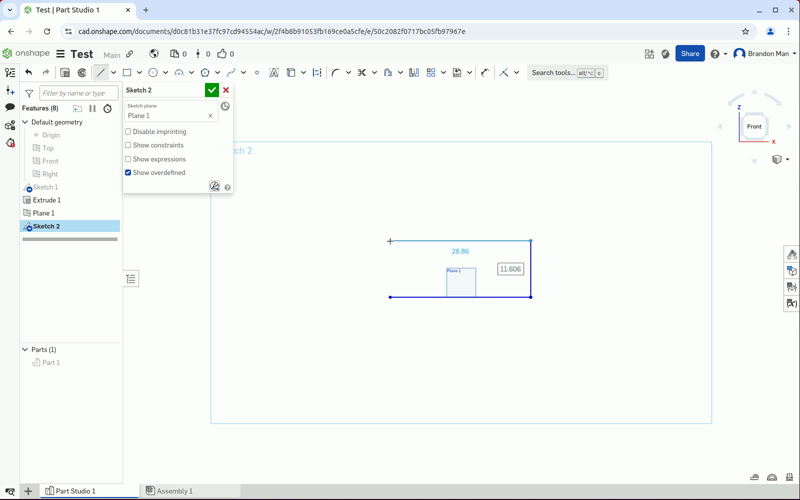
click(390, 240)
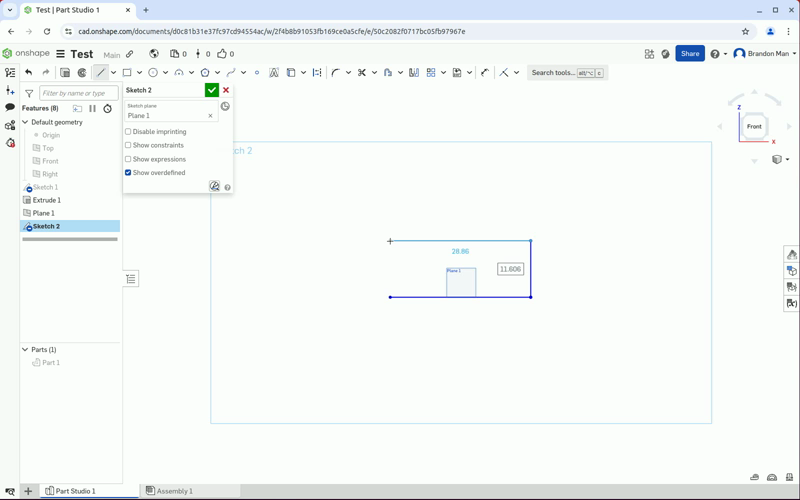
key_up(shift)
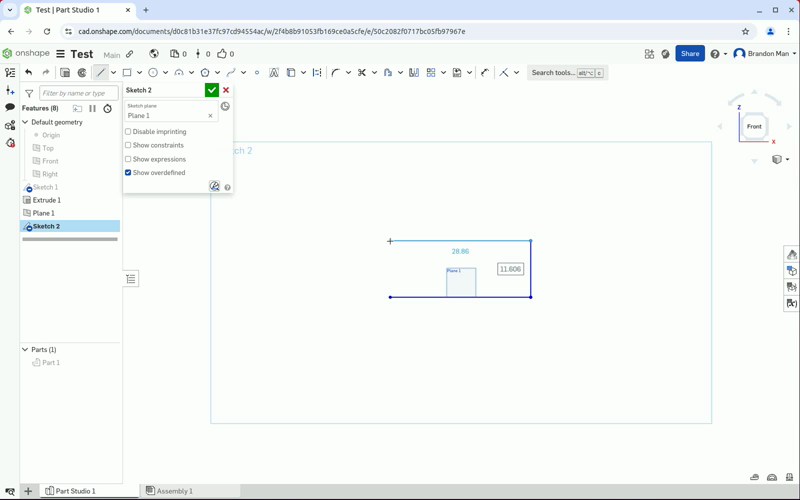
mouse_move(420, 240)
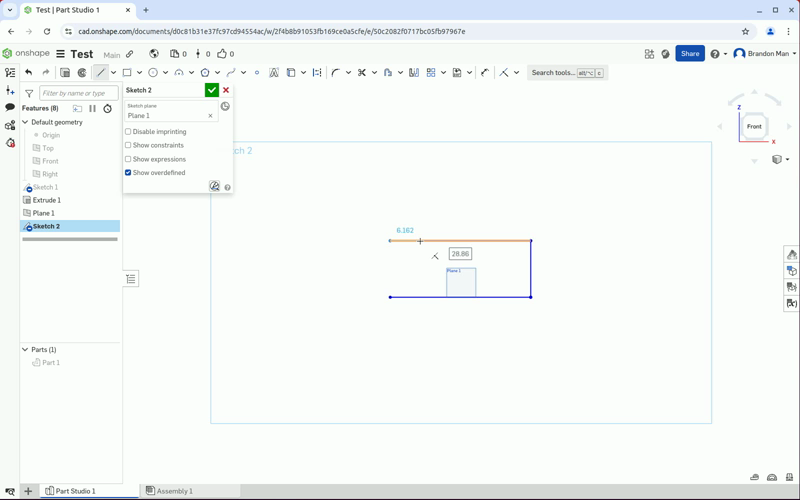
key_down(shift)
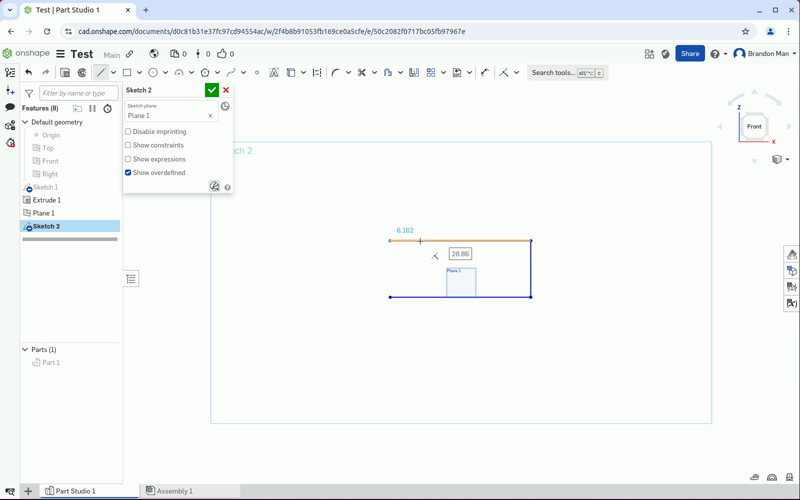
mouse_move(390, 297)
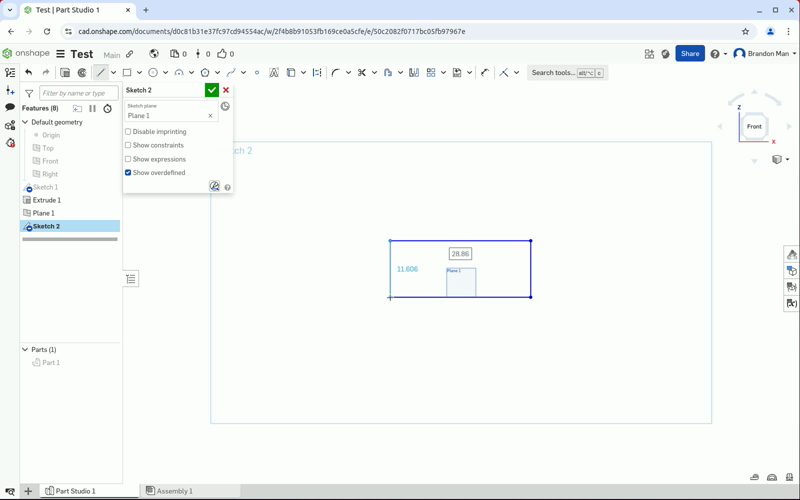
key_up(shift)
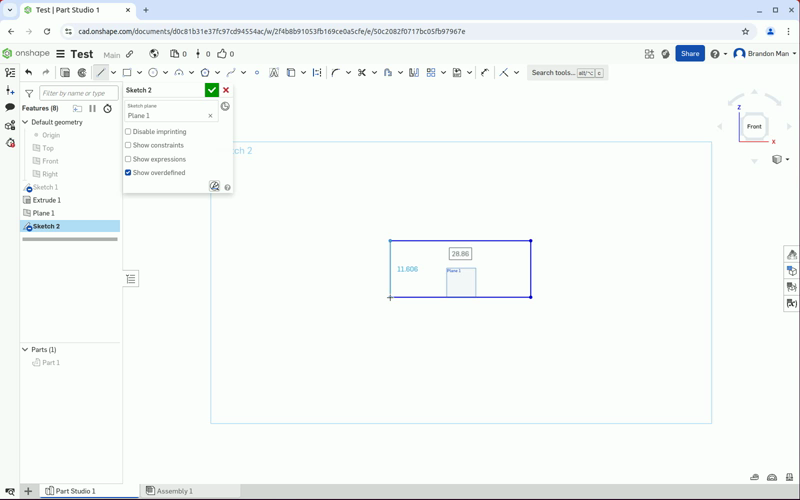
click(390, 297)
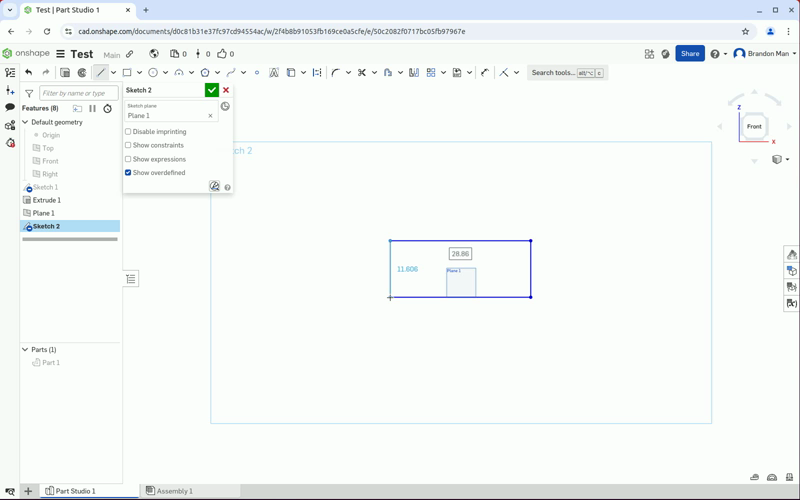
key(esc)
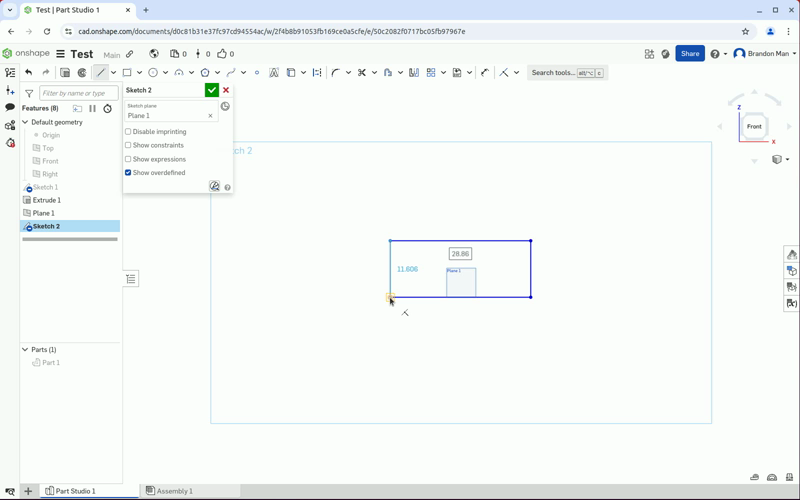
mouse_move(421, 275)
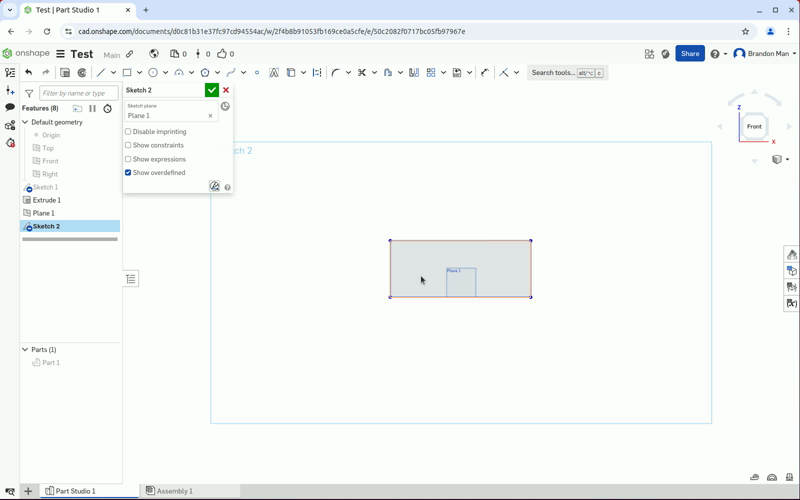
click(421, 275)
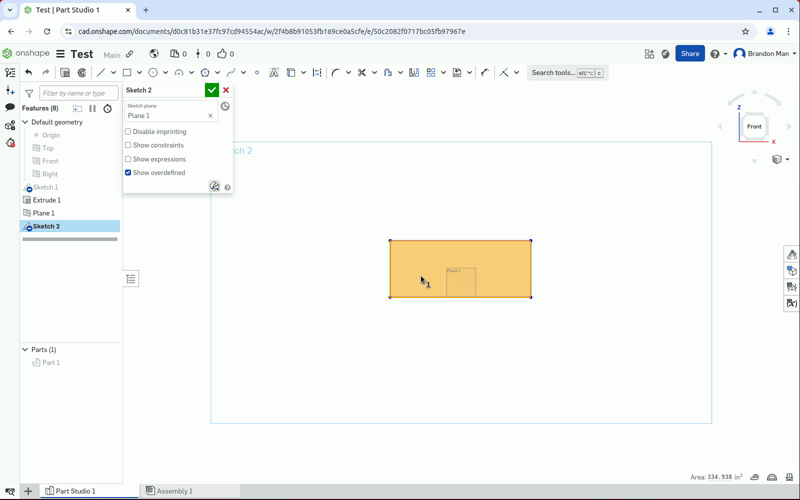
mouse_move(73, 352)
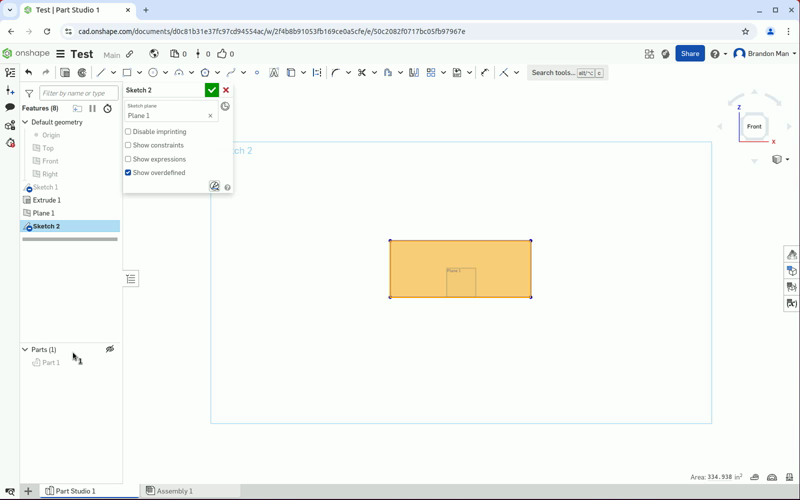
key(shift+y)
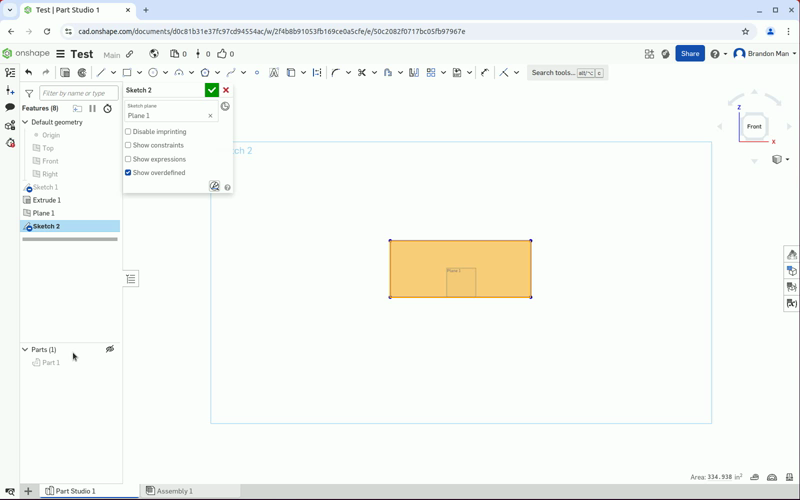
key(shift+e)
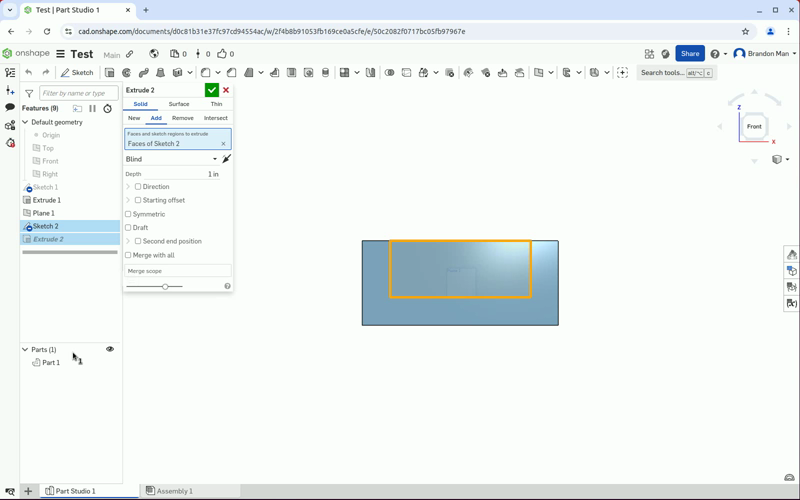
mouse_move(143, 106)
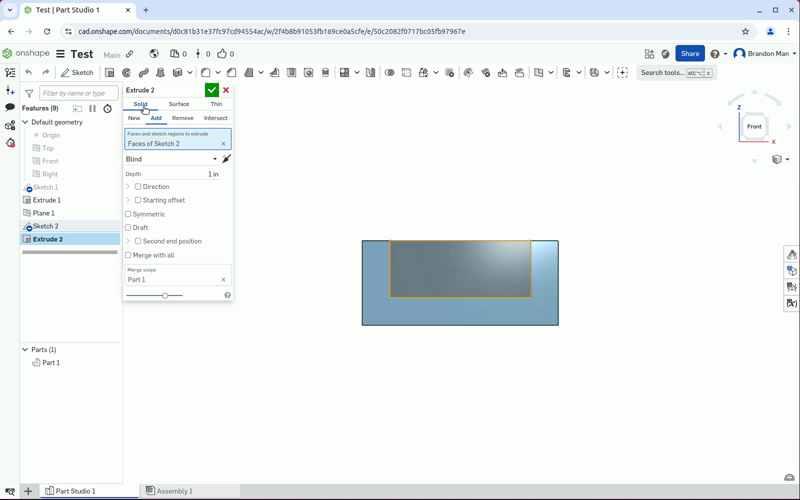
click(143, 106)
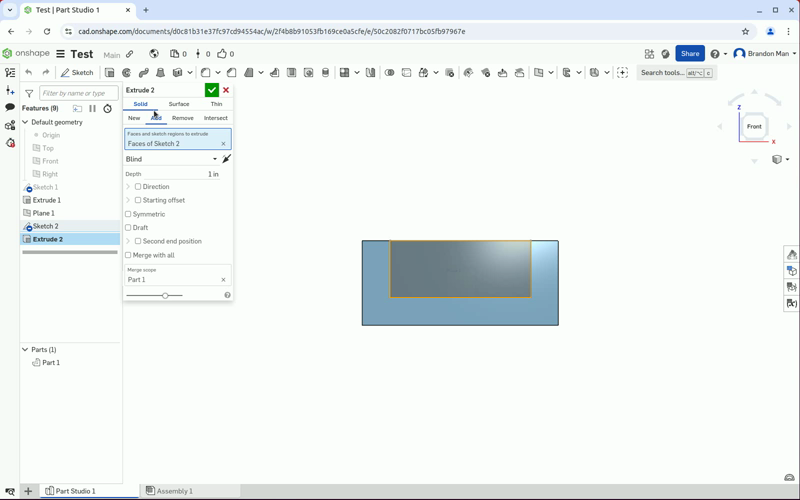
mouse_move(186, 120)
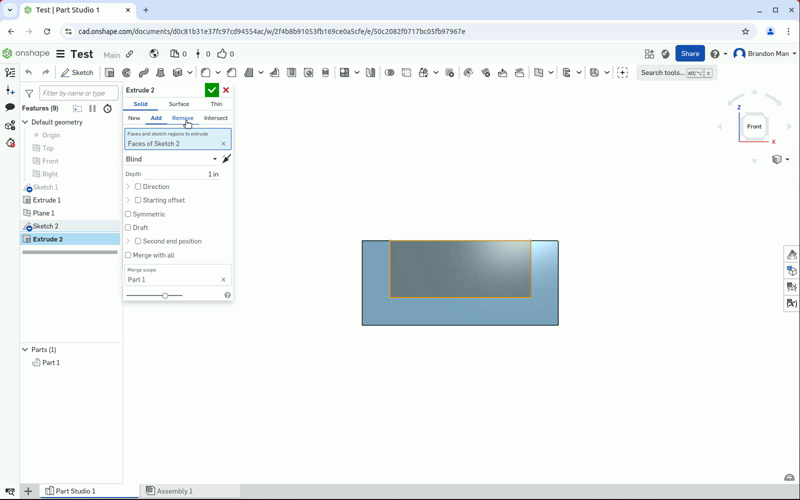
click(186, 120)
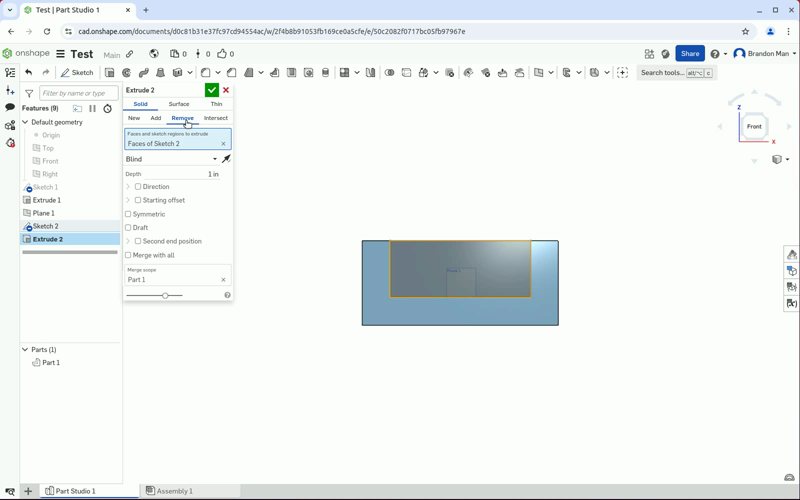
key(tab, 4)
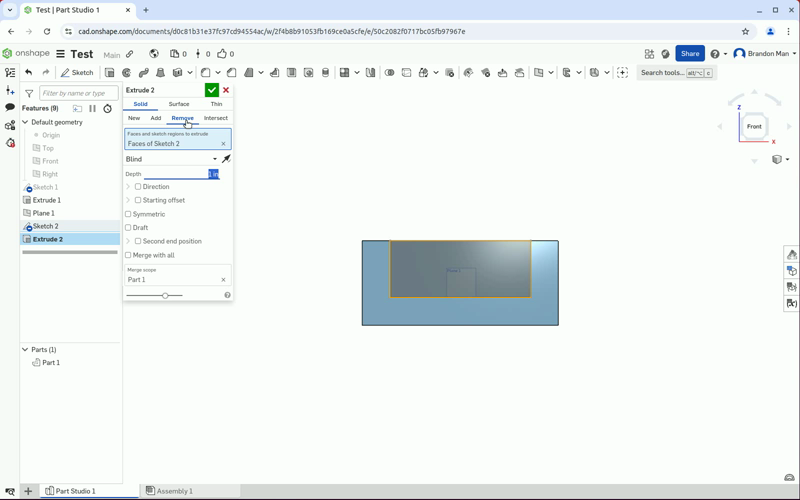
text(23.108)
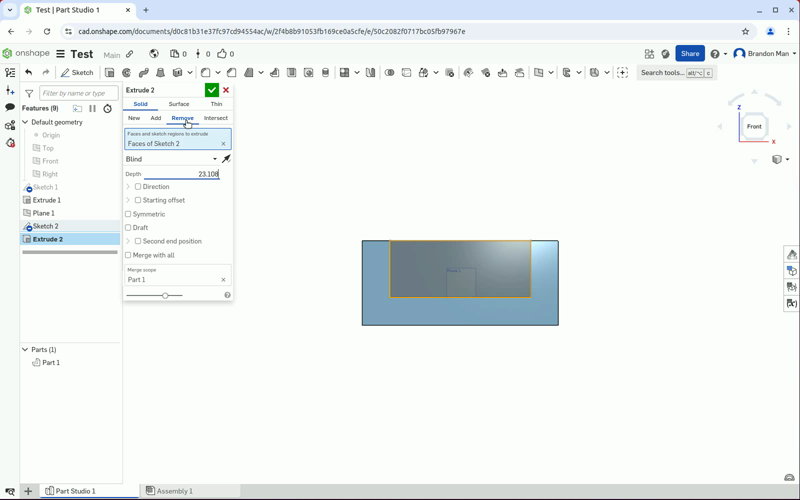
key(tab, 6)
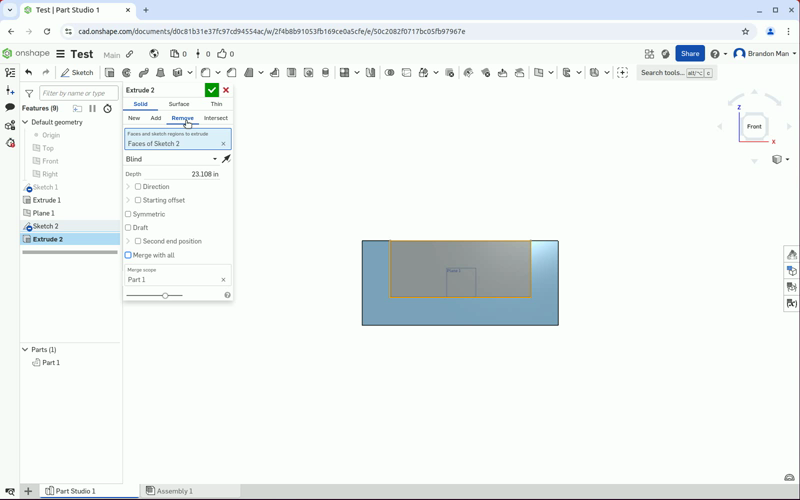
key(space)
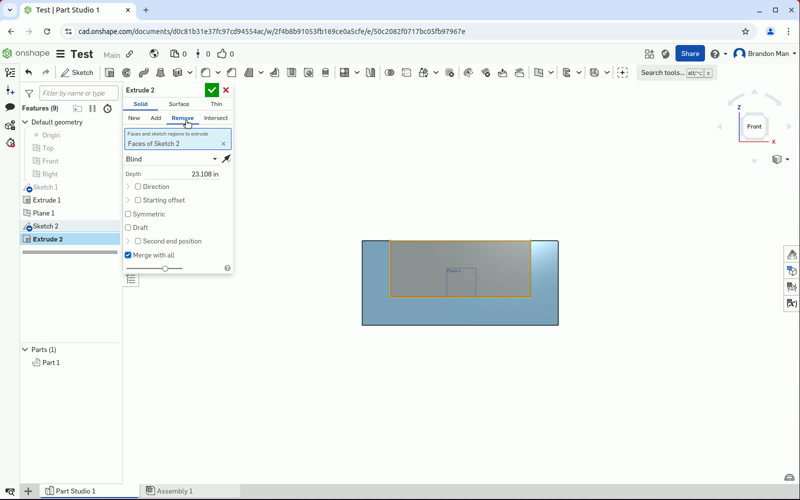
key(enter)
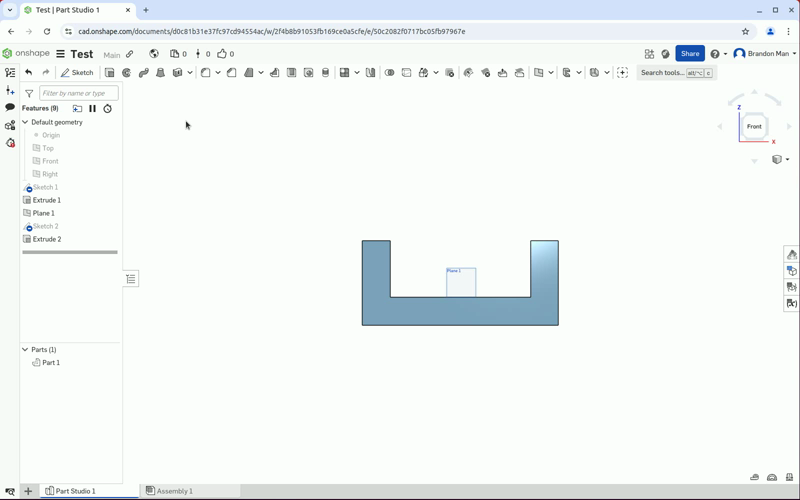
key(shift+h)
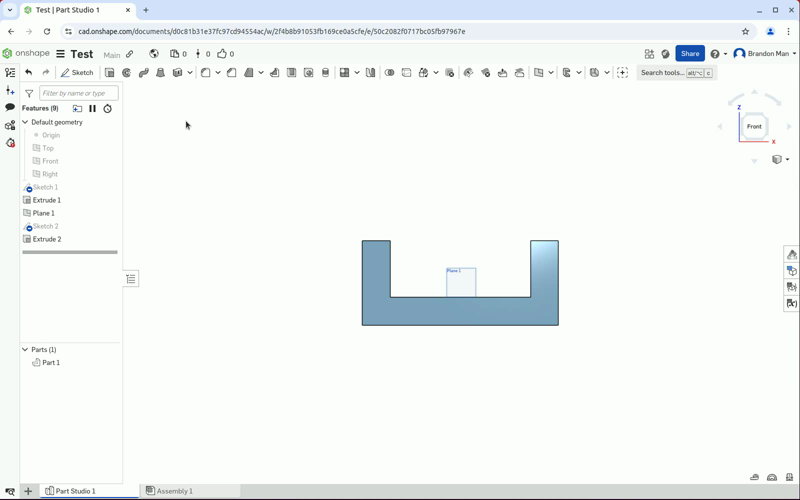
key(shift+h)
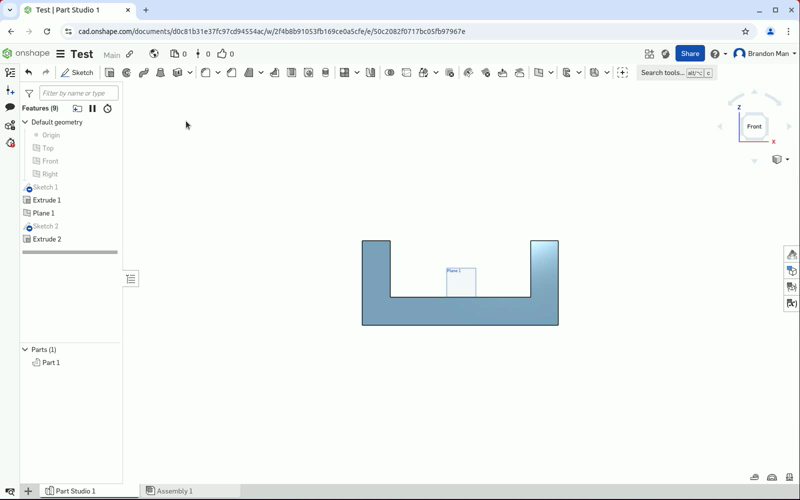
mouse_move(73, 189)
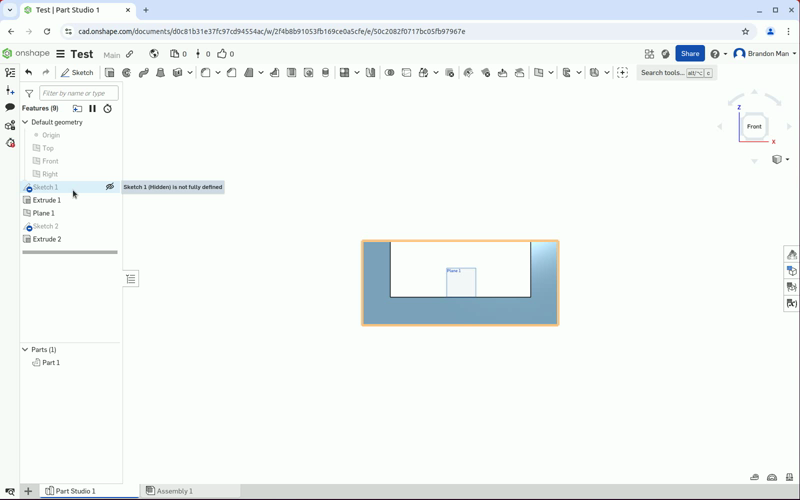
click(73, 189)
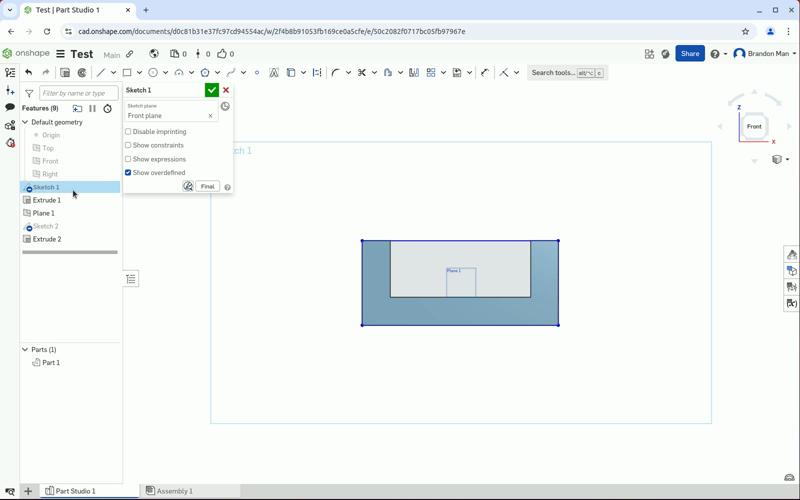
mouse_move(229, 92)
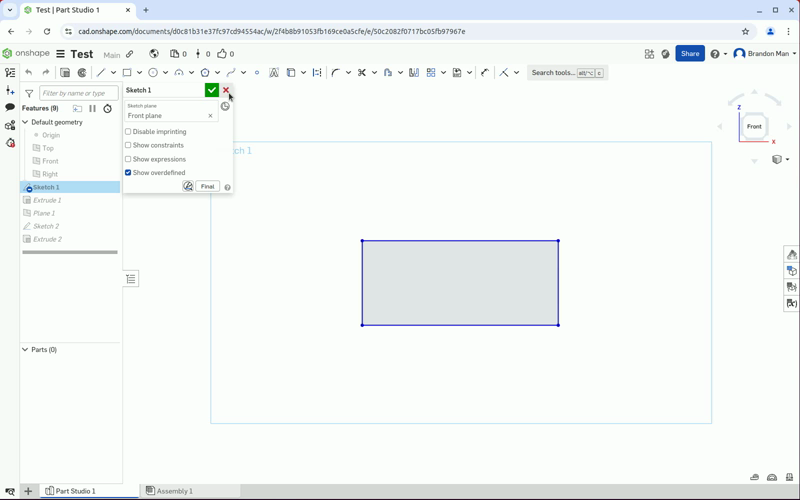
click(229, 92)
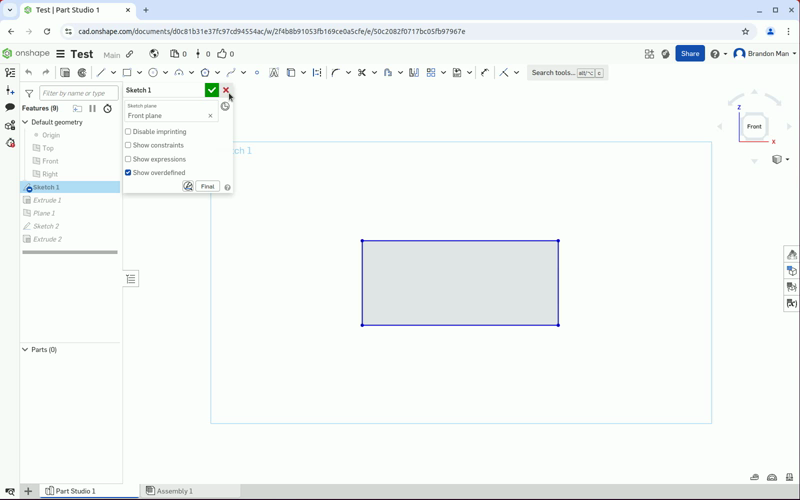
key(shift+s)
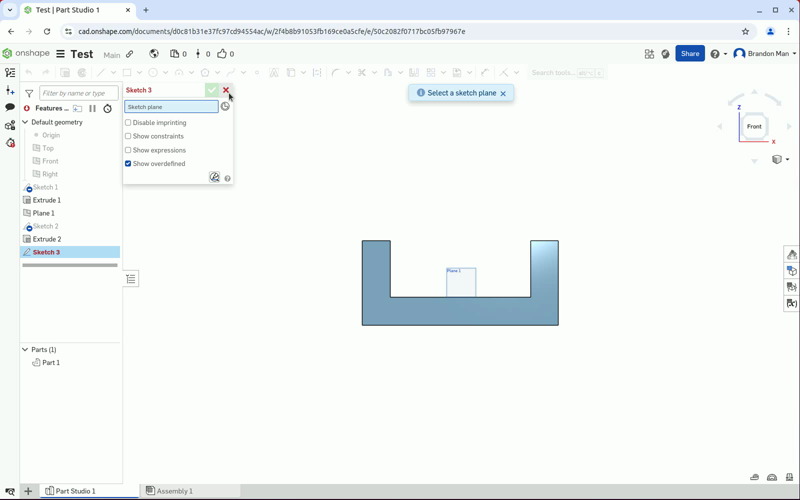
mouse_move(73, 215)
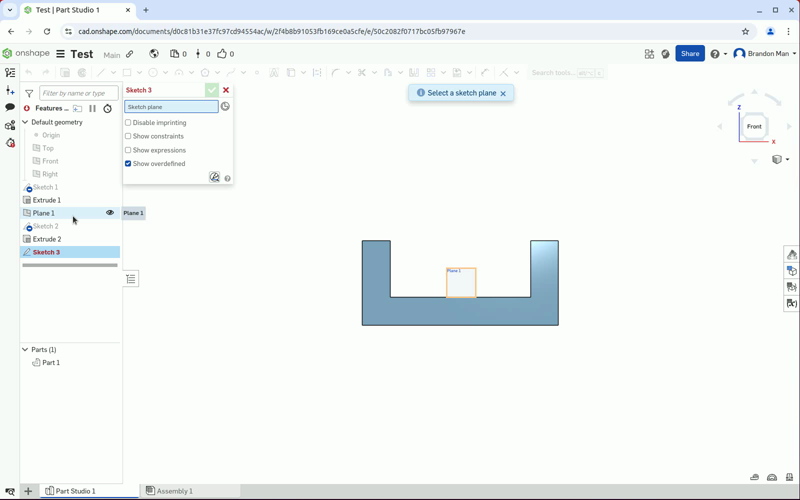
click(73, 215)
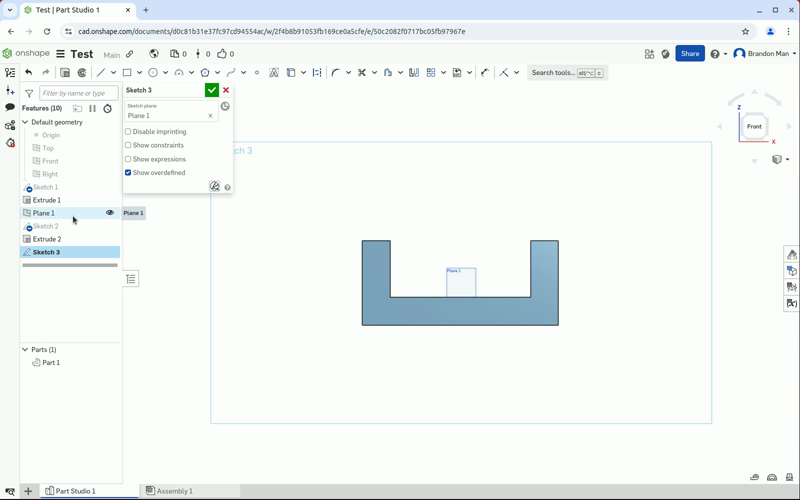
mouse_move(73, 352)
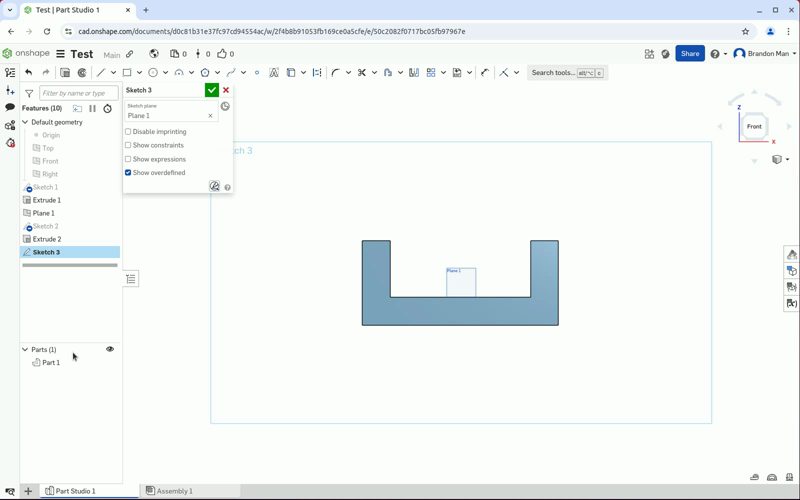
key(y)
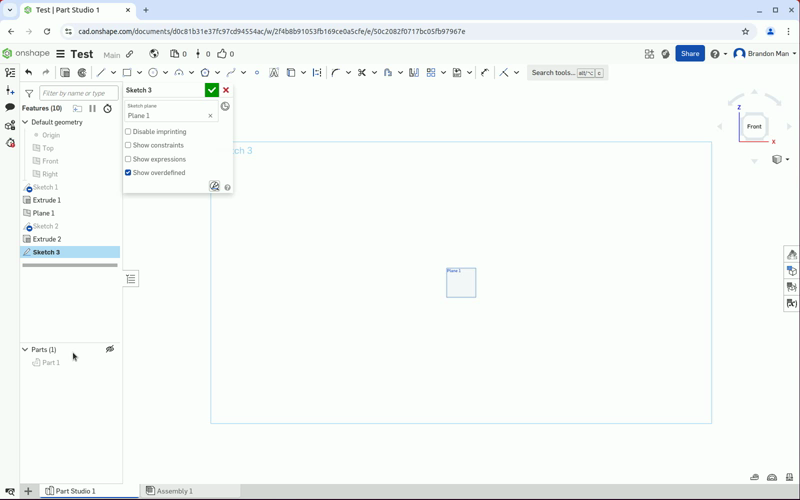
key(l)
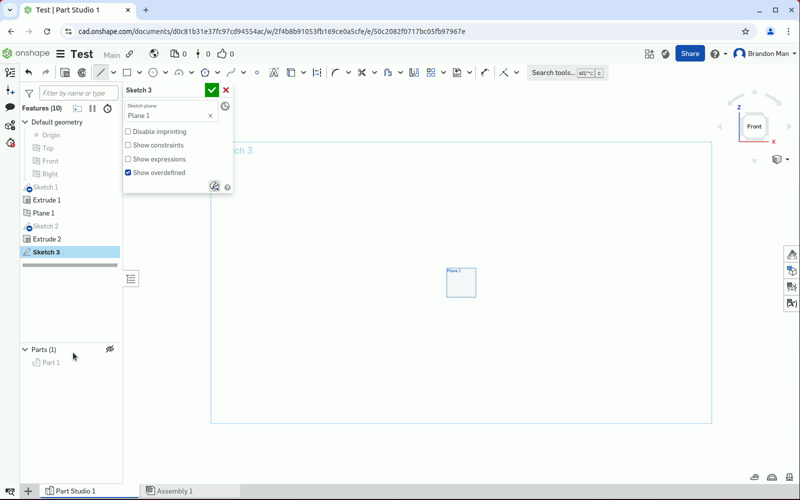
key_down(shift)
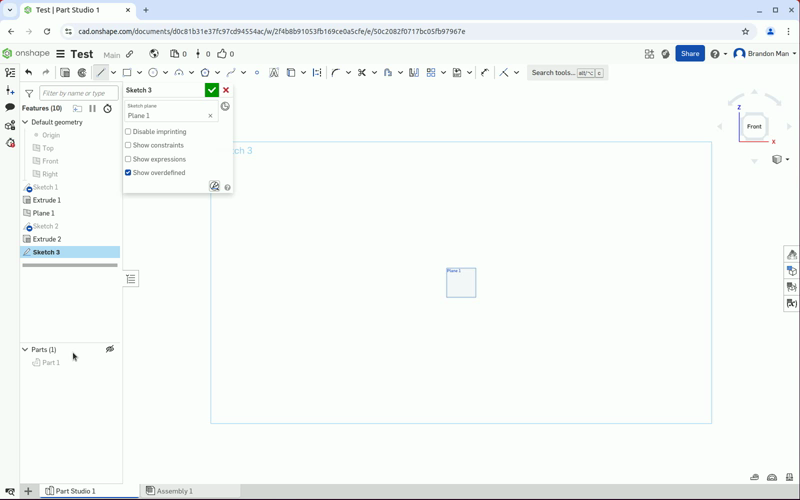
mouse_move(474, 325)
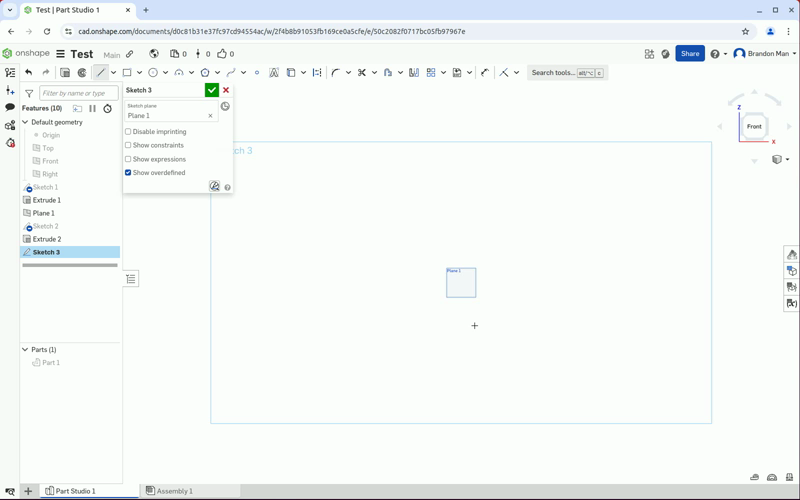
click(474, 325)
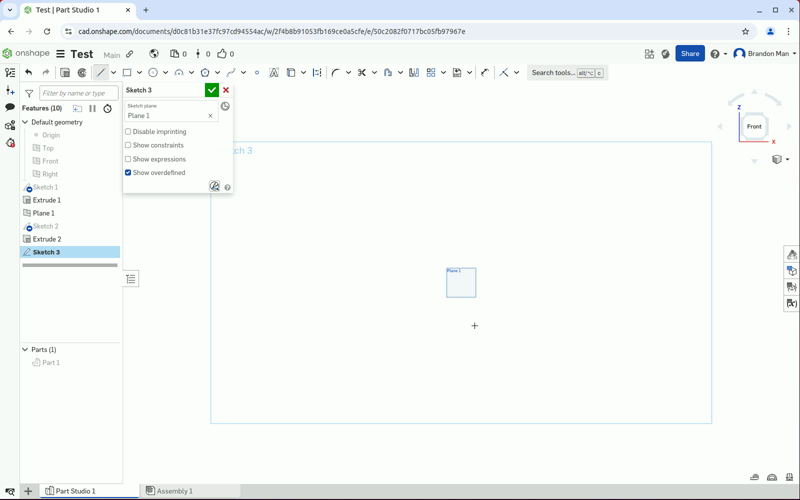
key_up(shift)
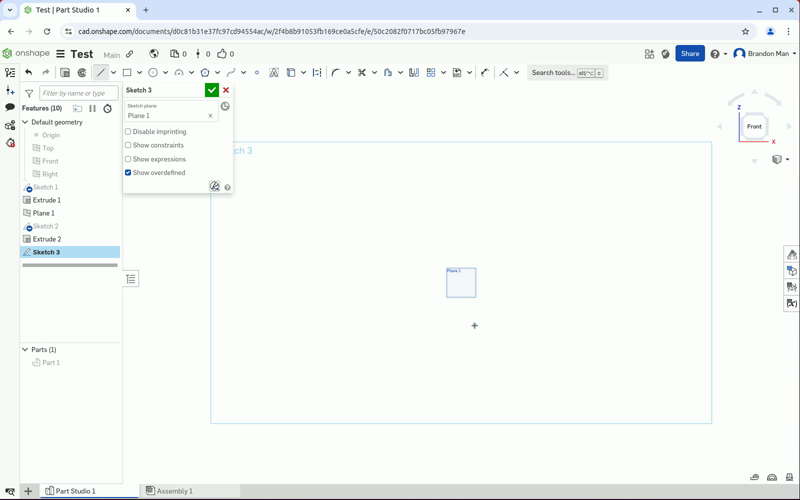
key_down(shift)
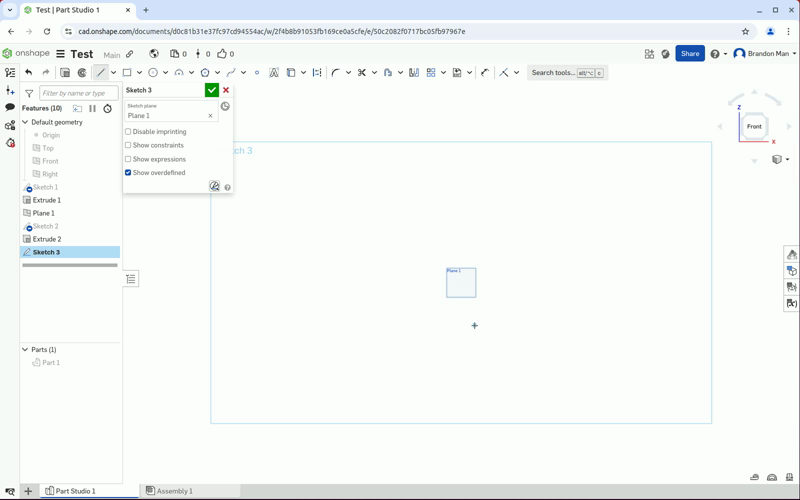
mouse_move(559, 325)
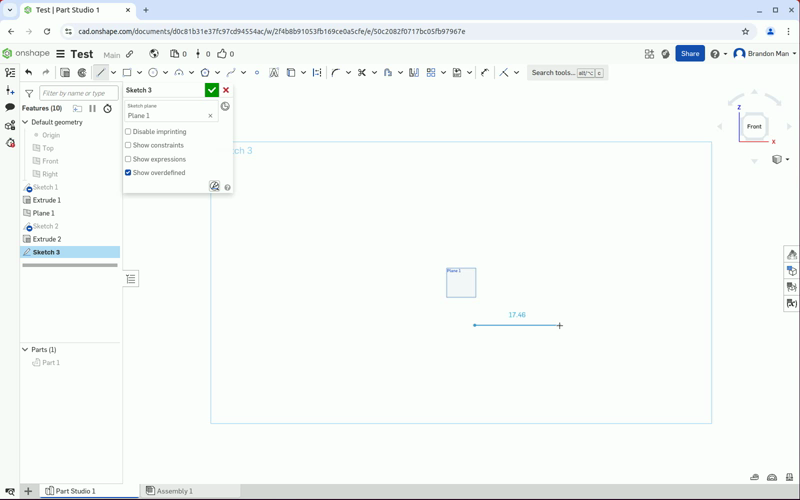
click(559, 325)
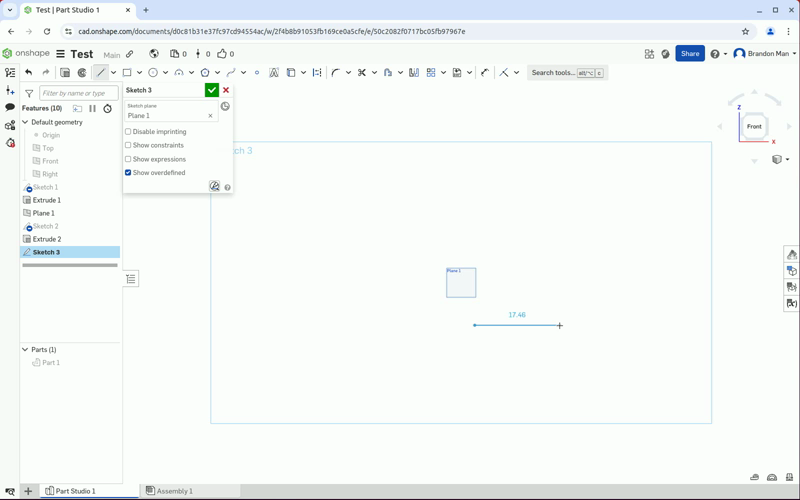
key_up(shift)
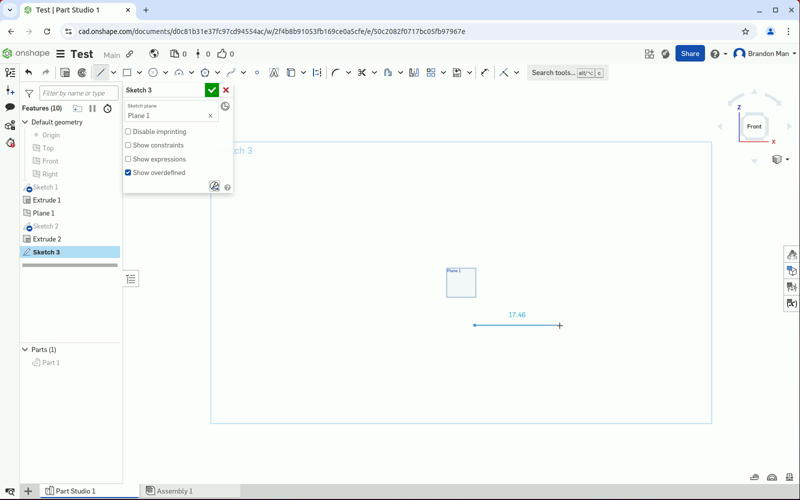
key_down(shift)
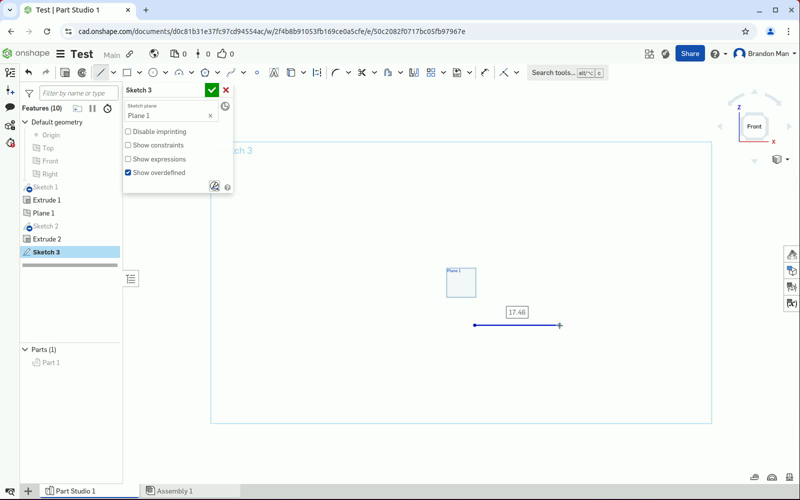
mouse_move(589, 325)
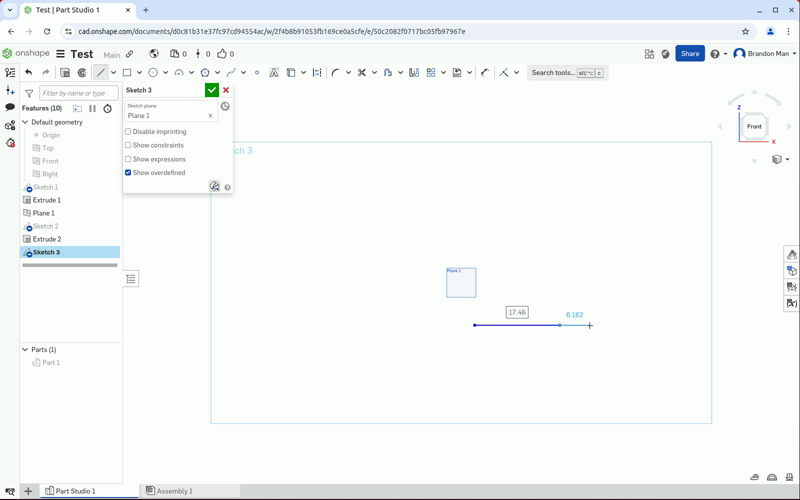
mouse_move(559, 296)
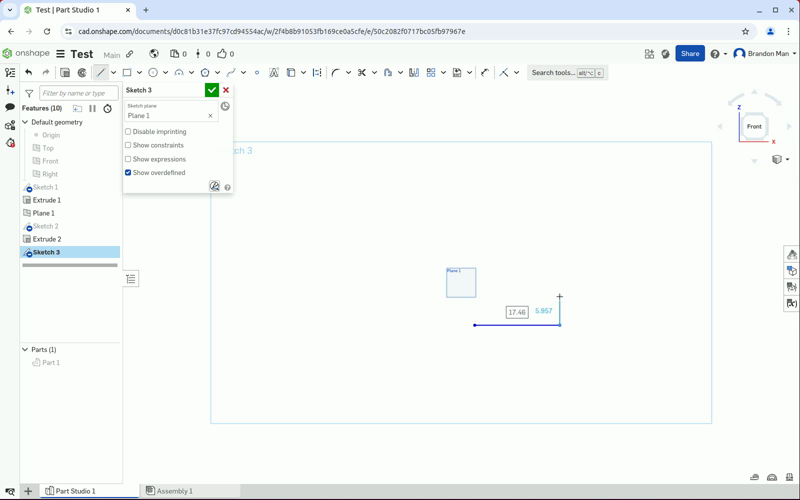
click(559, 296)
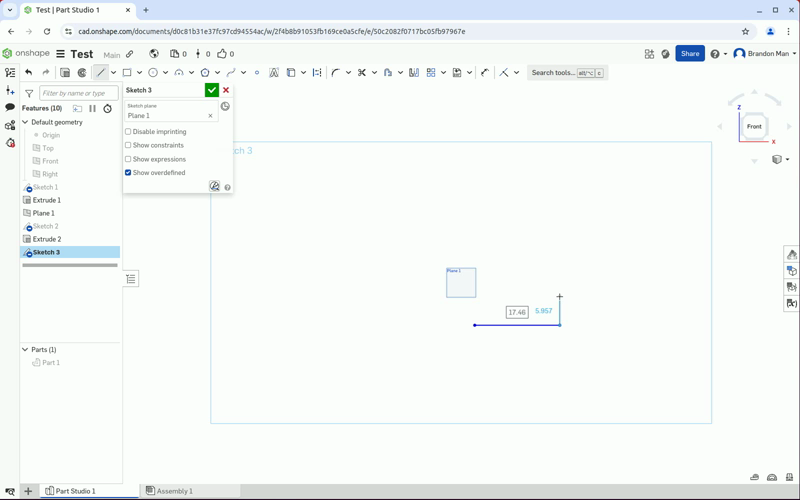
key_up(shift)
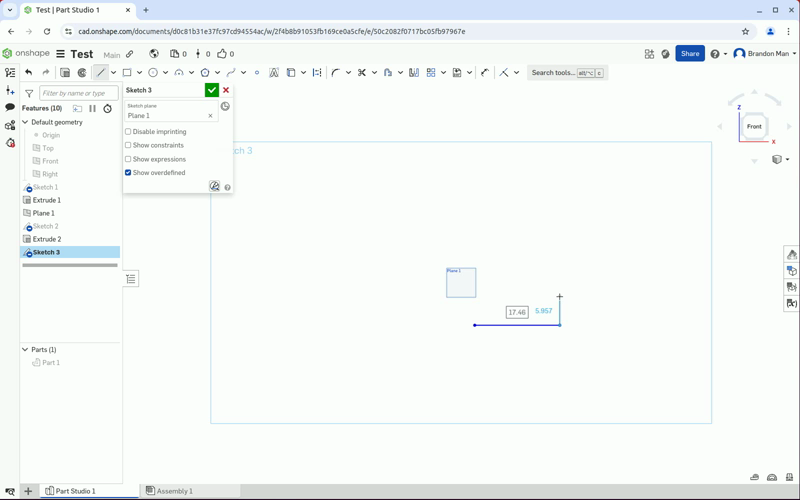
key_down(shift)
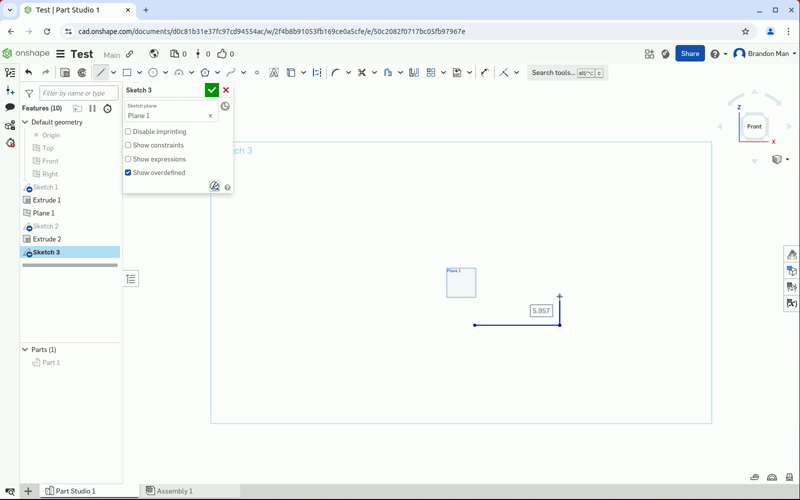
mouse_move(589, 296)
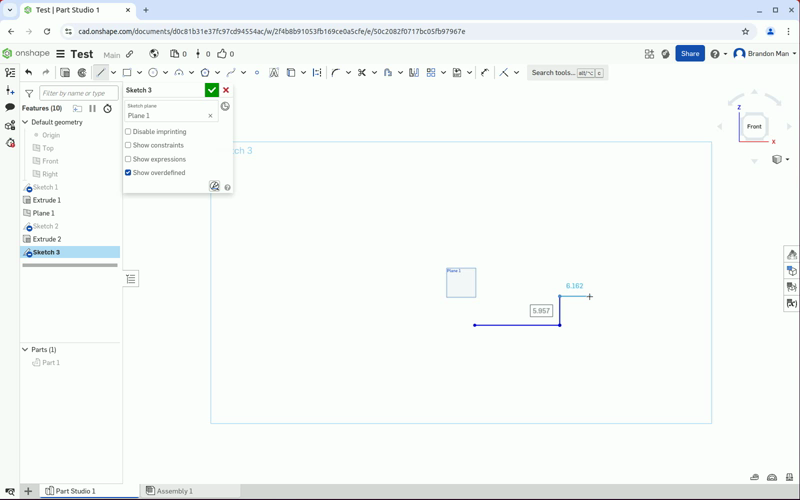
mouse_move(531, 296)
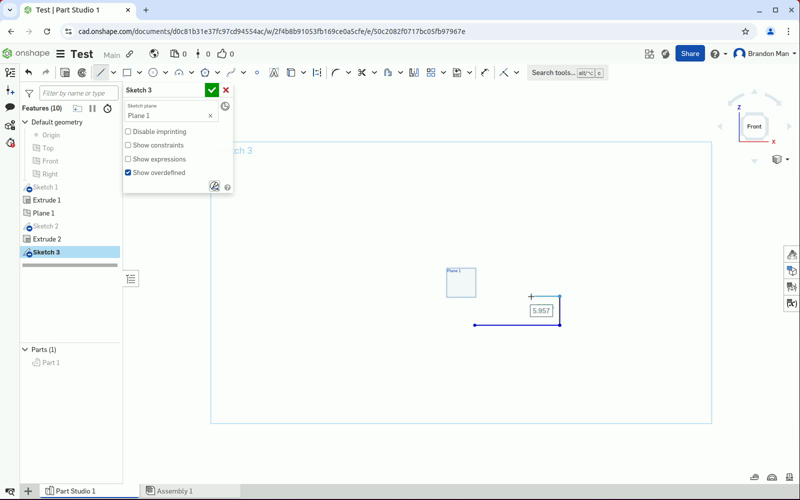
click(531, 296)
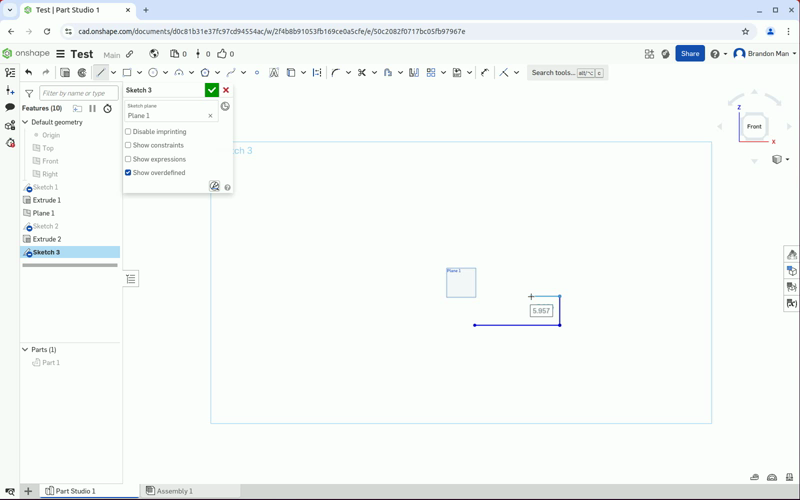
key_up(shift)
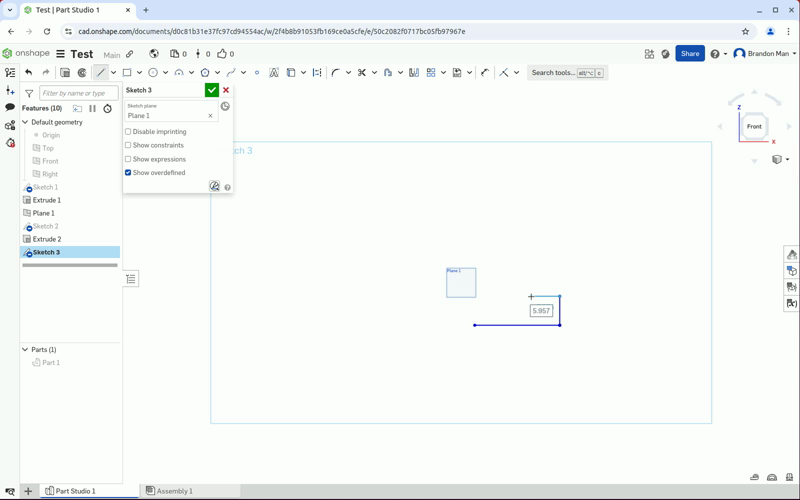
key_down(shift)
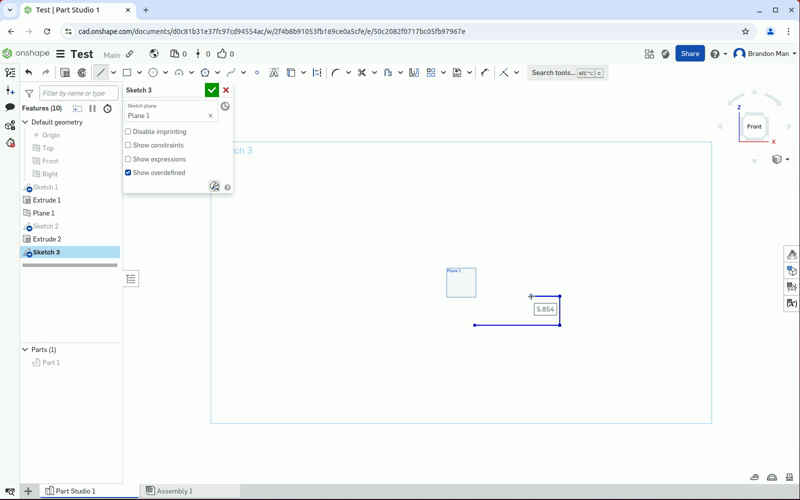
mouse_move(561, 296)
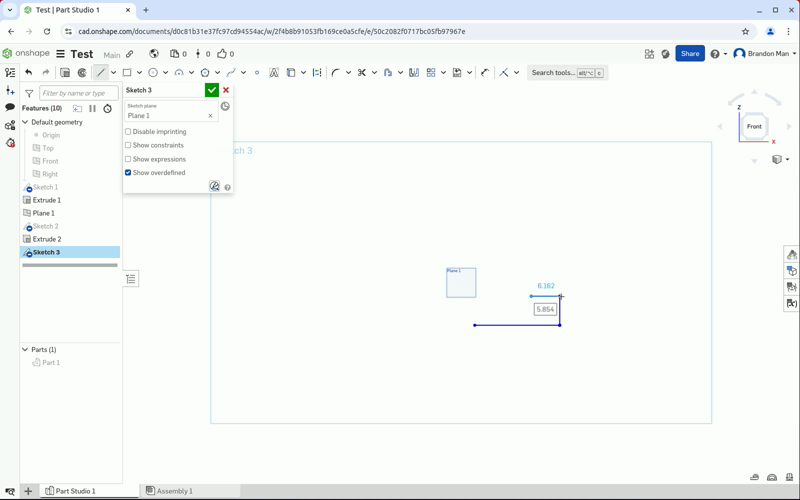
mouse_move(474, 296)
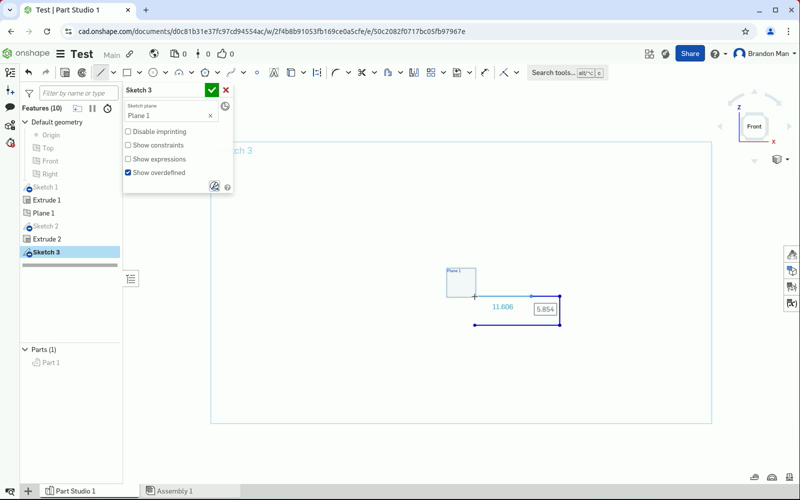
click(474, 296)
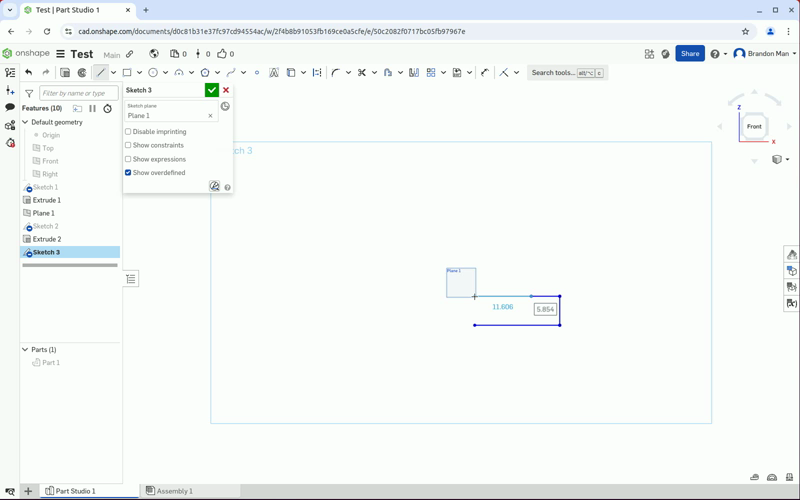
key_up(shift)
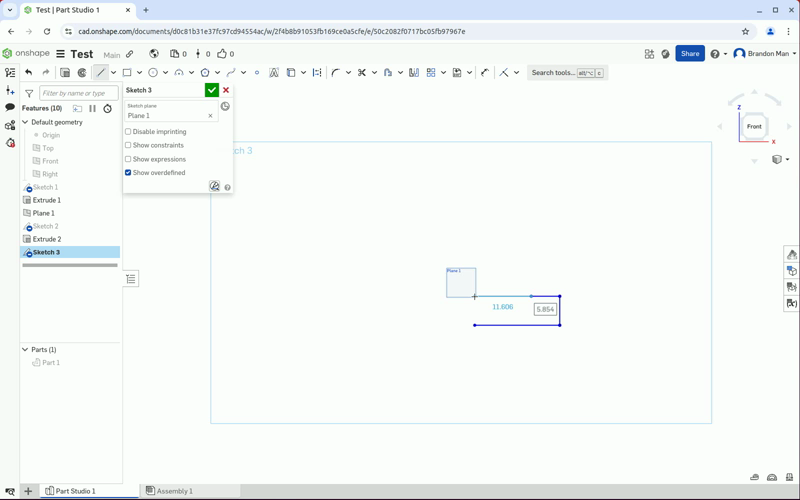
mouse_move(504, 296)
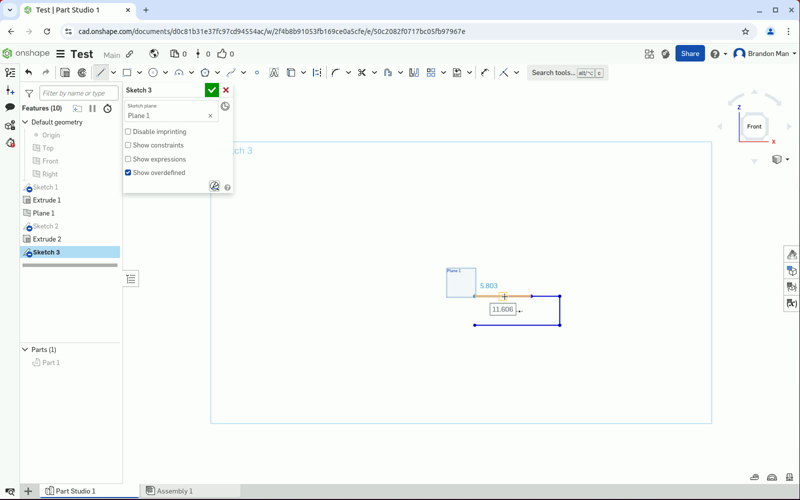
key_down(shift)
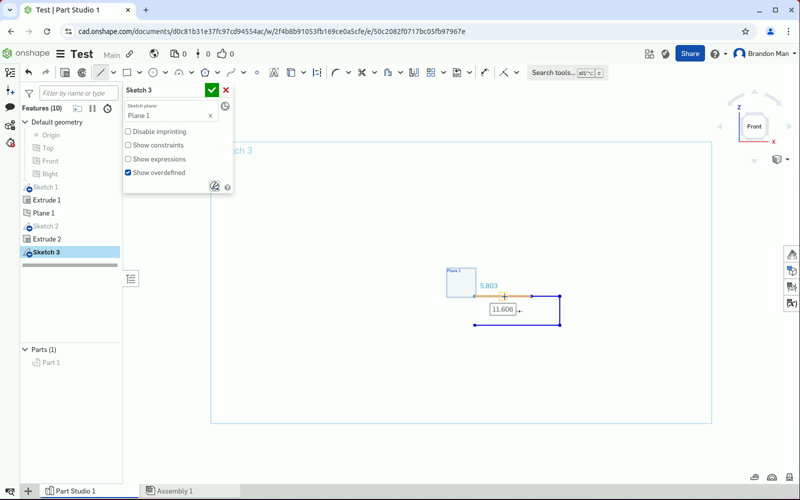
mouse_move(474, 325)
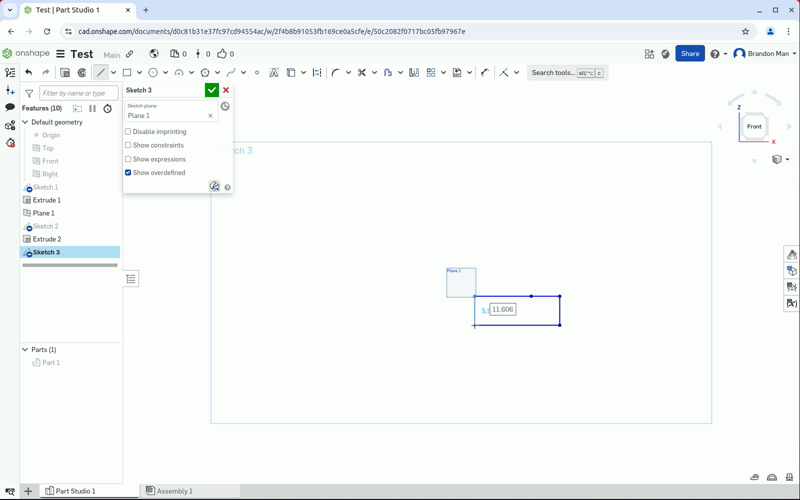
key_up(shift)
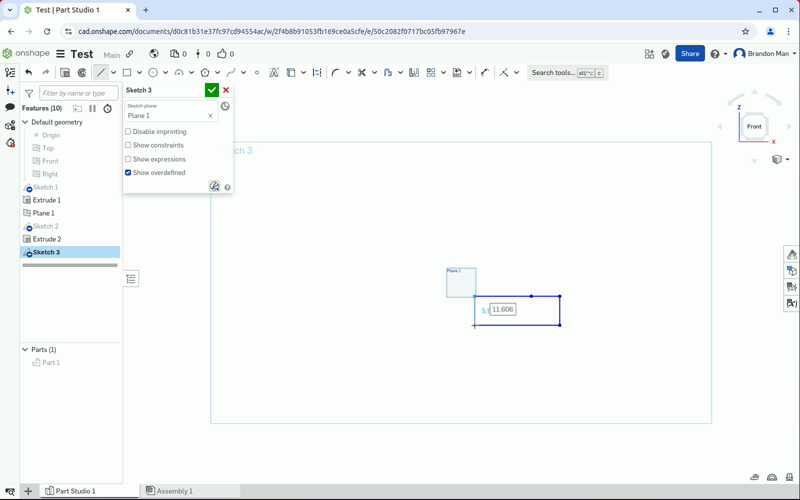
click(474, 325)
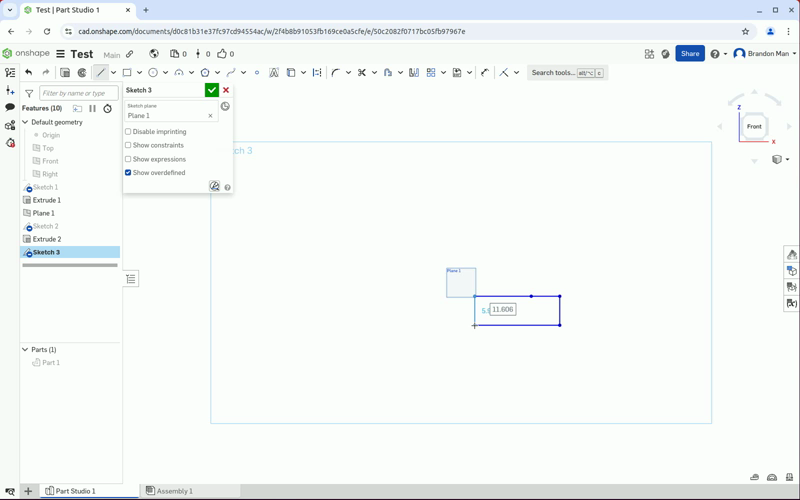
key(esc)
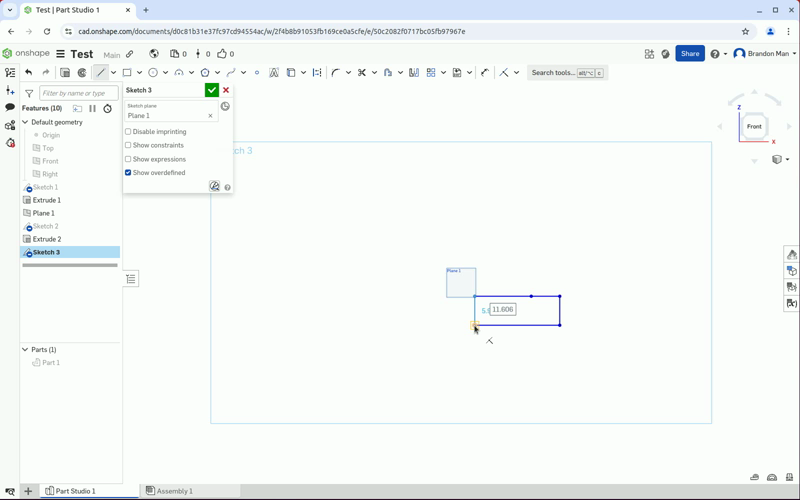
mouse_move(533, 314)
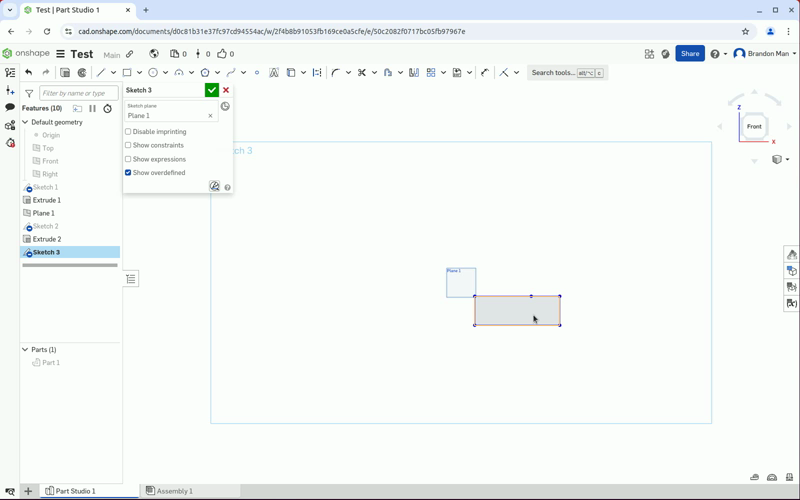
click(533, 314)
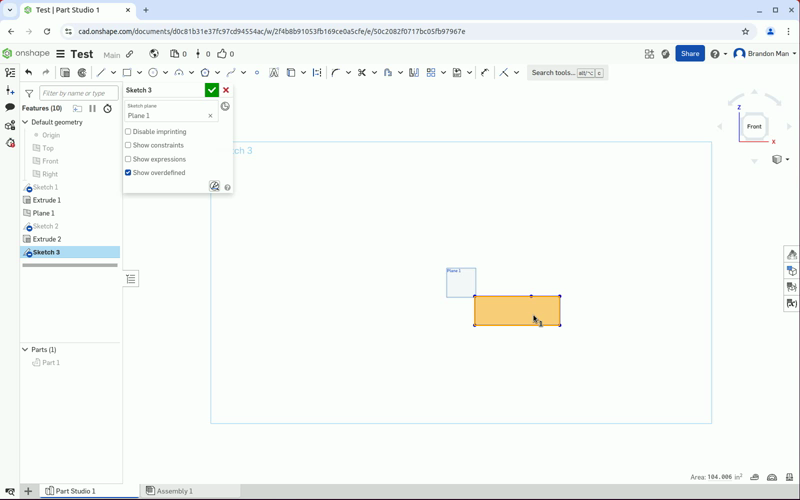
mouse_move(73, 352)
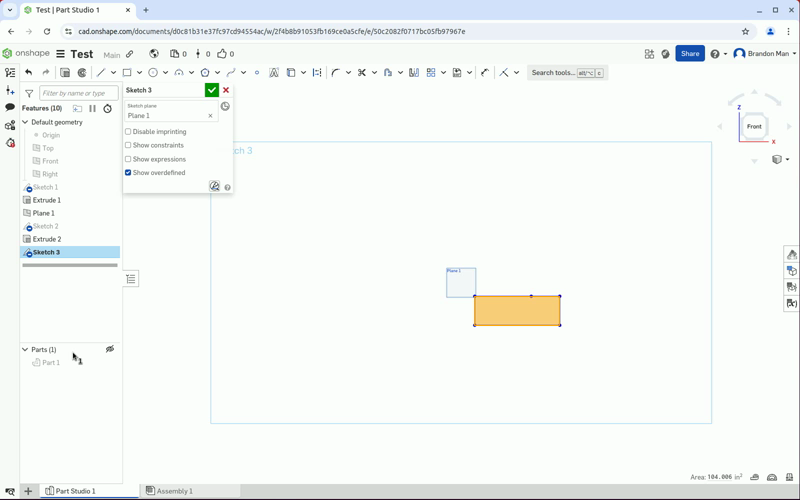
key(shift+y)
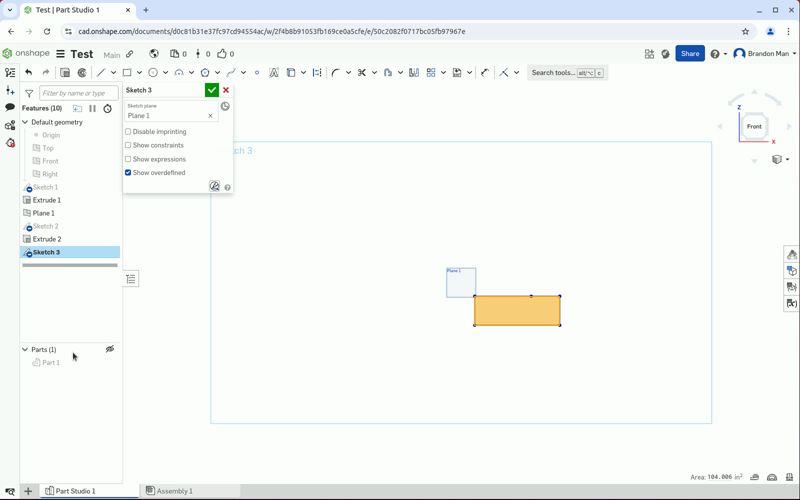
key(shift+e)
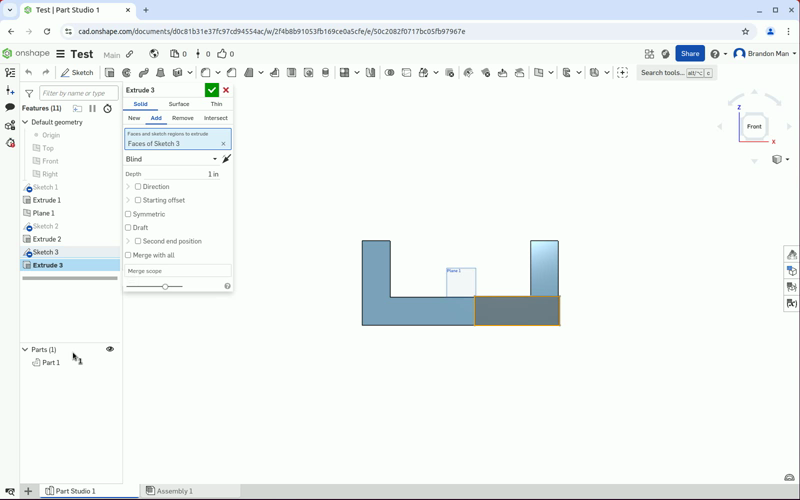
mouse_move(143, 106)
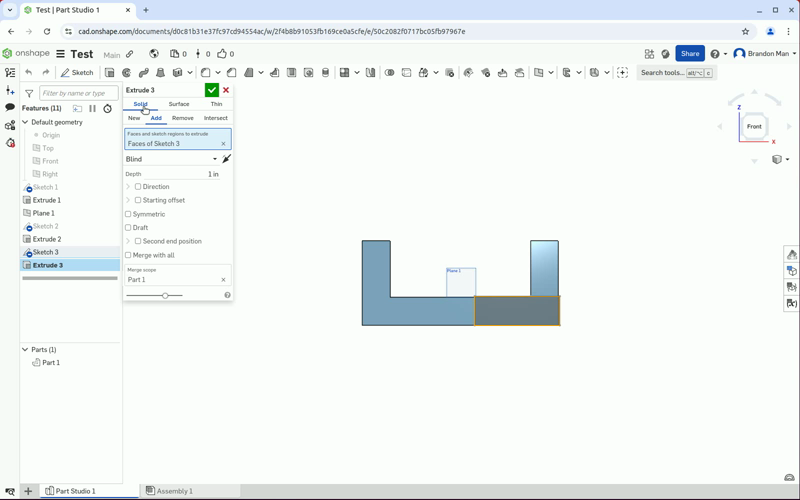
click(143, 106)
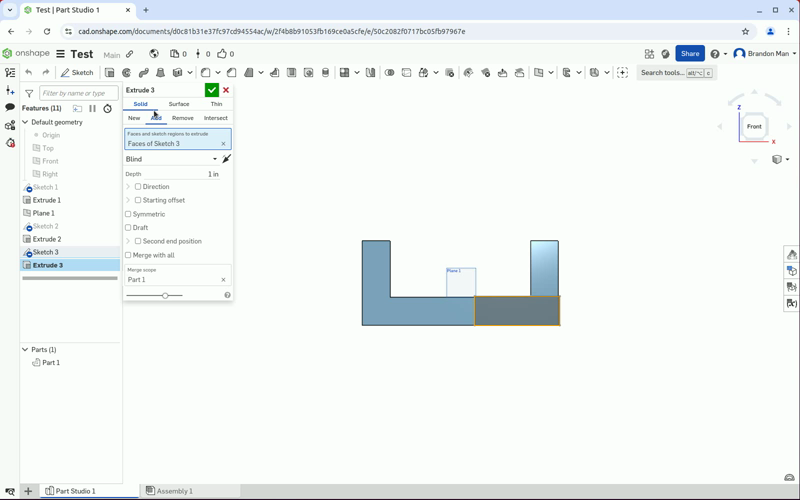
mouse_move(186, 120)
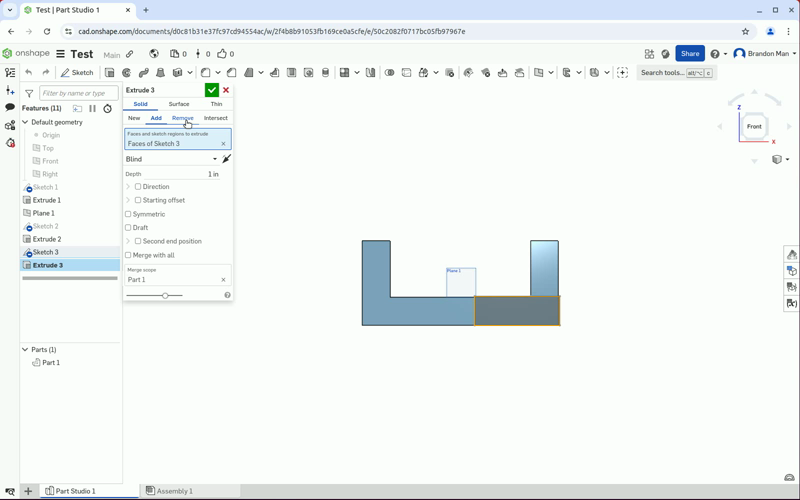
click(186, 120)
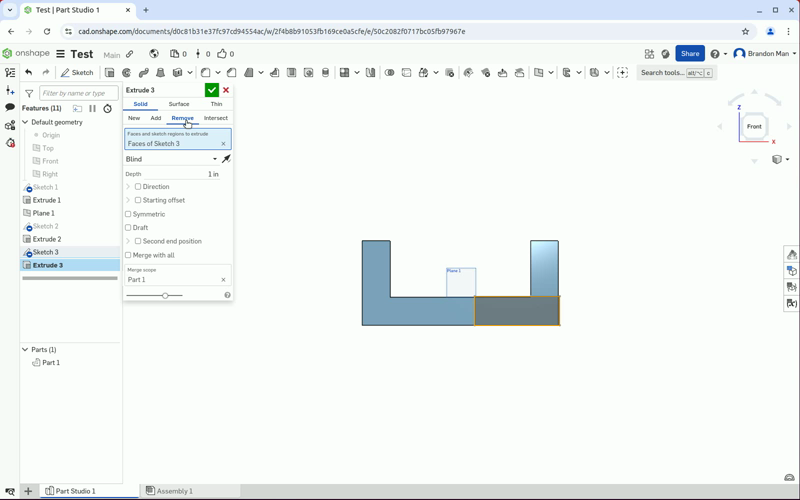
key(tab, 4)
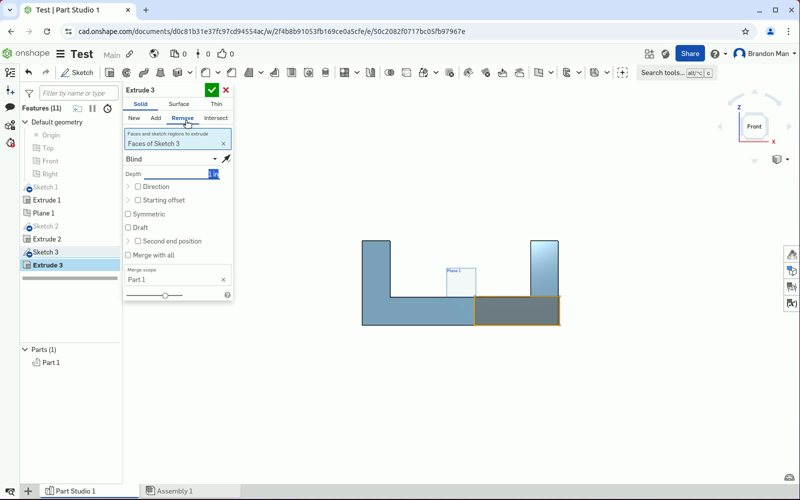
text(11.554)
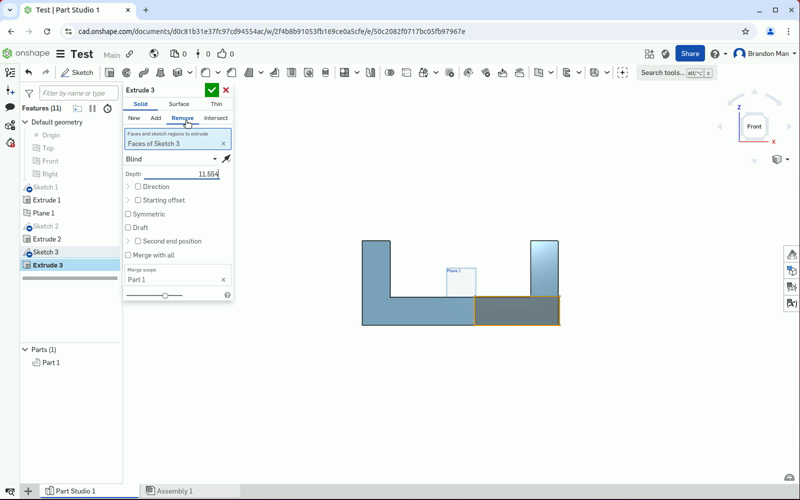
key(tab, 6)
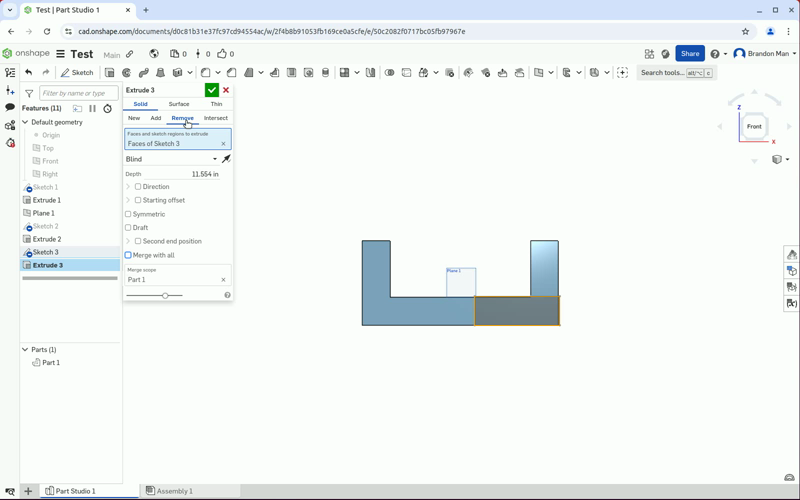
key(space)
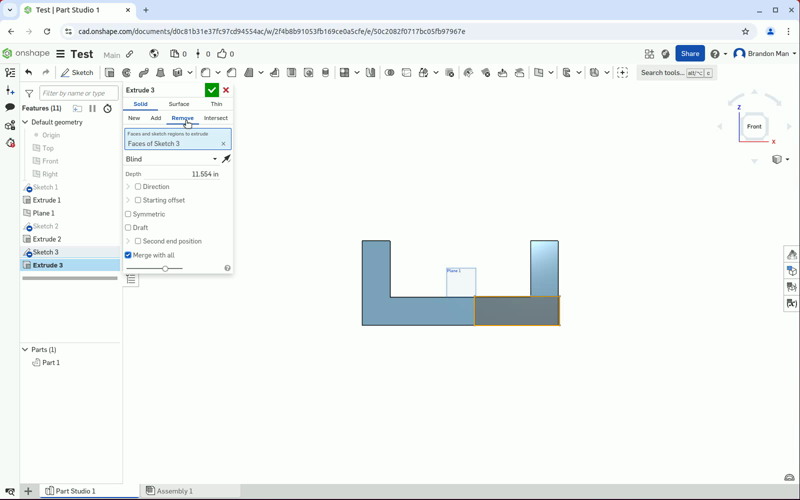
key(enter)
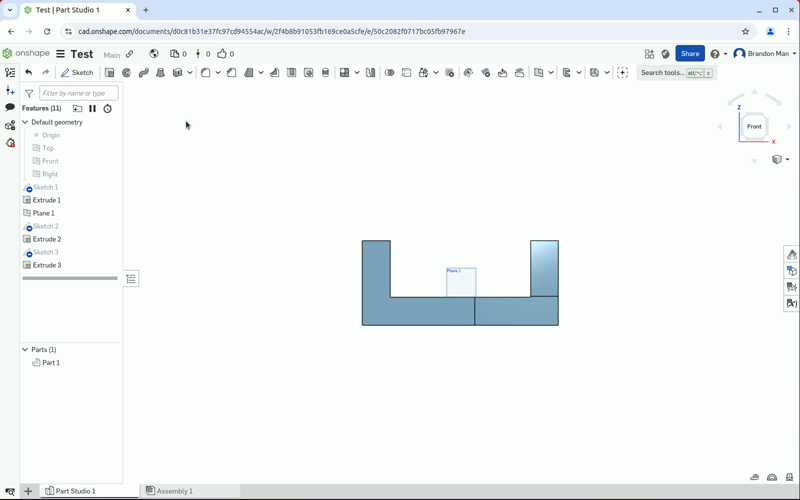
key(shift+h)
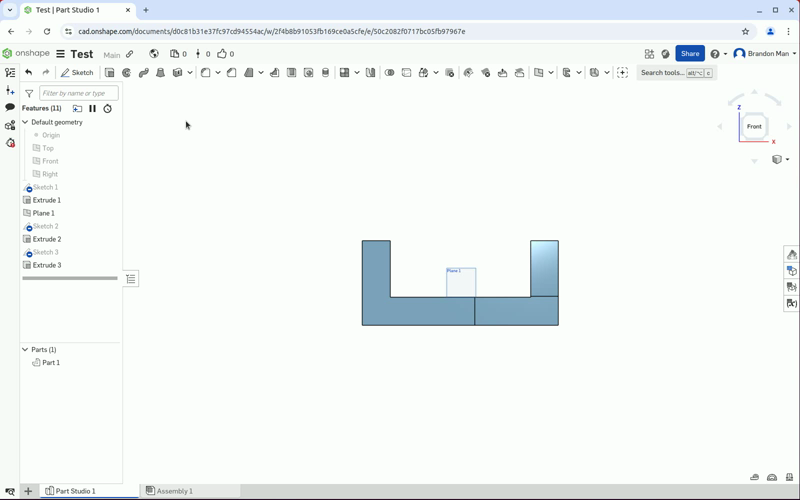
key(shift+h)
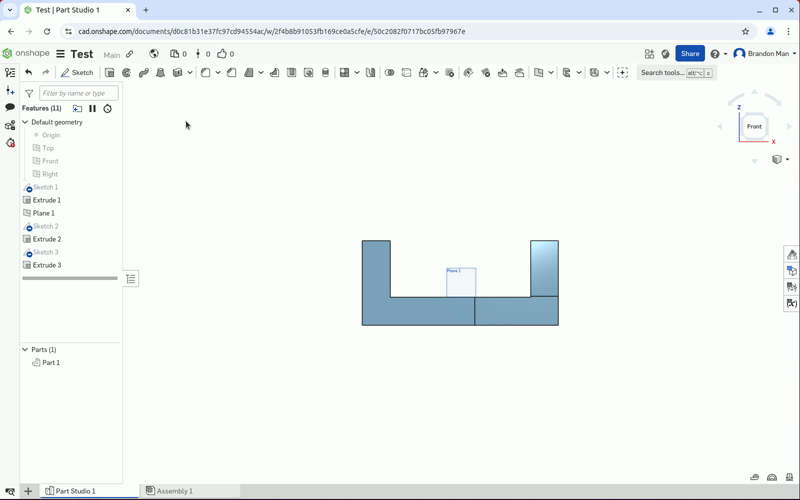
mouse_move(73, 189)
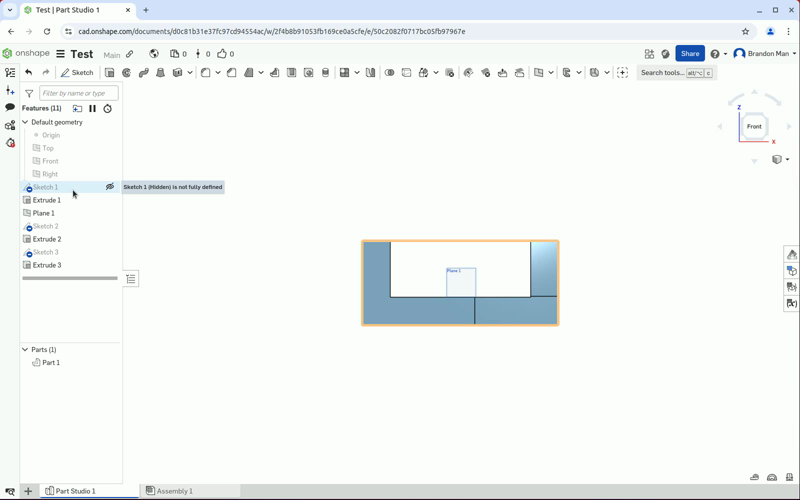
click(73, 189)
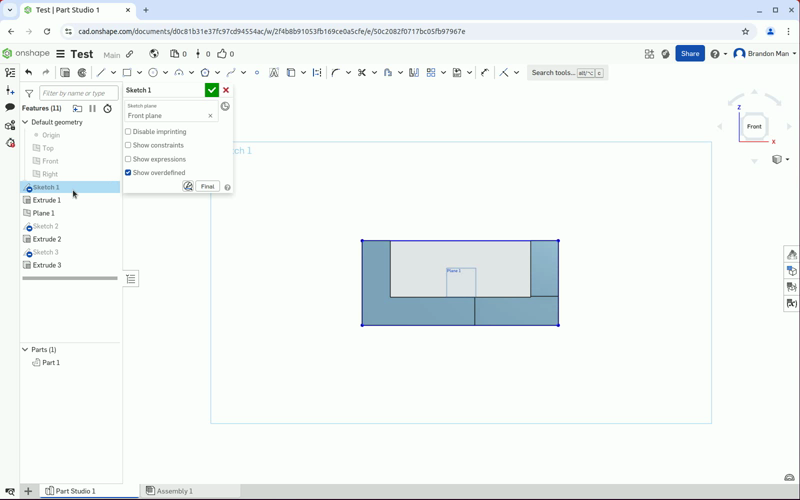
mouse_move(229, 92)
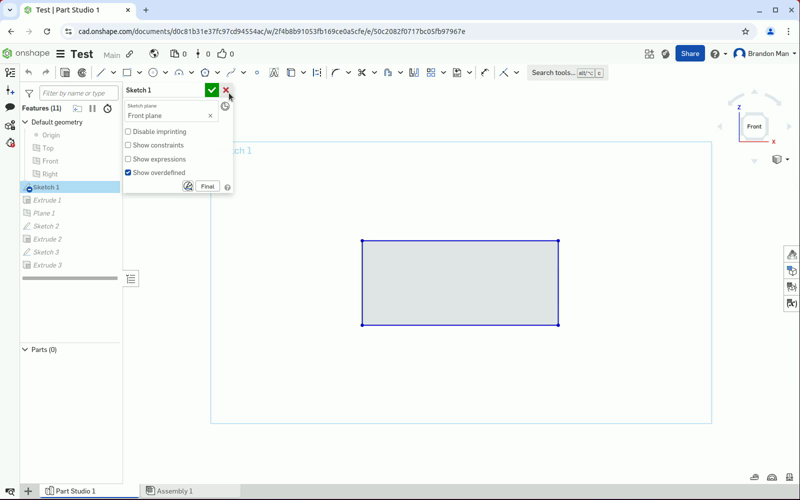
click(229, 92)
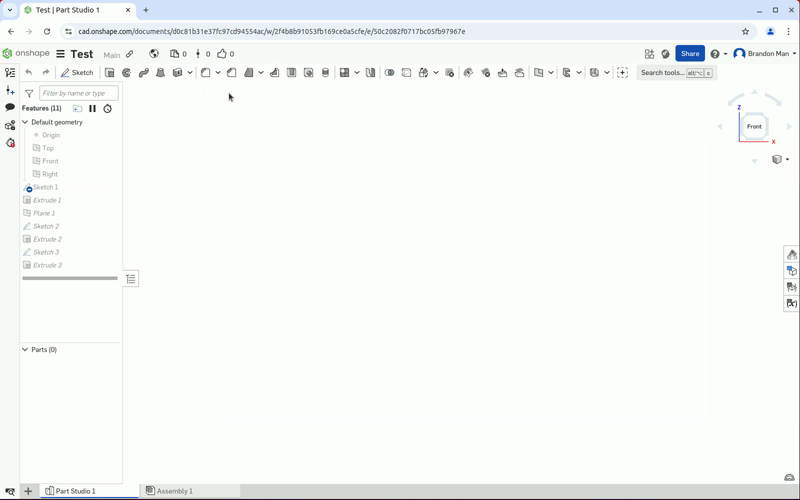
key(shift+s)
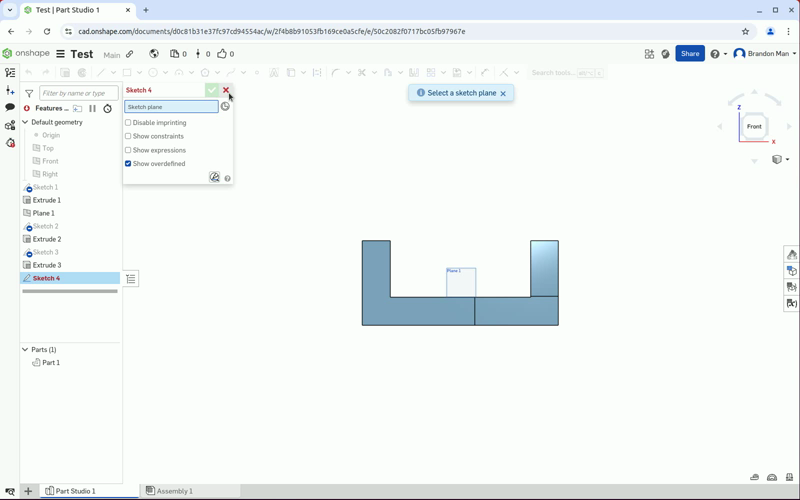
mouse_move(73, 215)
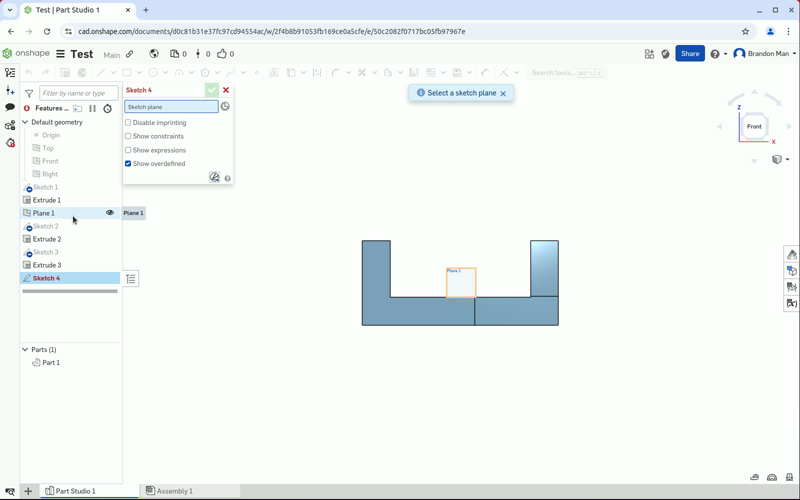
click(73, 215)
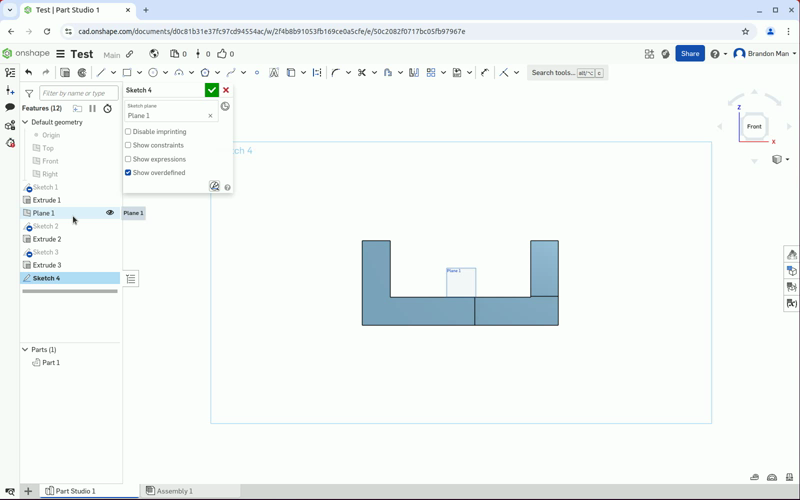
mouse_move(73, 352)
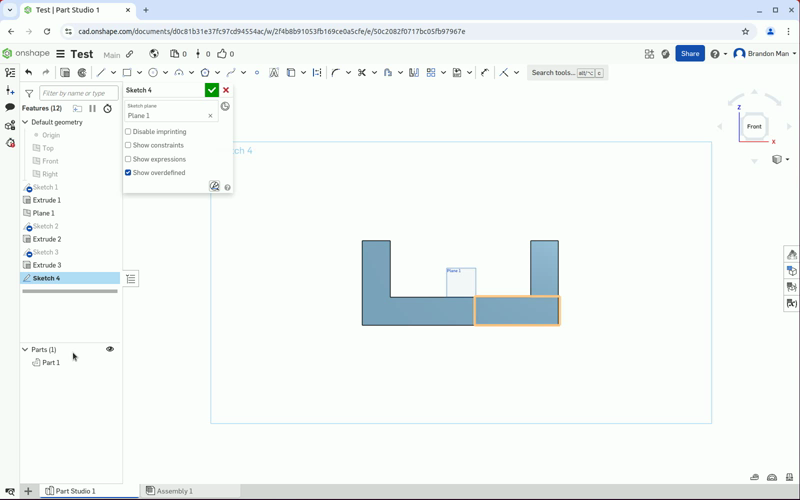
key(y)
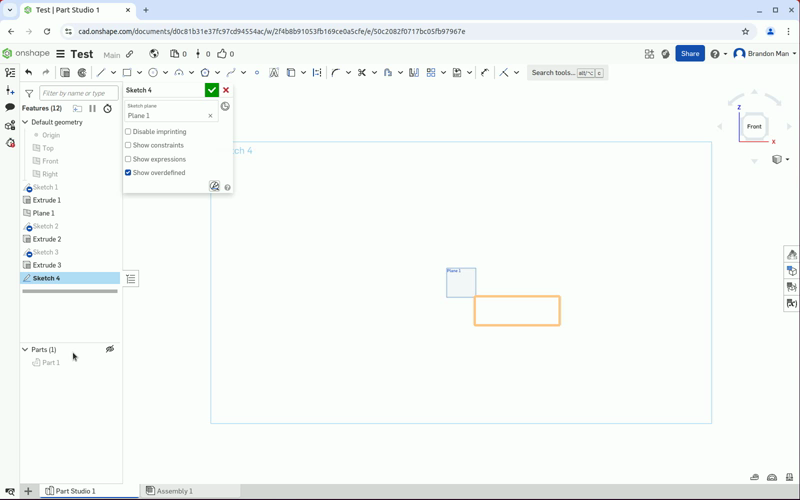
key(l)
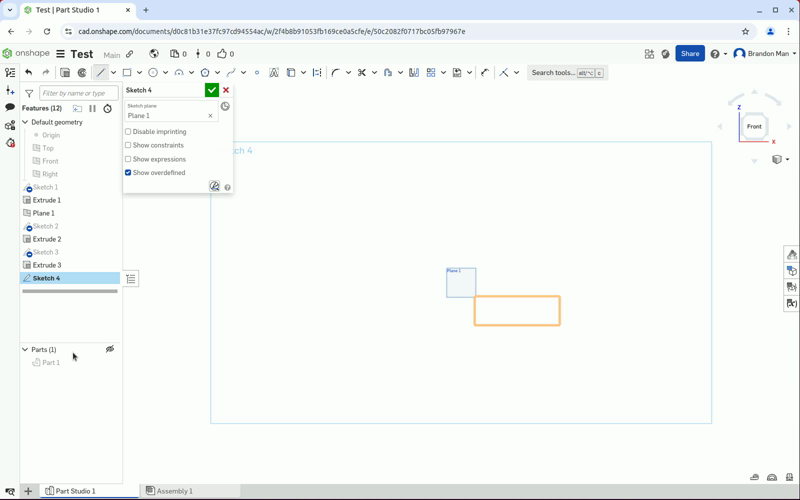
key_down(shift)
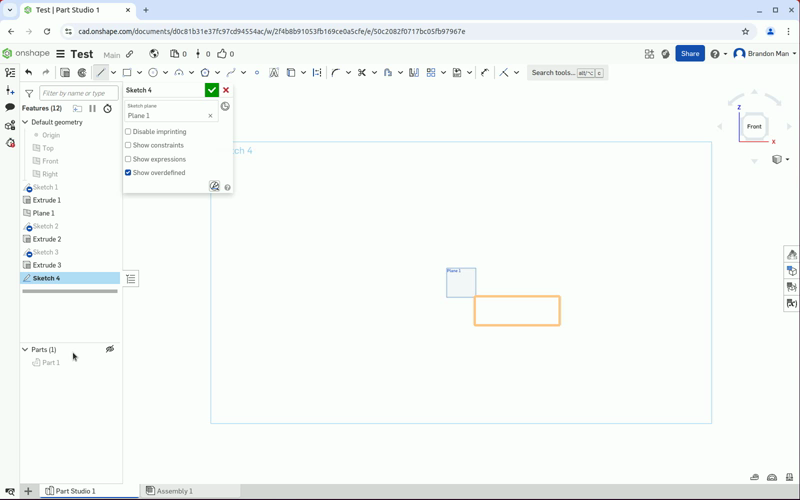
mouse_move(531, 297)
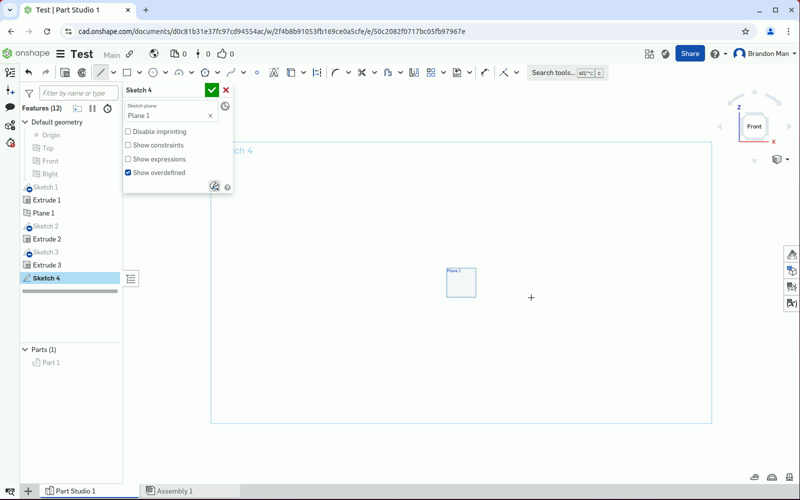
click(531, 297)
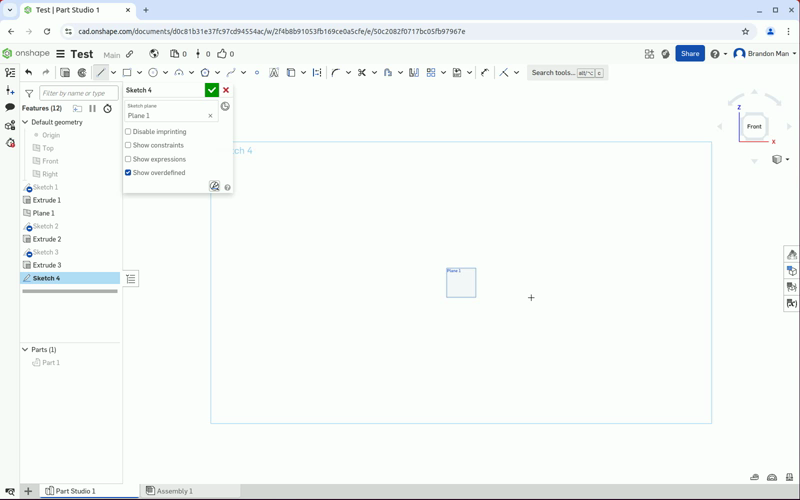
key_up(shift)
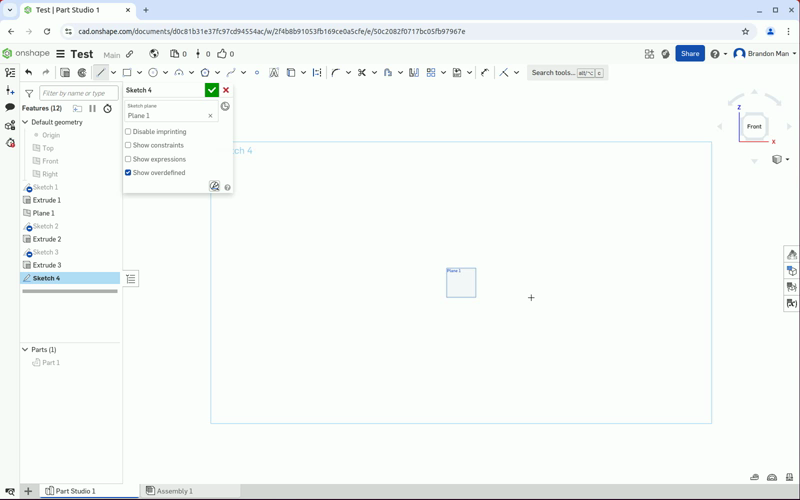
key_down(shift)
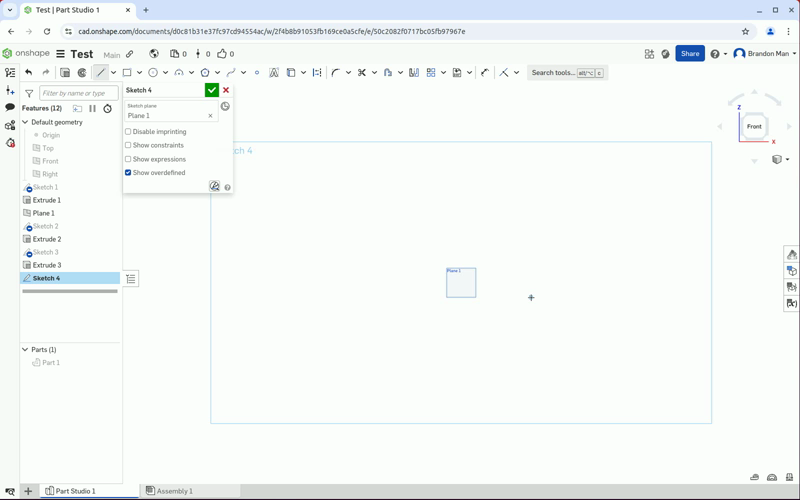
mouse_move(561, 297)
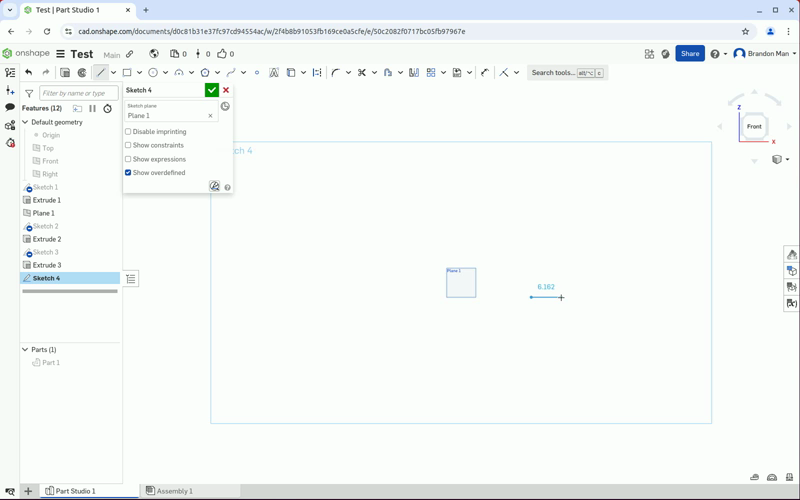
mouse_move(559, 297)
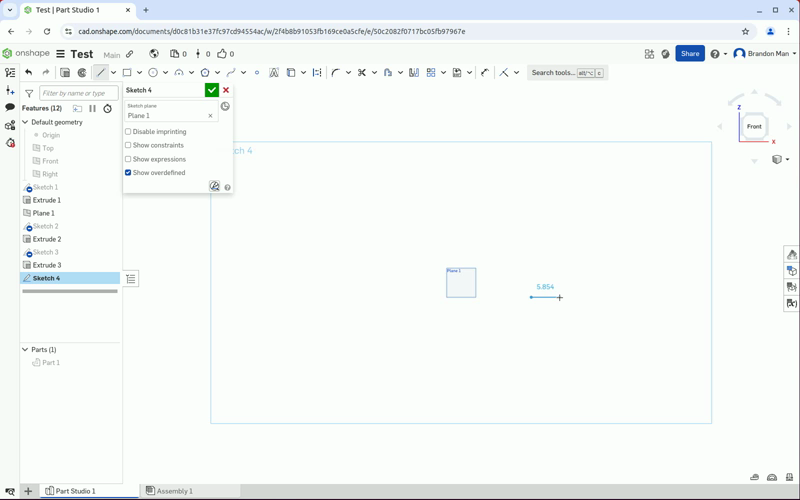
click(559, 297)
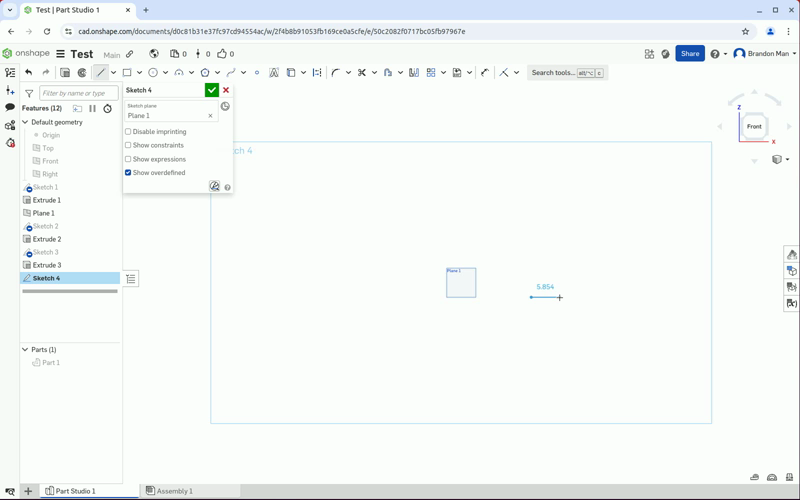
key_up(shift)
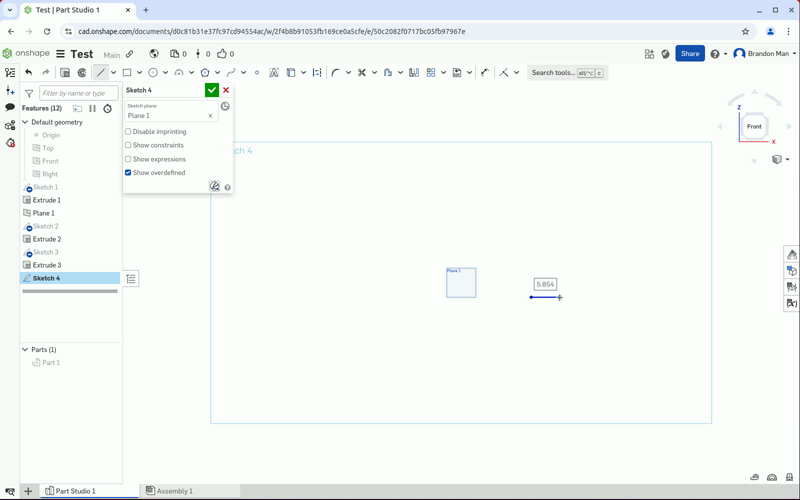
key_down(shift)
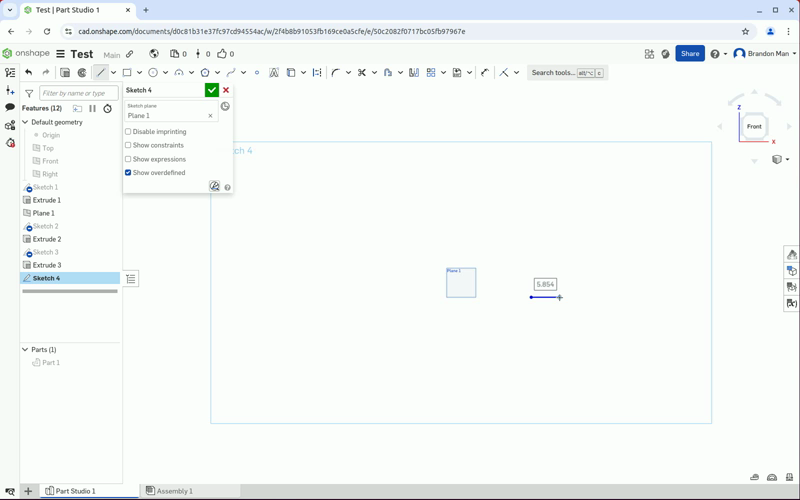
mouse_move(589, 297)
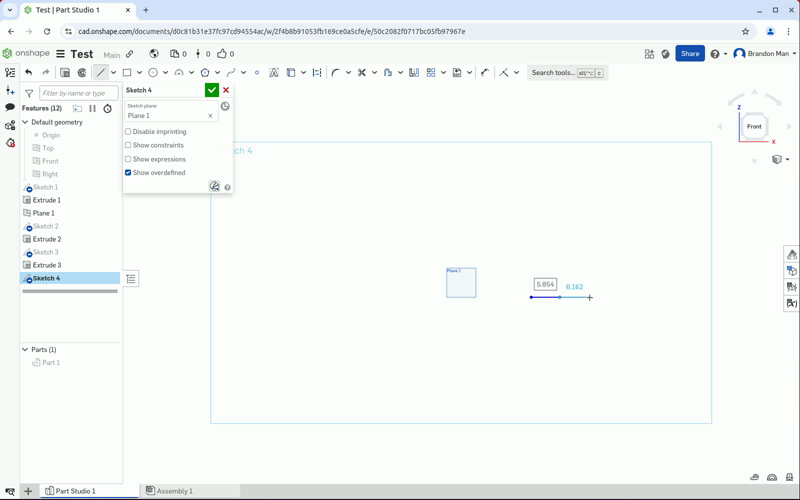
mouse_move(559, 240)
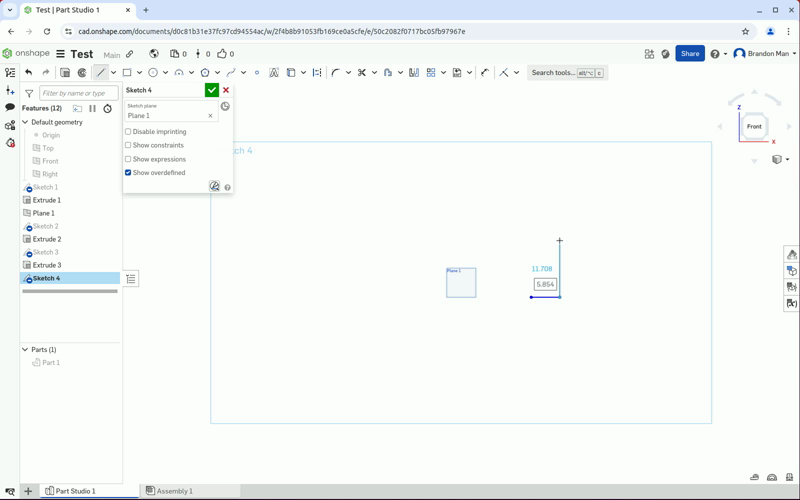
click(559, 240)
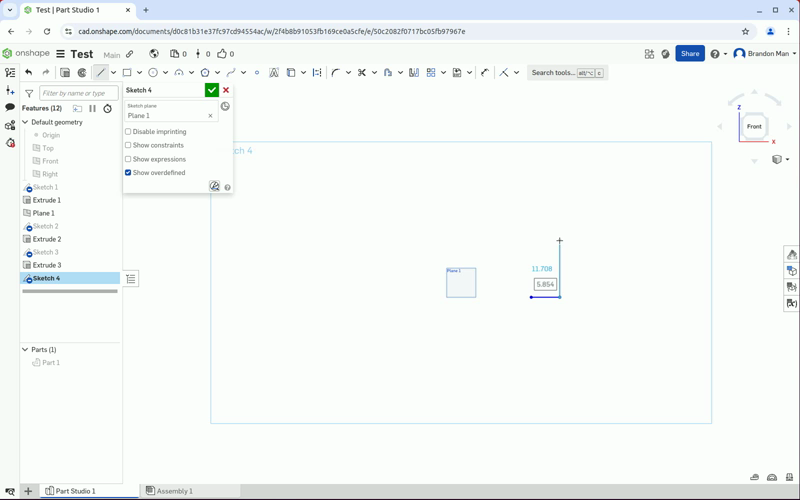
key_up(shift)
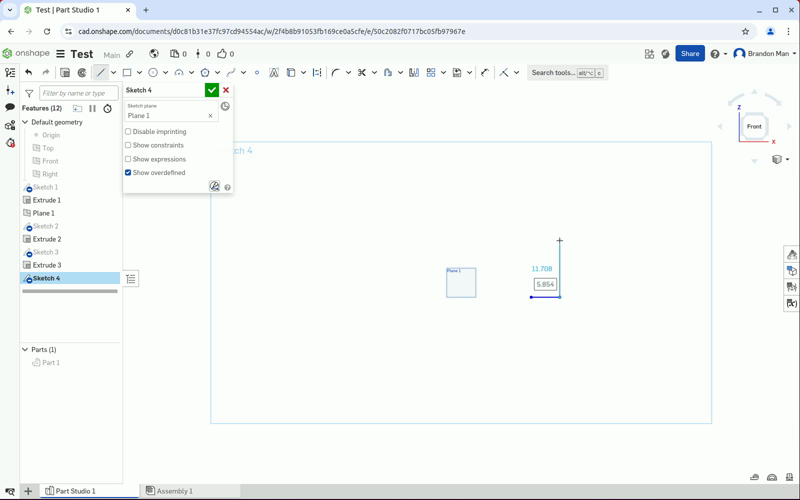
key_down(shift)
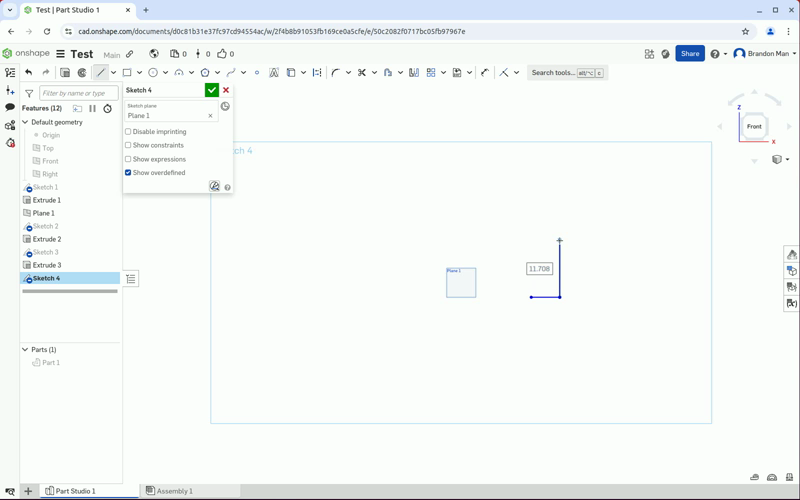
mouse_move(589, 240)
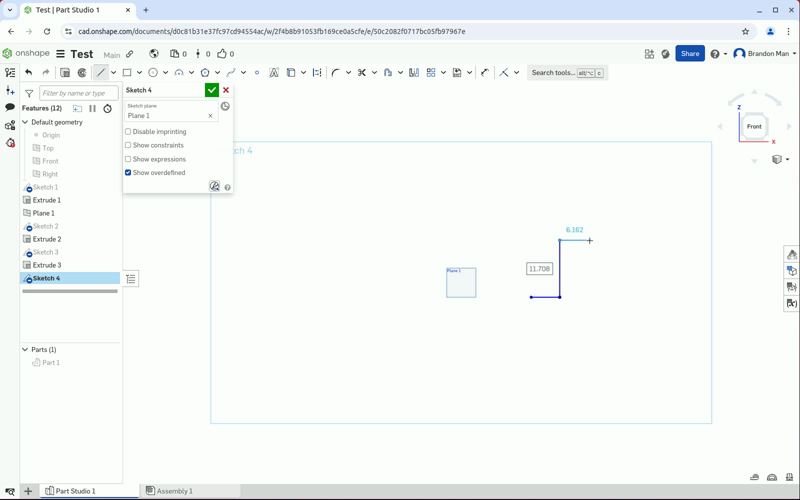
mouse_move(531, 240)
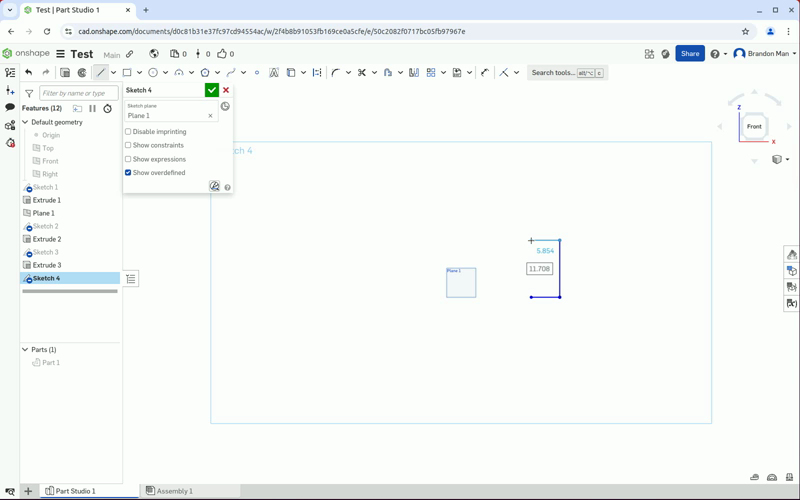
click(531, 240)
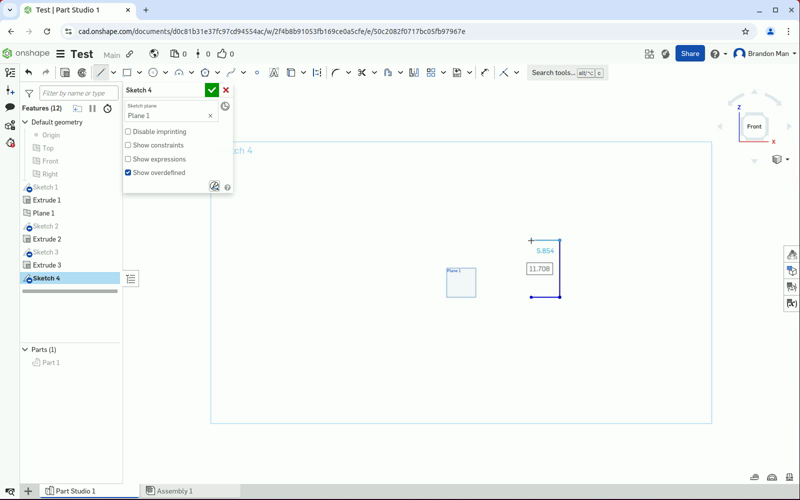
key_up(shift)
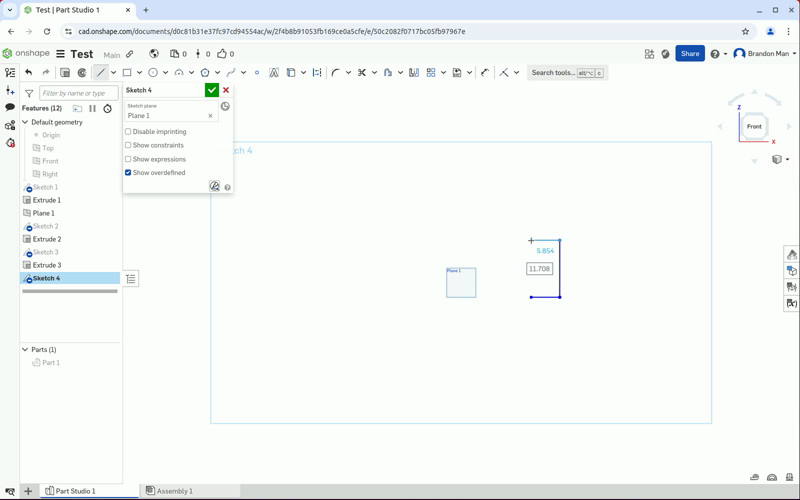
mouse_move(561, 240)
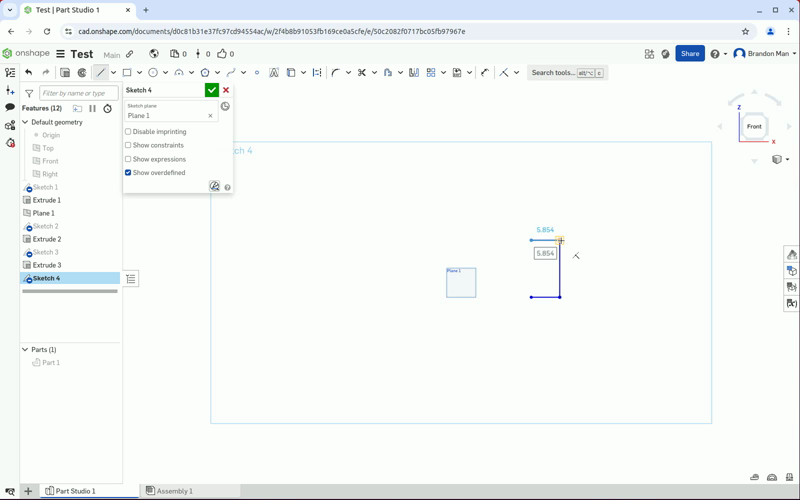
key_down(shift)
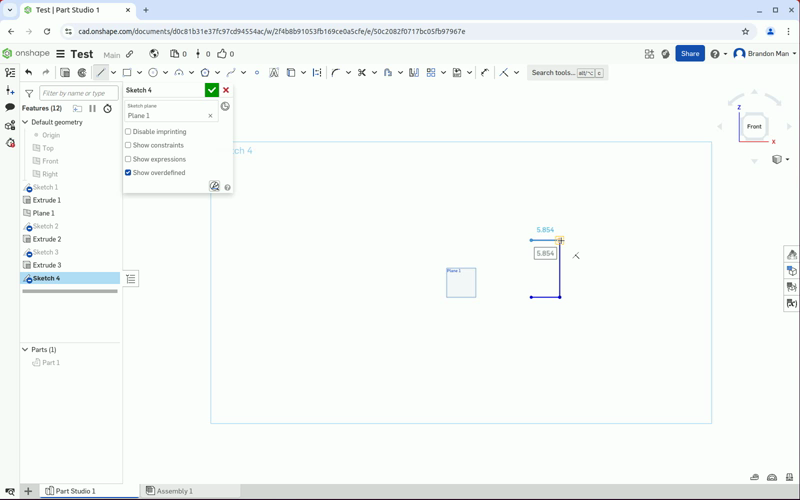
mouse_move(531, 297)
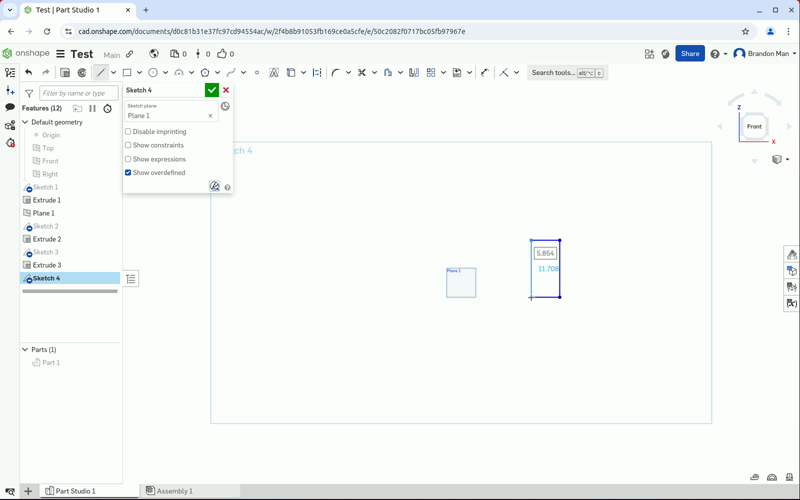
key_up(shift)
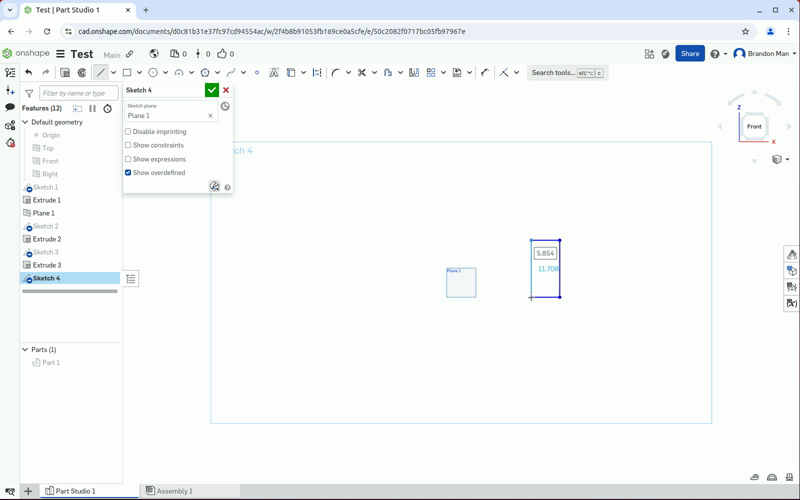
click(531, 297)
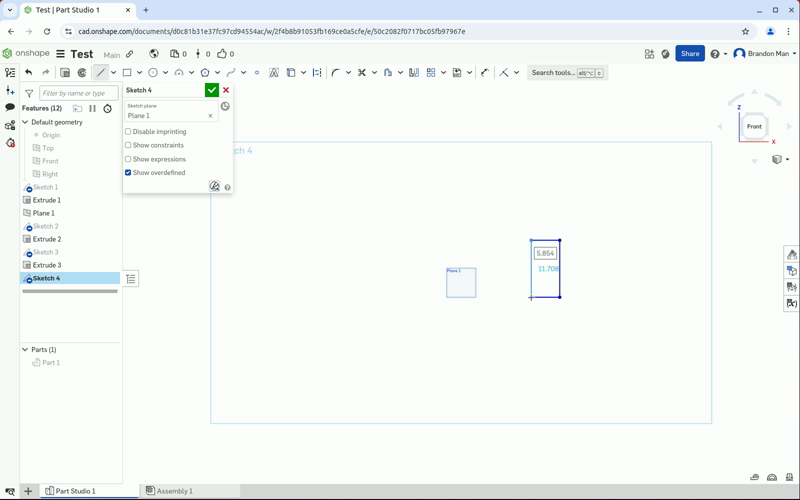
key(esc)
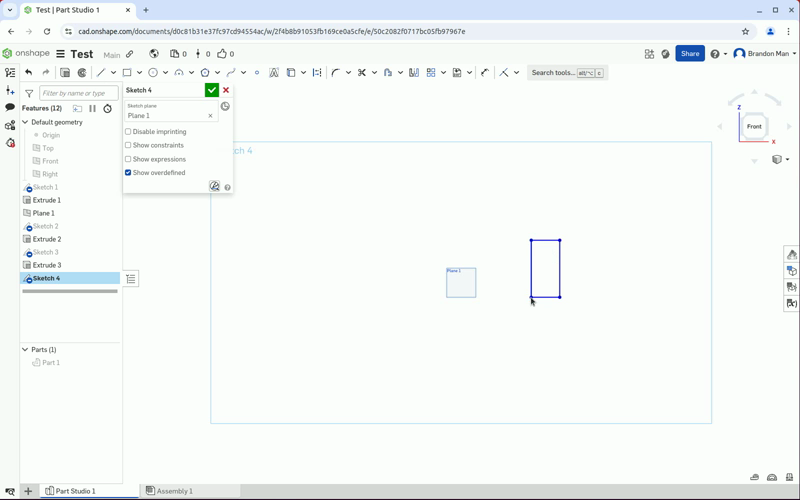
mouse_move(539, 270)
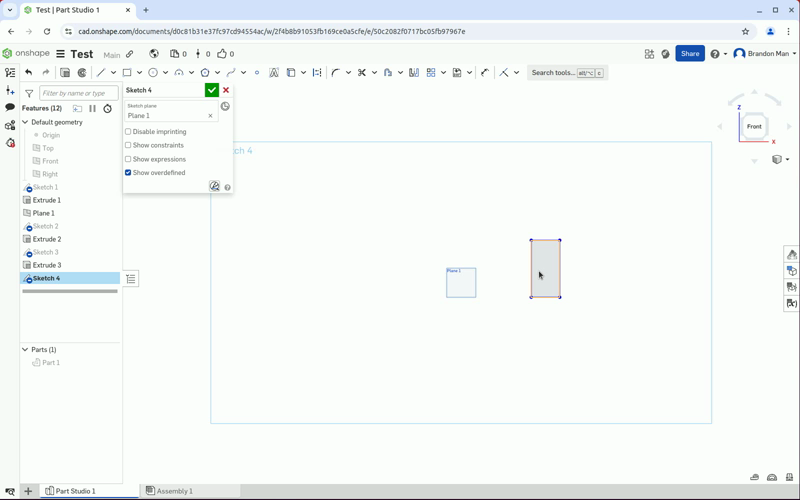
scroll(6)
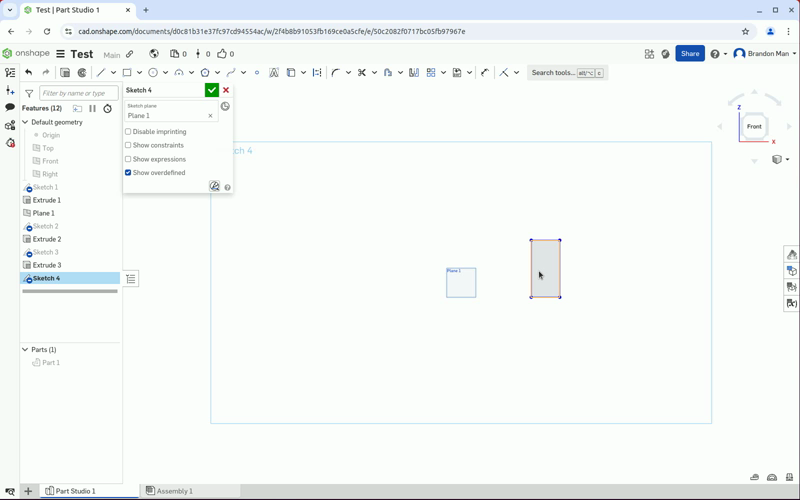
scroll(6)
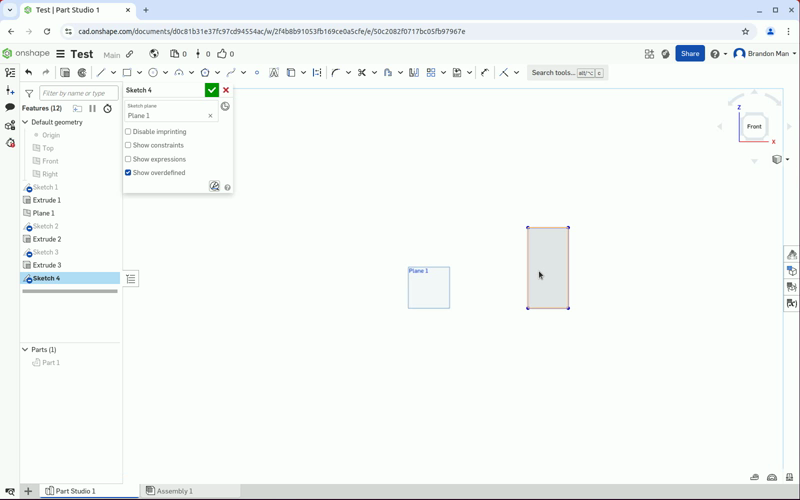
scroll(6)
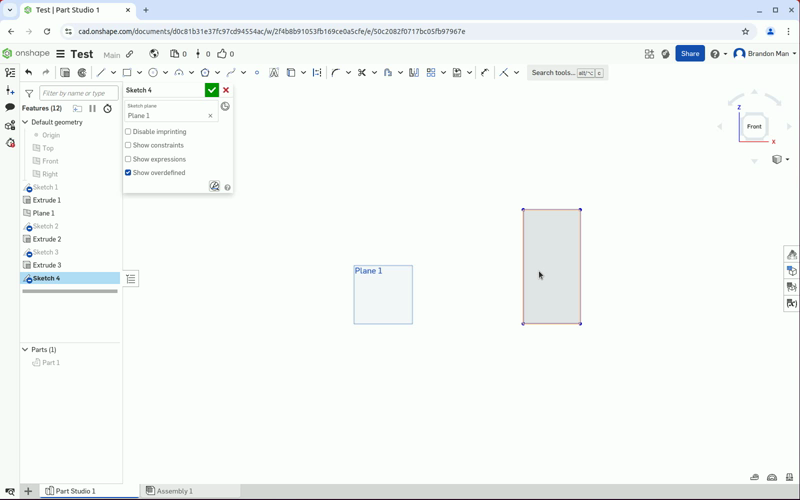
scroll(6)
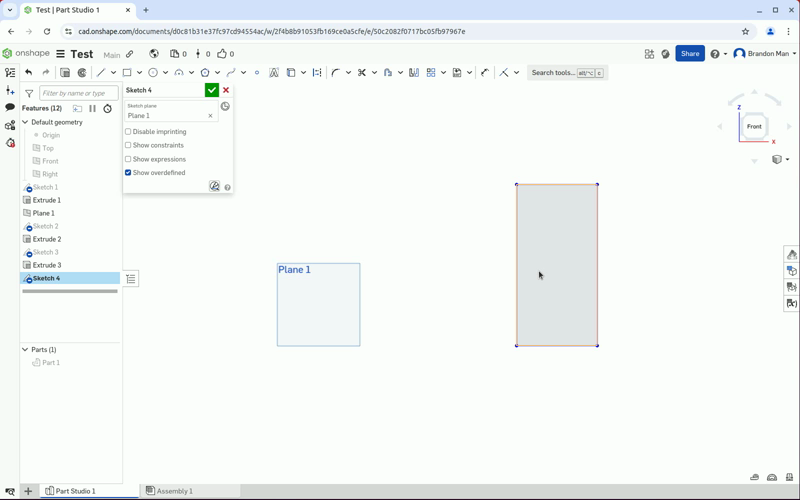
scroll(6)
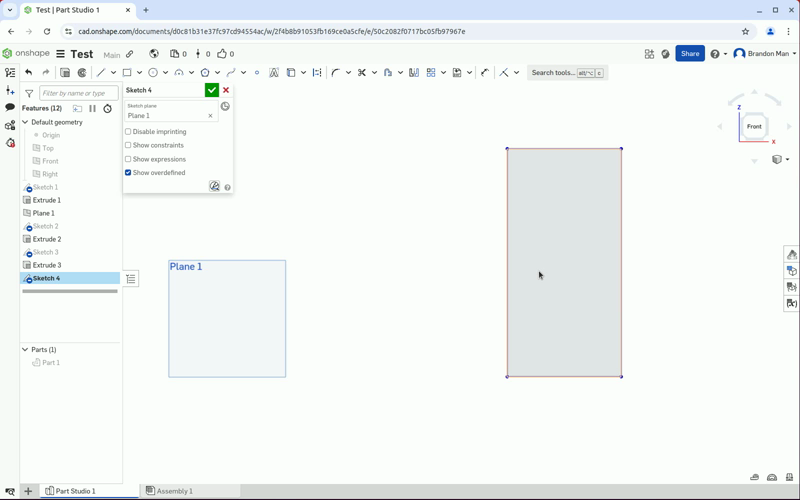
scroll(6)
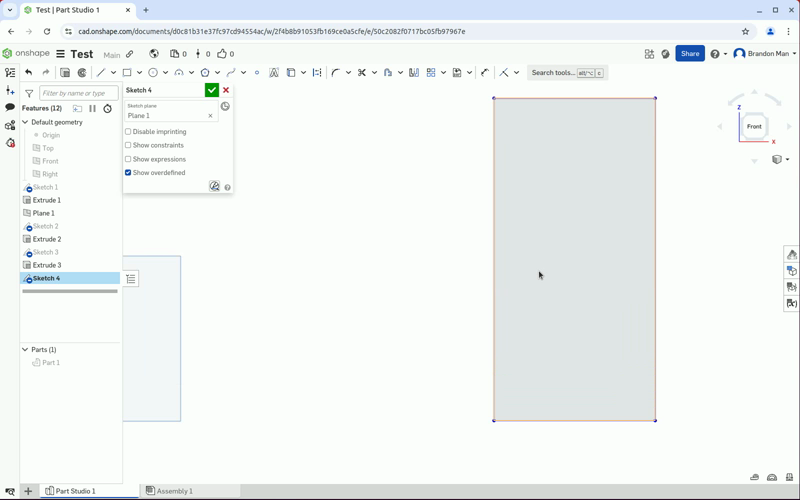
scroll(6)
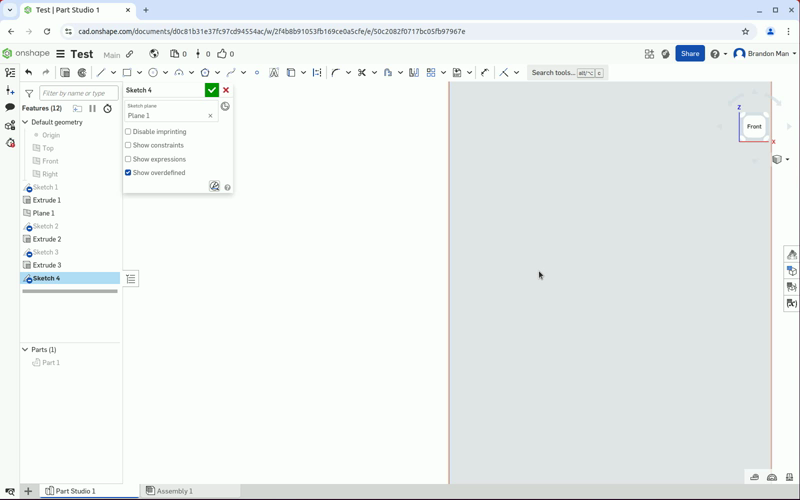
click(539, 270)
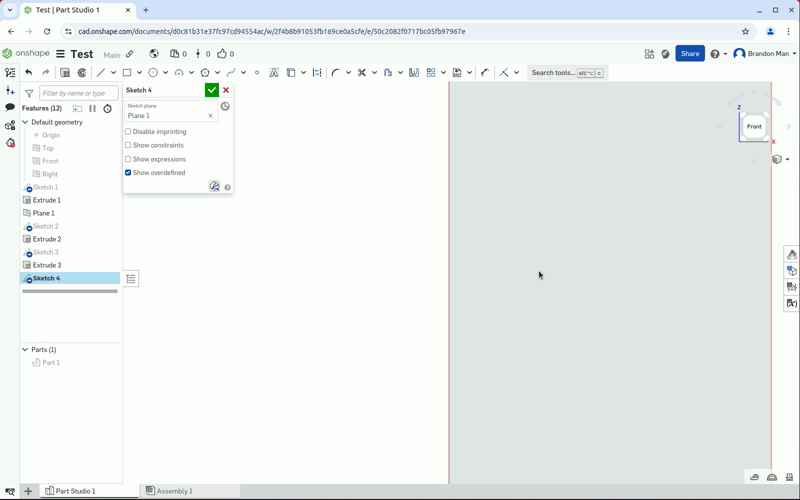
scroll(-6)
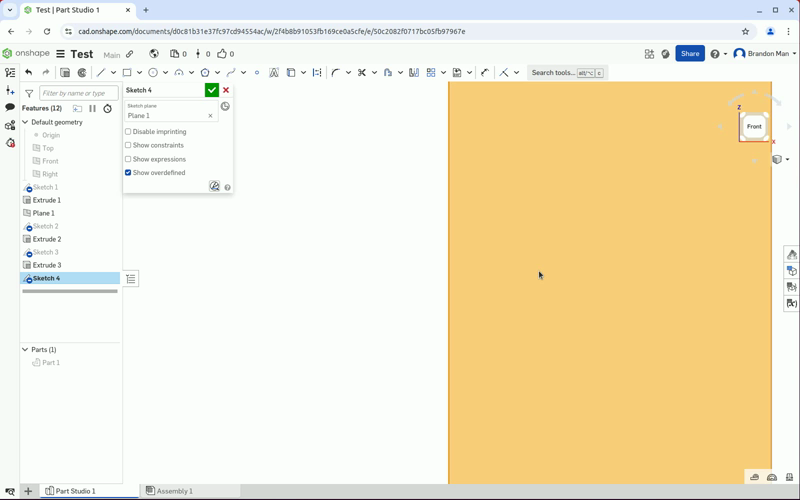
scroll(-6)
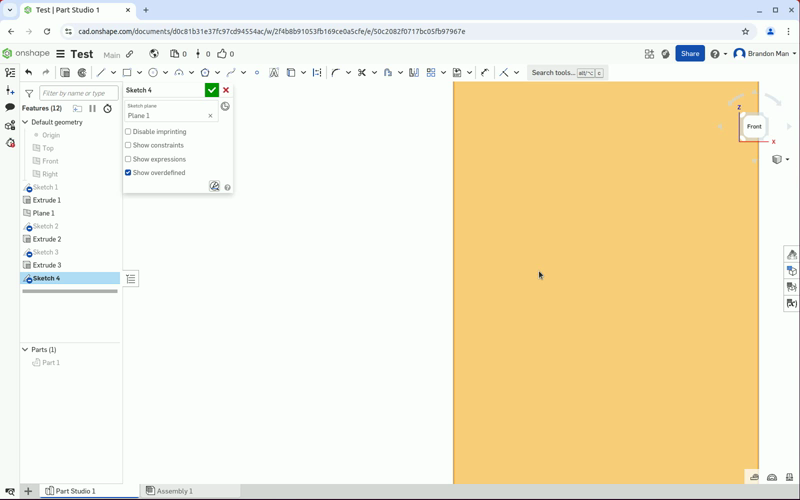
scroll(-6)
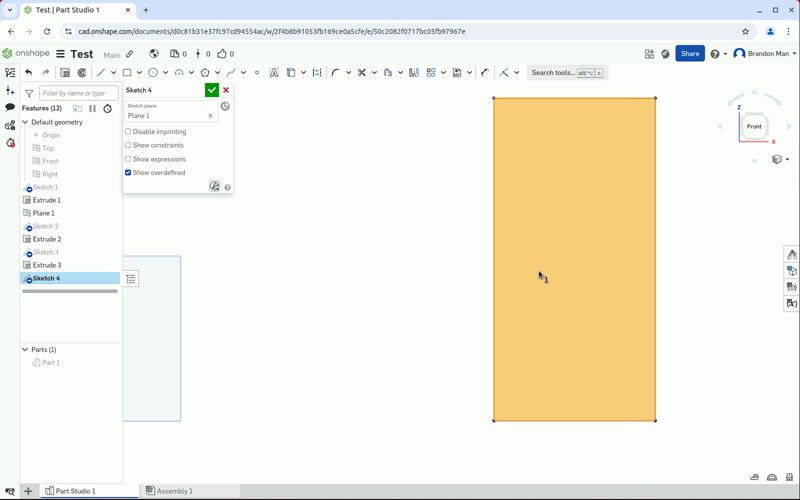
scroll(-6)
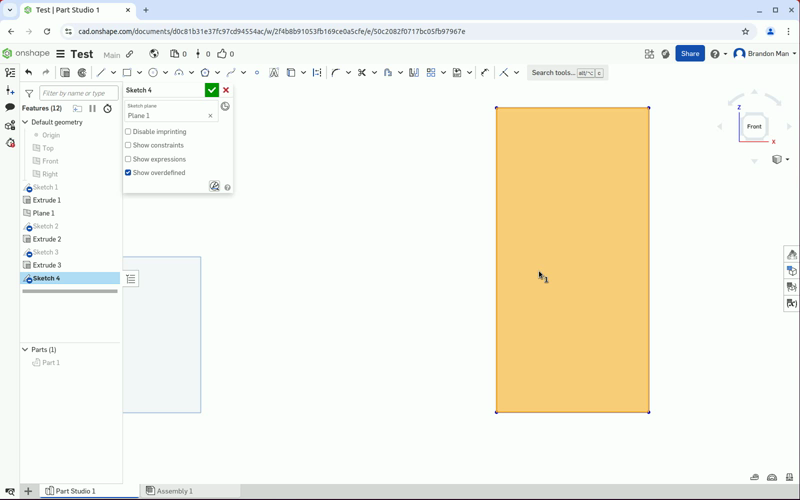
scroll(-6)
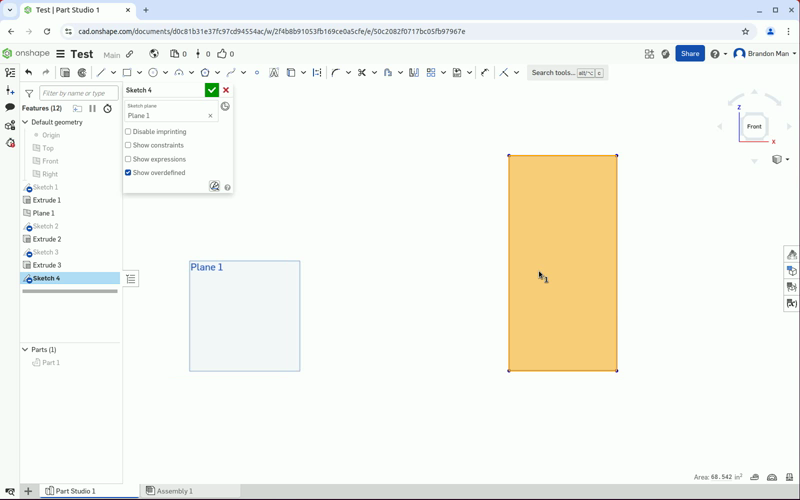
scroll(-6)
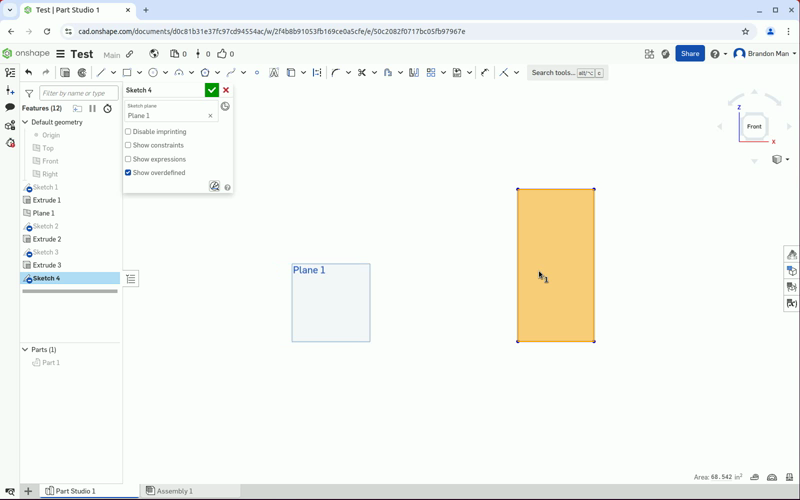
scroll(-6)
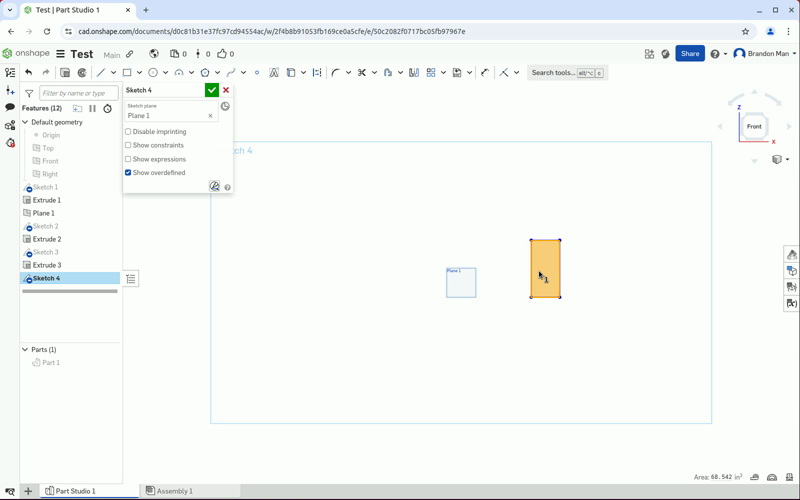
mouse_move(73, 352)
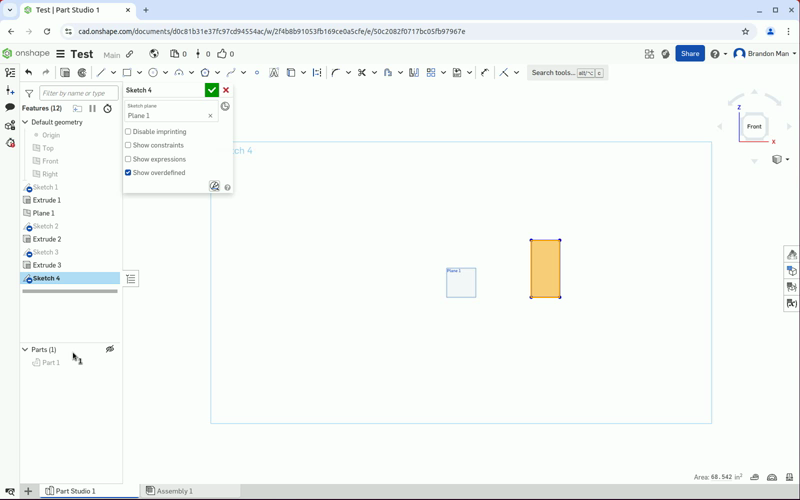
key(shift+y)
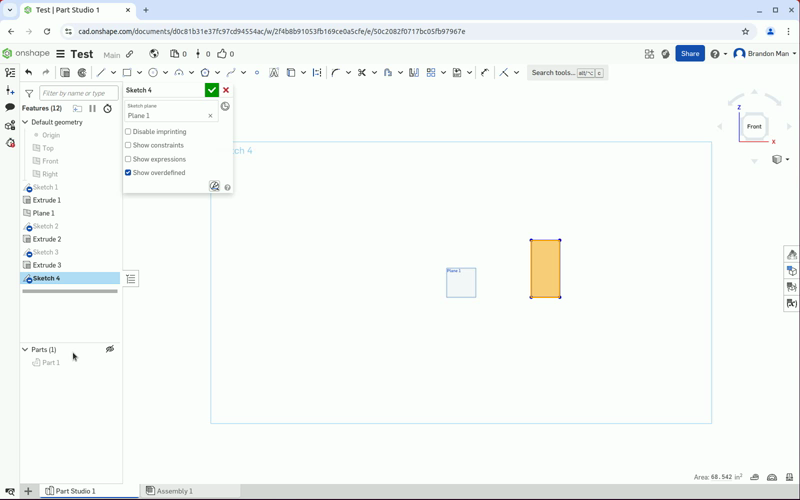
key(shift+e)
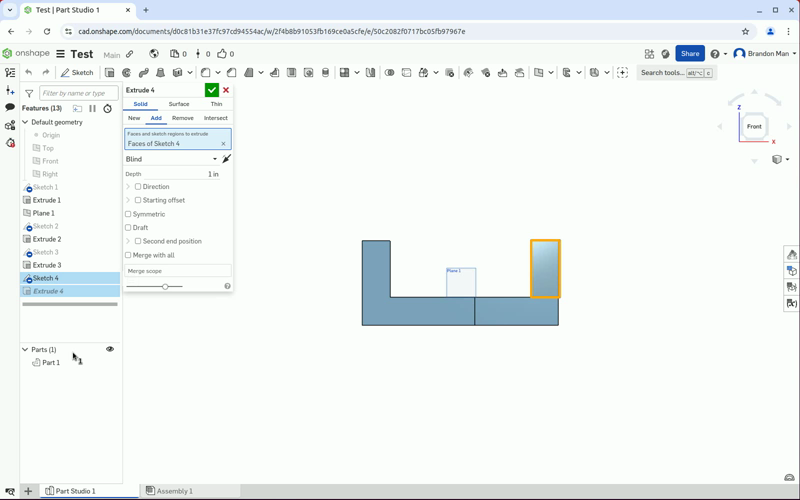
mouse_move(143, 106)
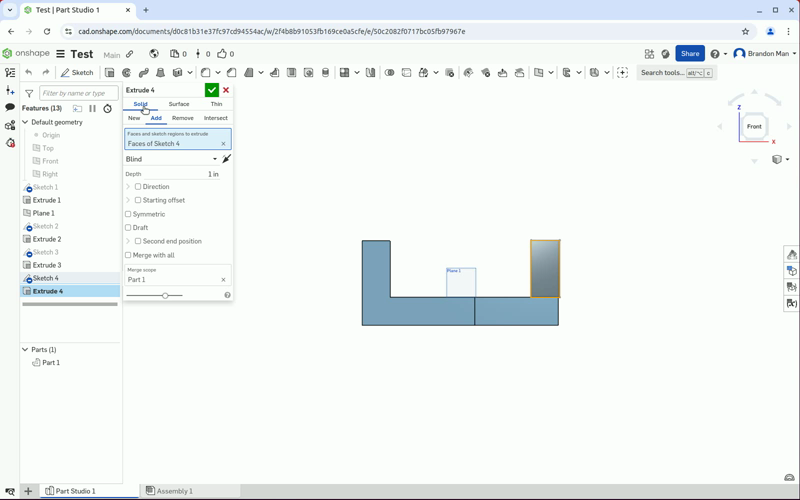
click(143, 106)
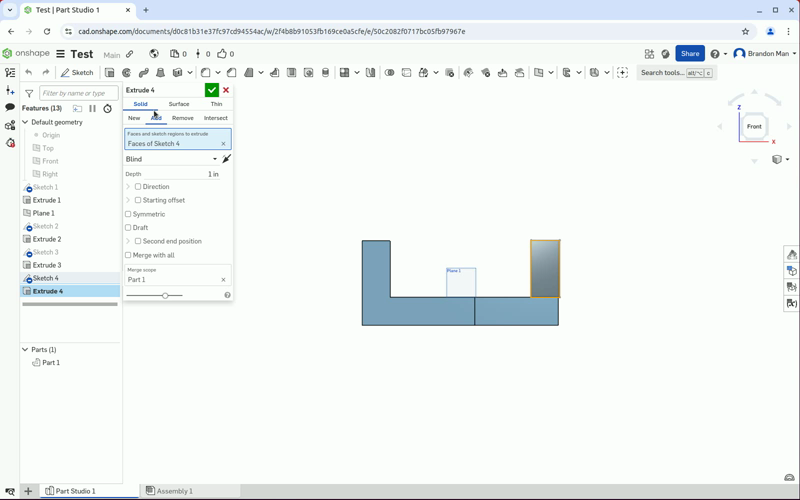
mouse_move(186, 120)
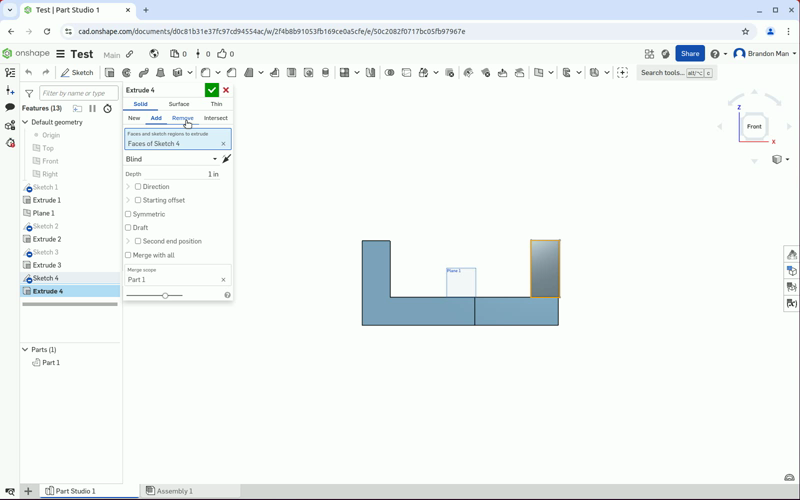
click(186, 120)
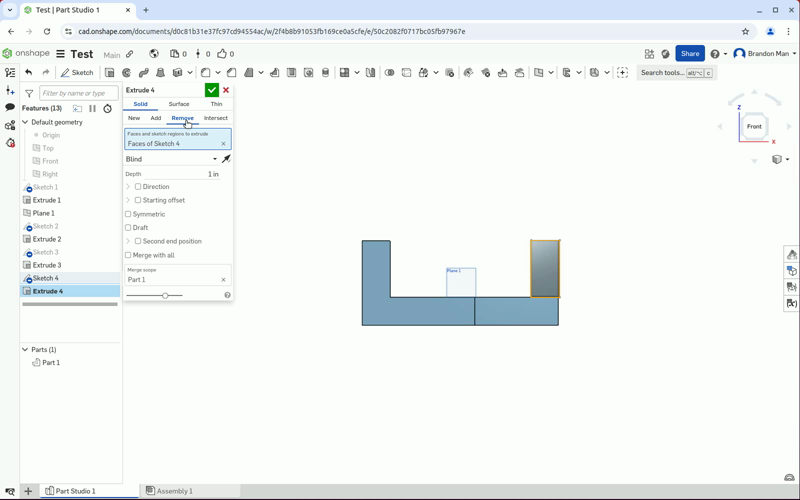
key(tab, 4)
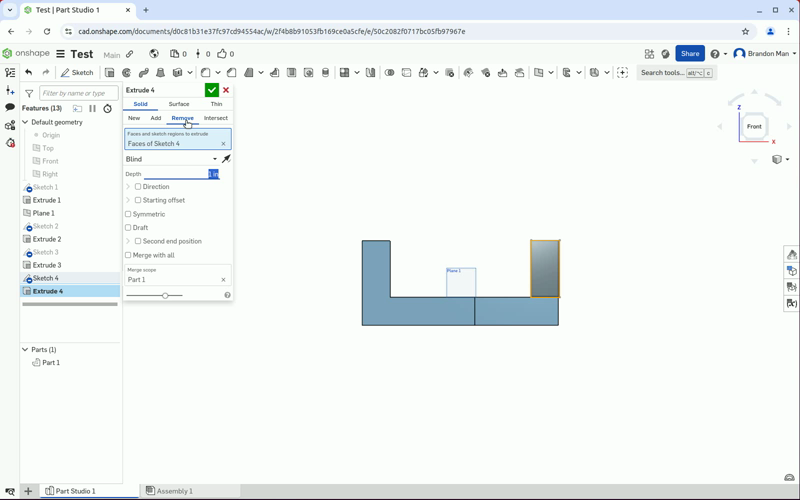
text(11.554)
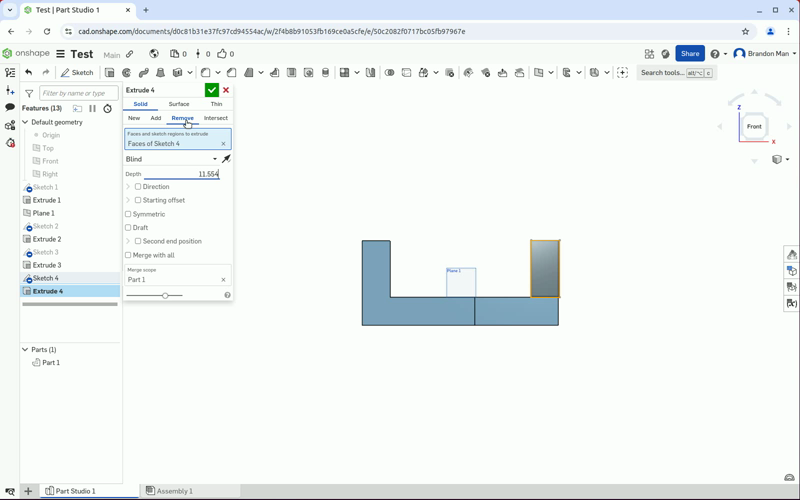
key(tab, 6)
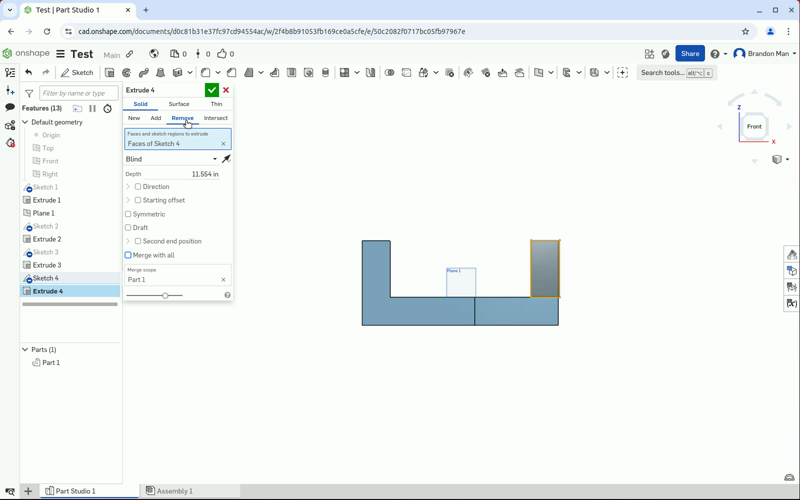
key(space)
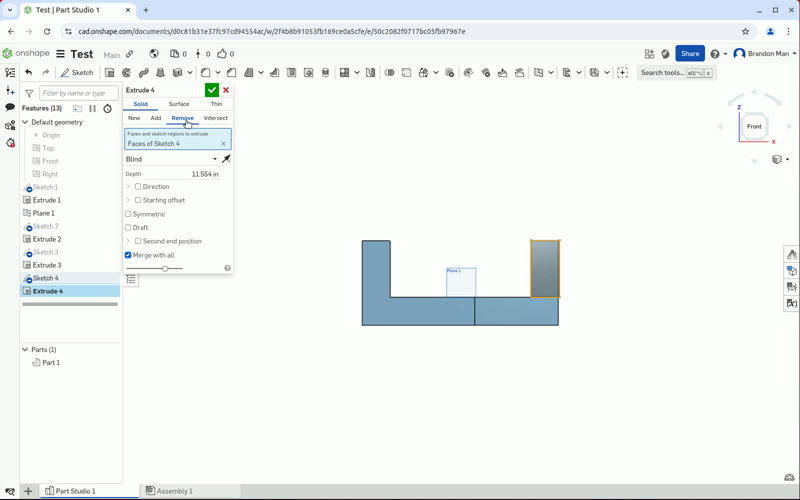
key(enter)
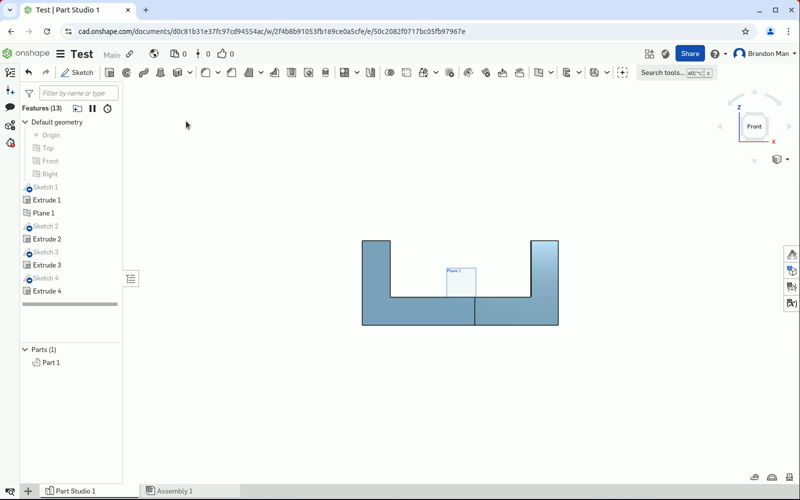
key(shift+h)
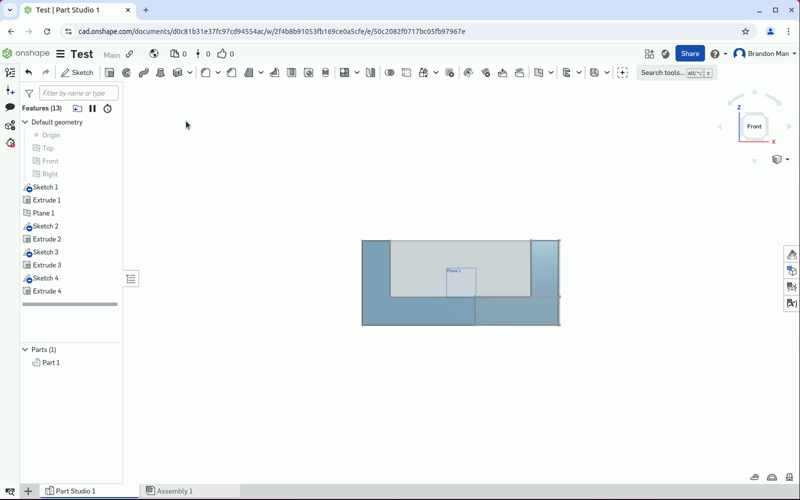
key(shift+h)
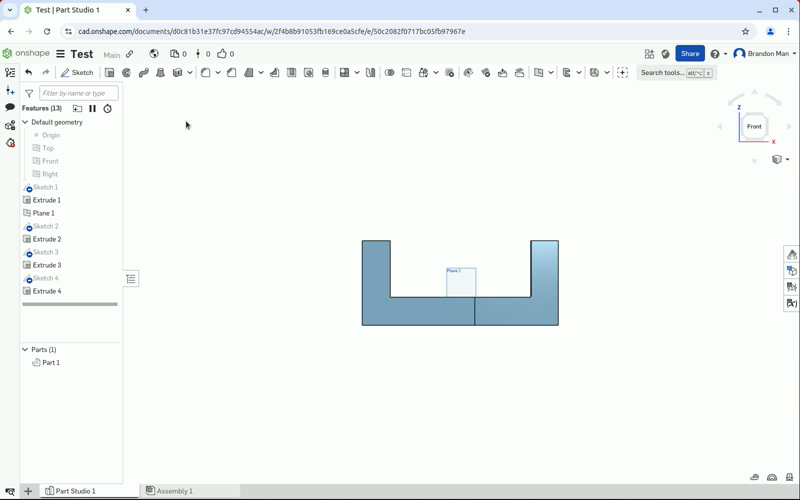
mouse_move(73, 189)
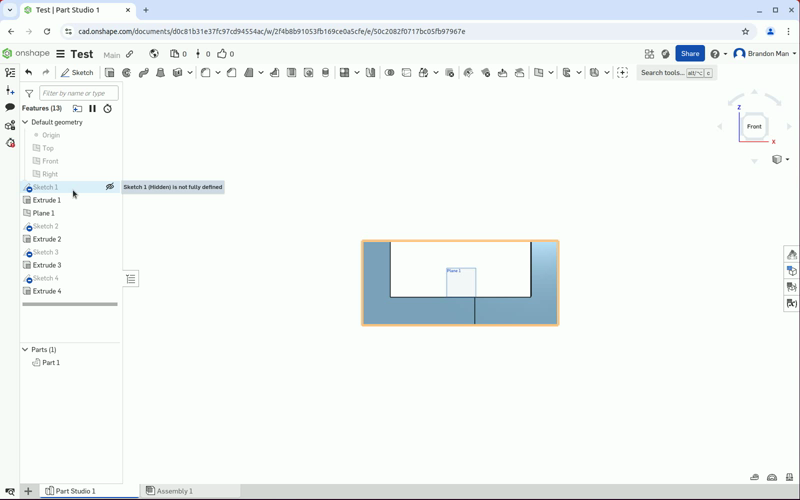
click(73, 189)
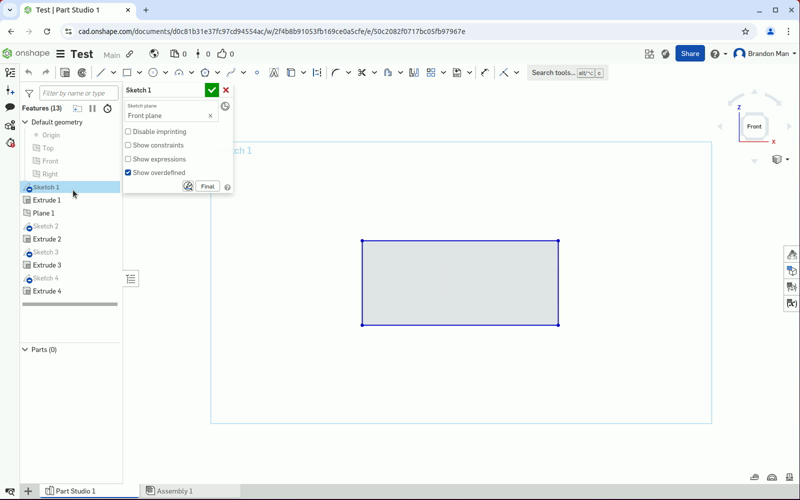
mouse_move(229, 92)
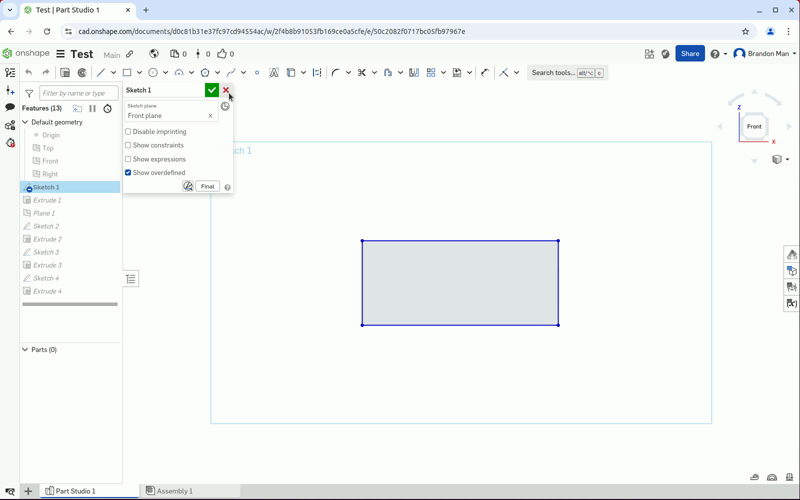
click(229, 92)
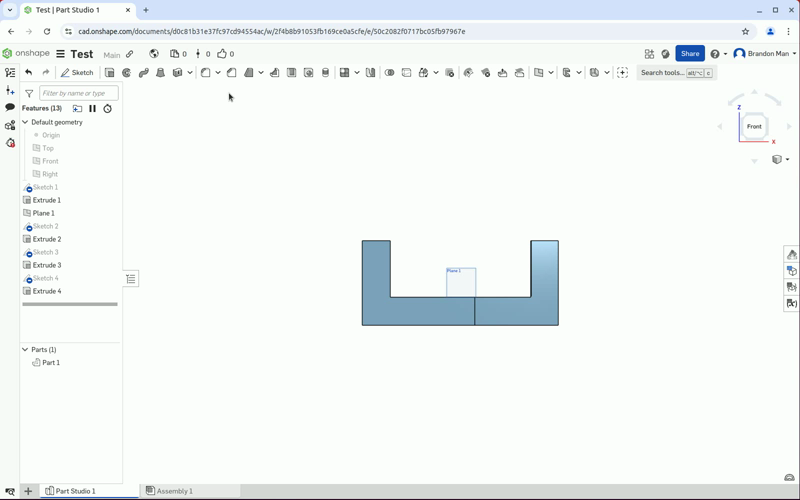
mouse_move(73, 352)
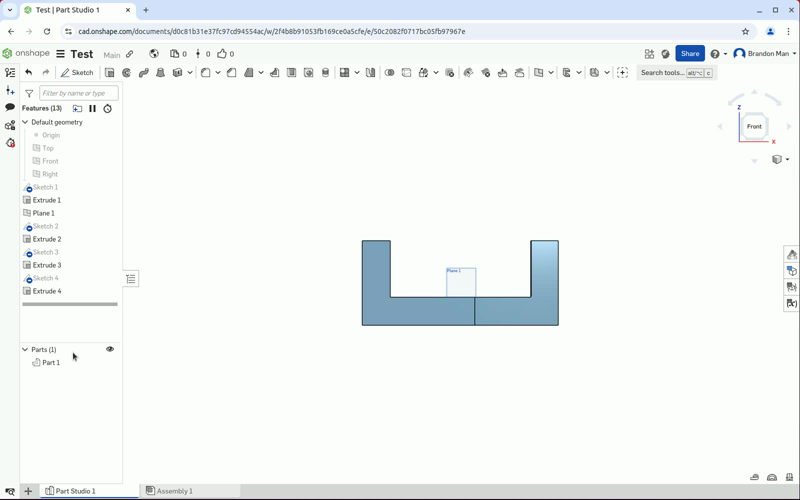
key(y)
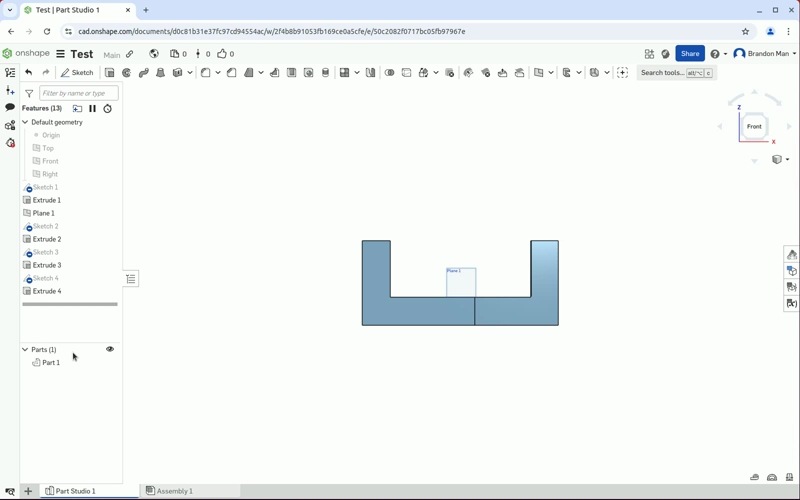
key(shift+p)
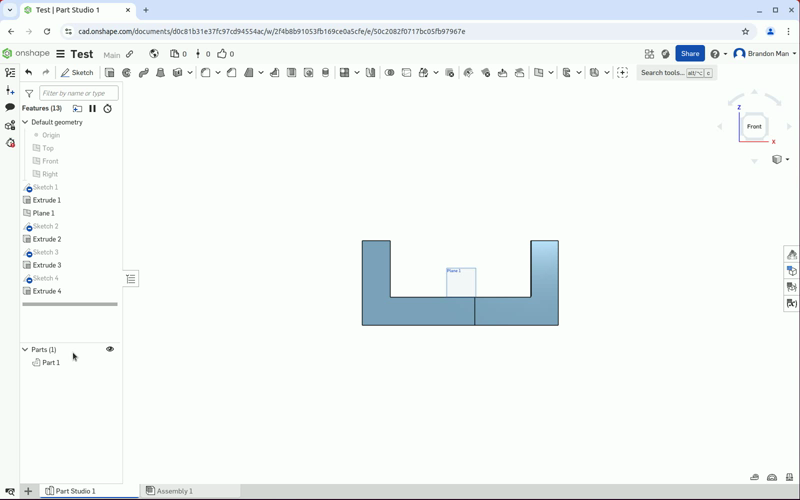
key(space)
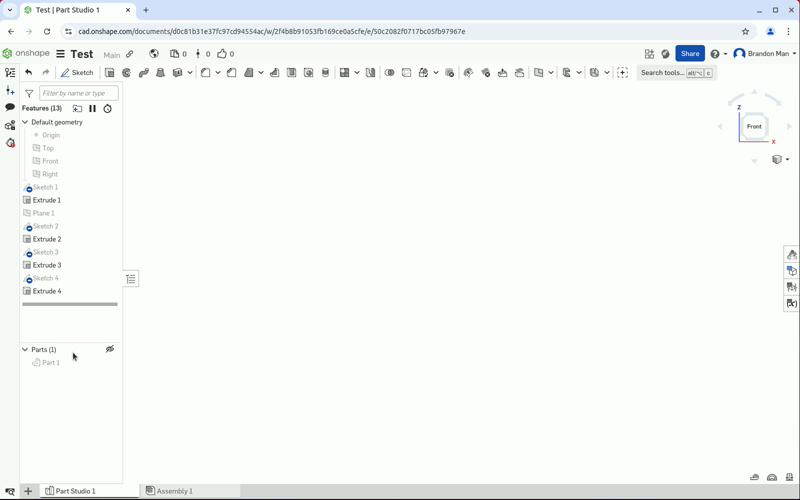
key_down(shift)
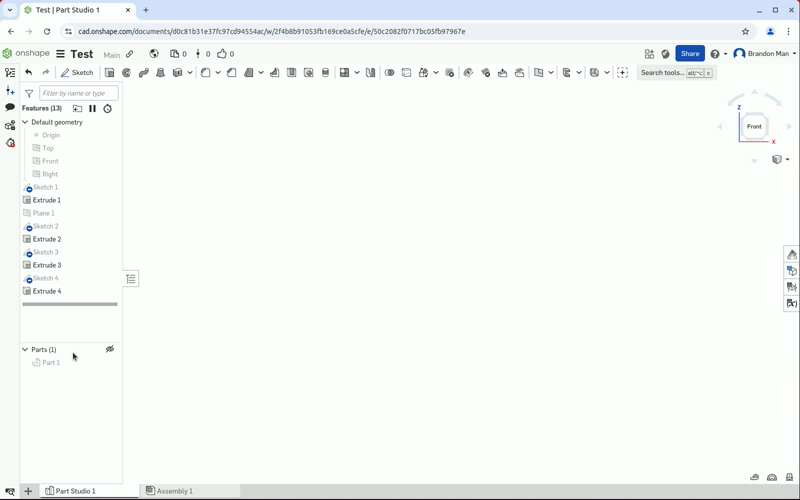
key(down)
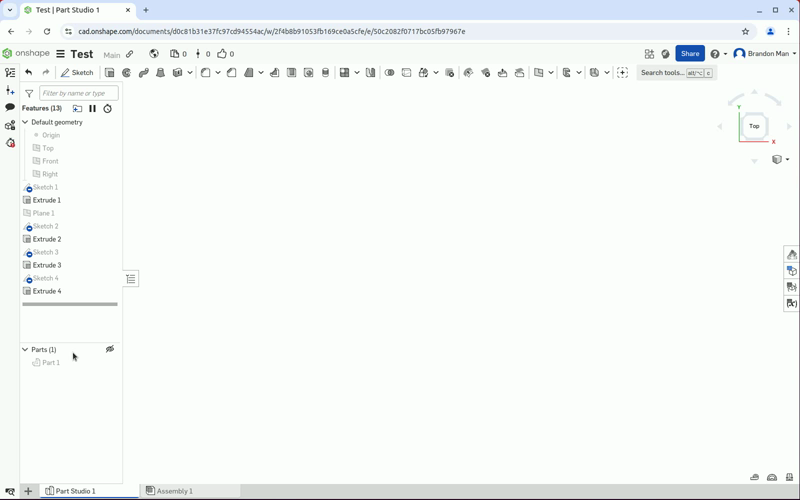
key_up(shift)
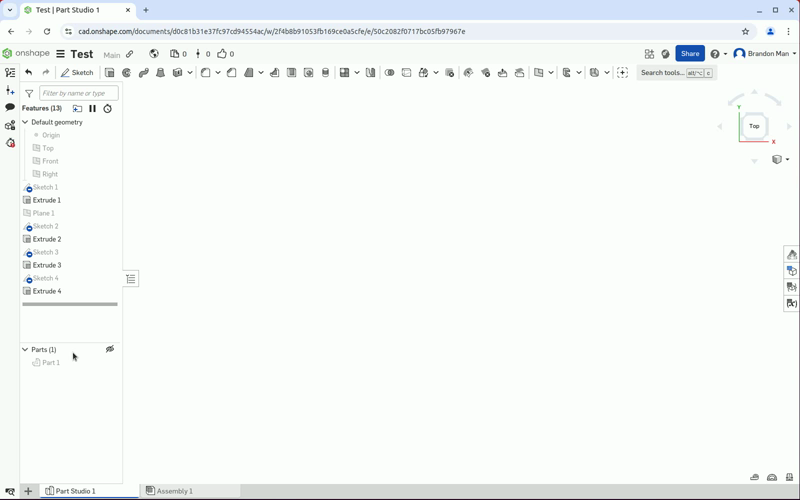
mouse_move(73, 352)
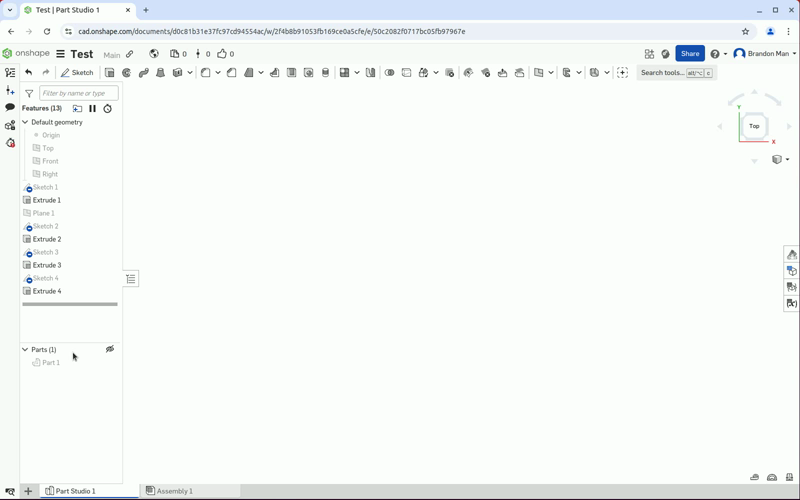
key(shift+y)
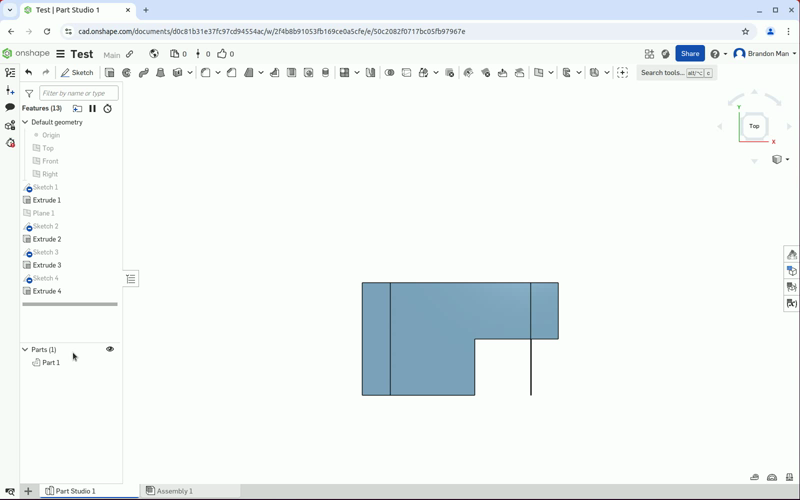
mouse_move(541, 75)
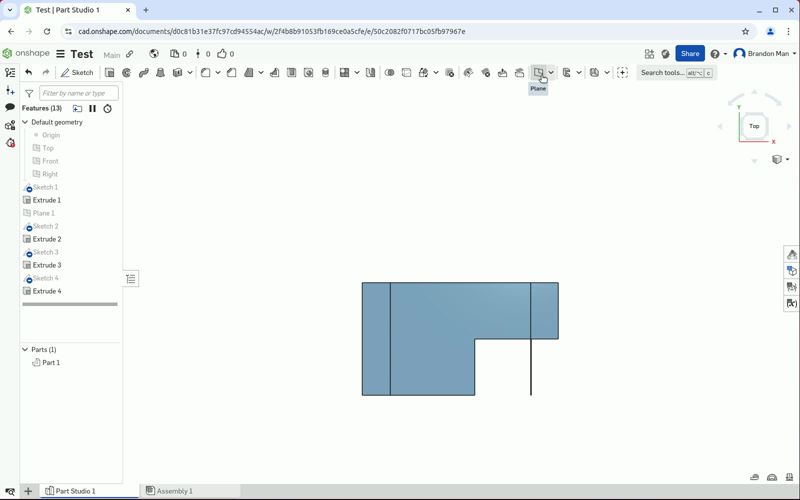
click(541, 75)
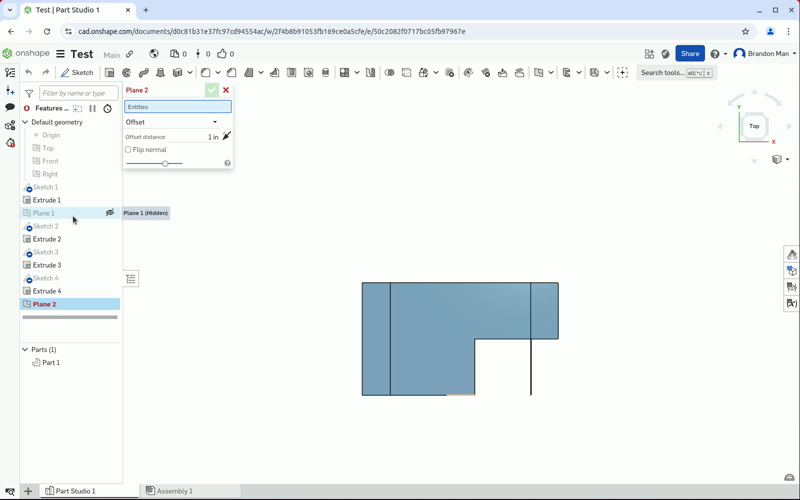
scroll(3)
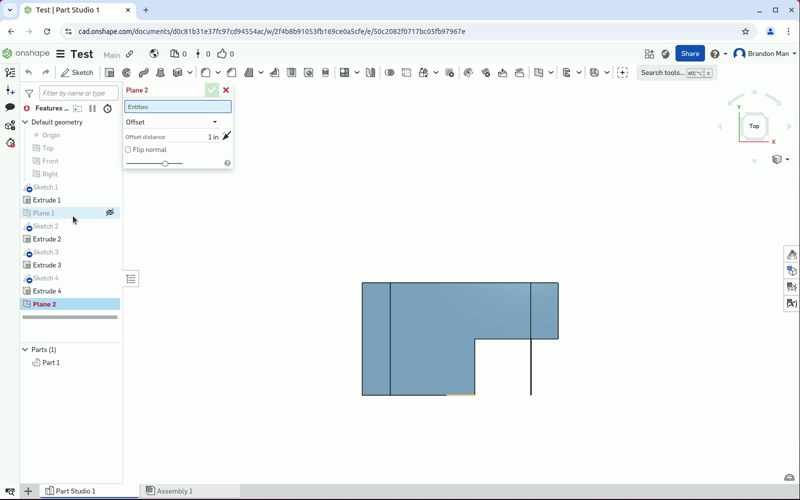
mouse_move(73, 150)
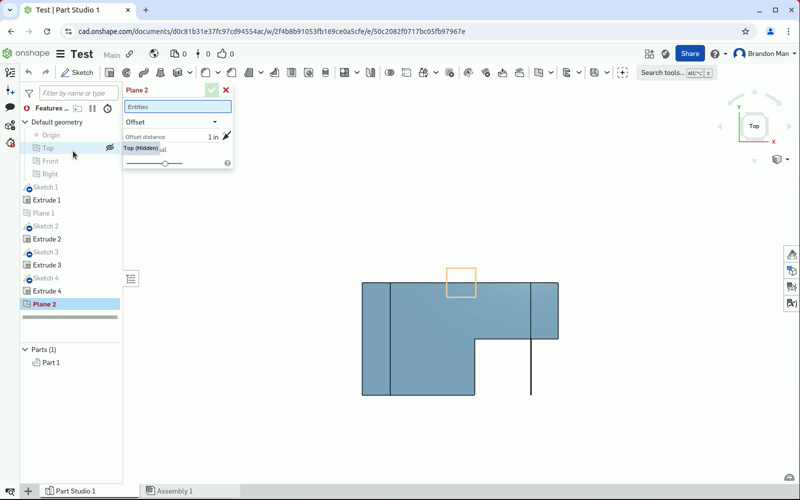
click(73, 150)
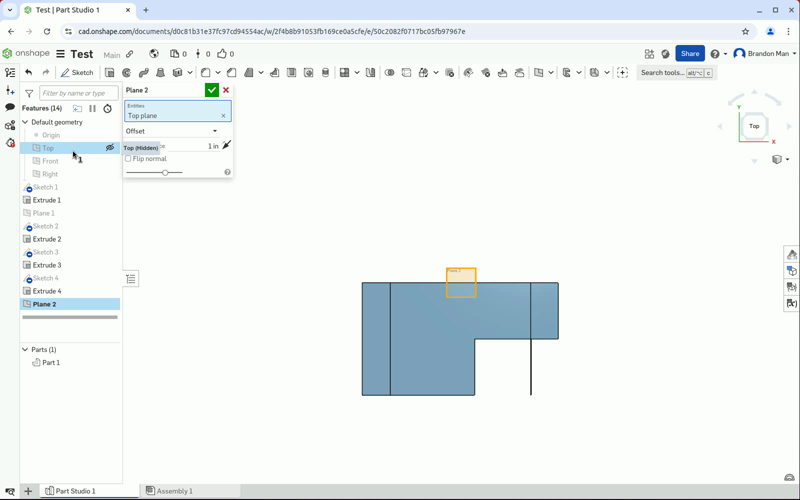
key(tab, 2)
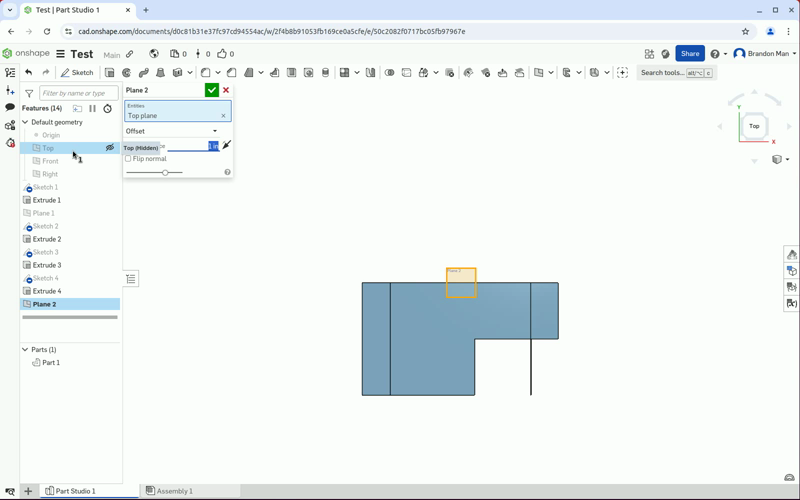
text(2.896)
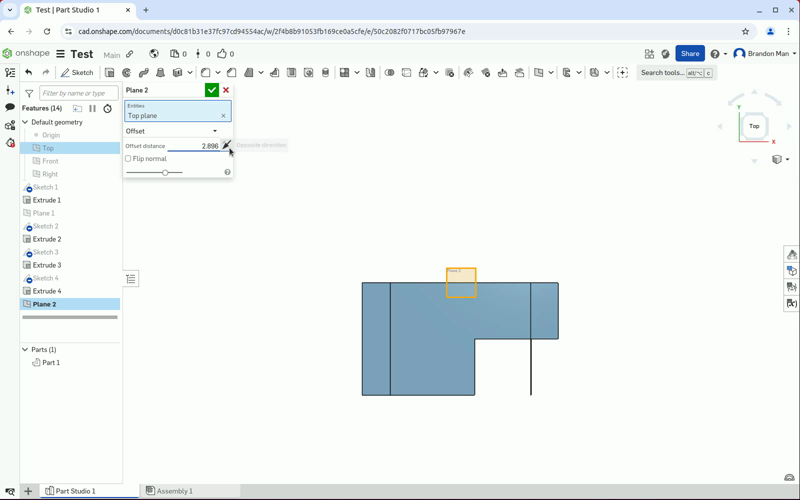
mouse_move(229, 147)
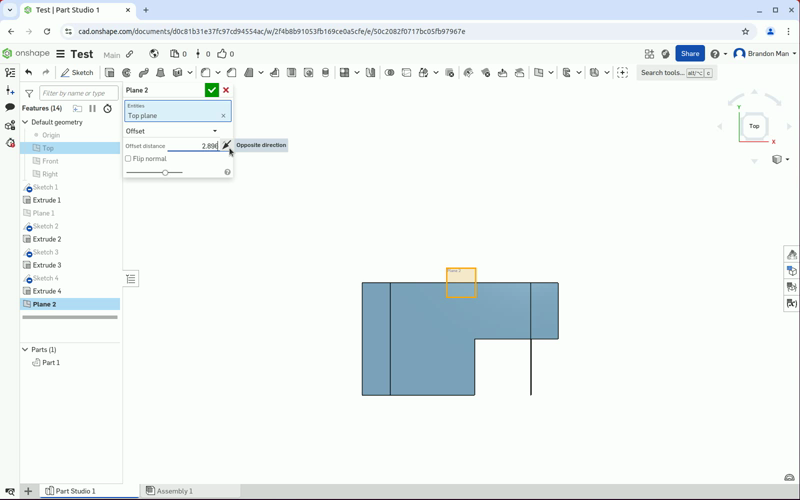
click(229, 147)
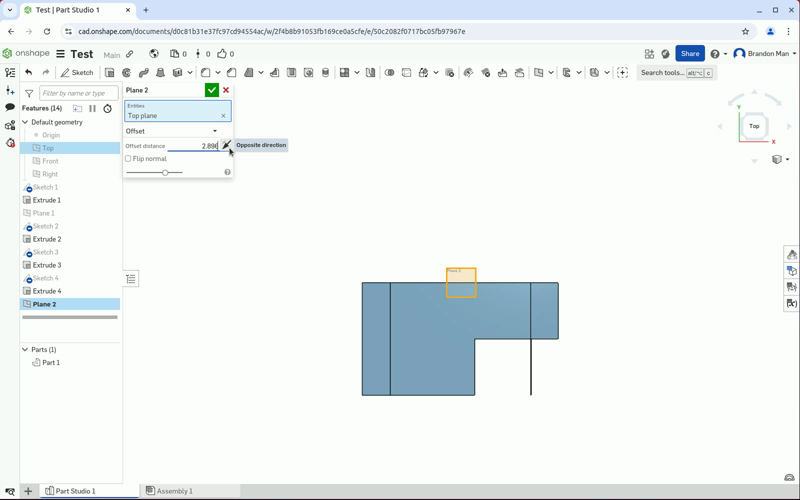
key(enter, 2)
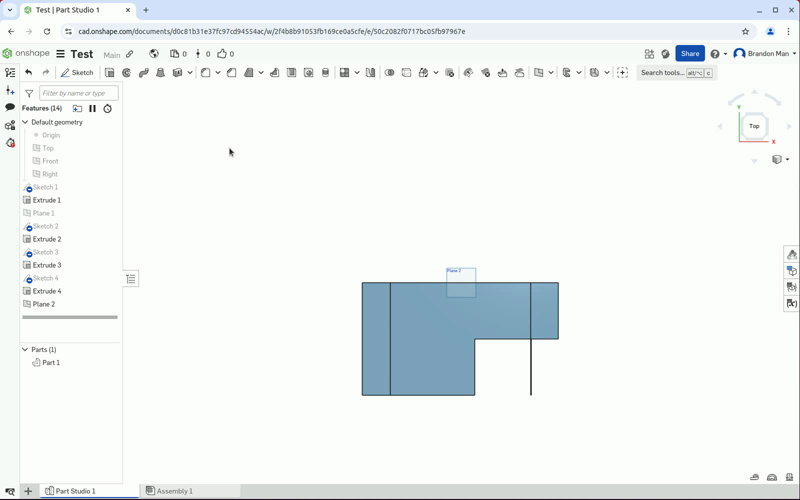
key(shift+s)
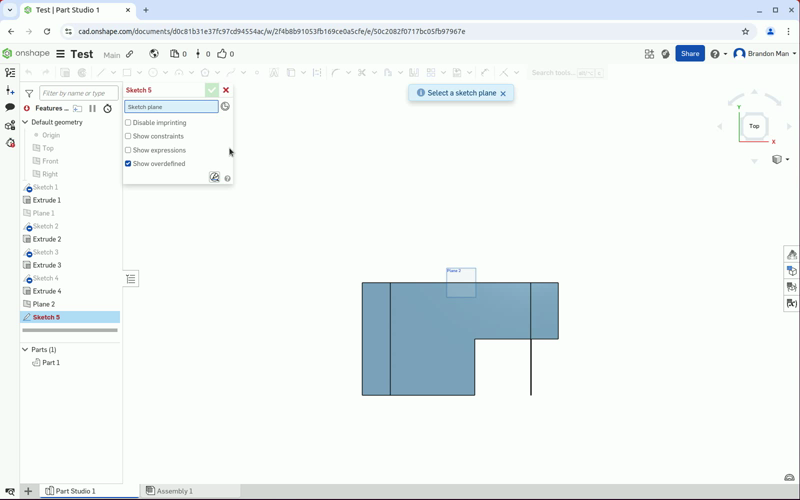
mouse_move(73, 306)
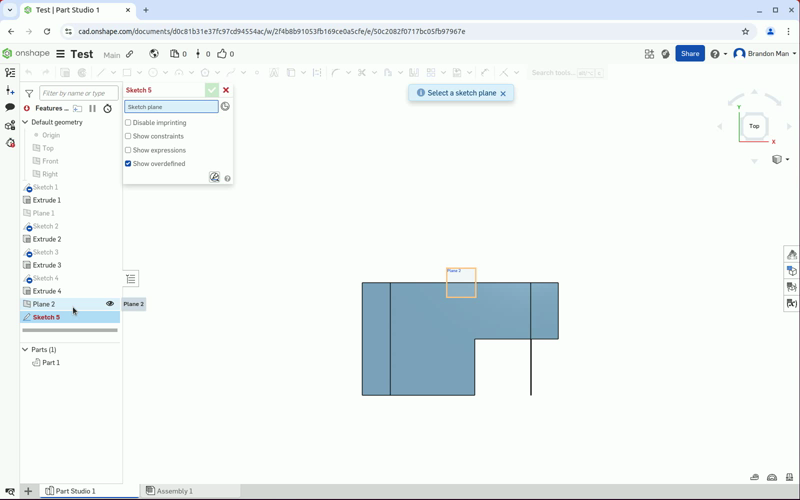
click(73, 306)
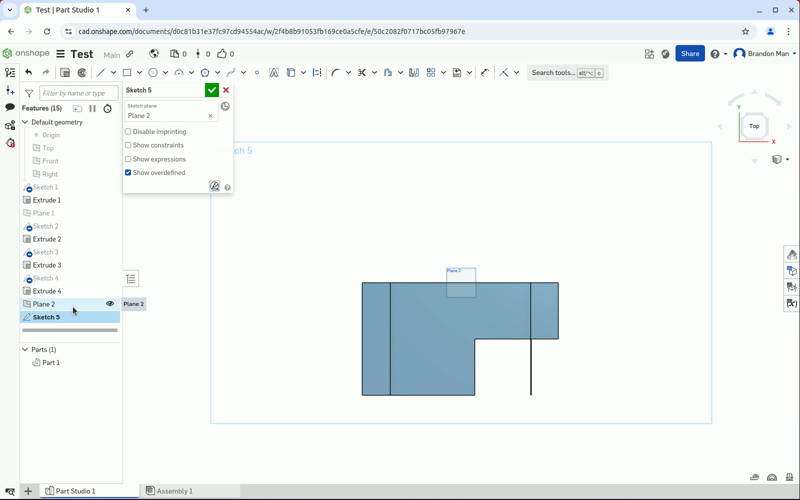
mouse_move(73, 352)
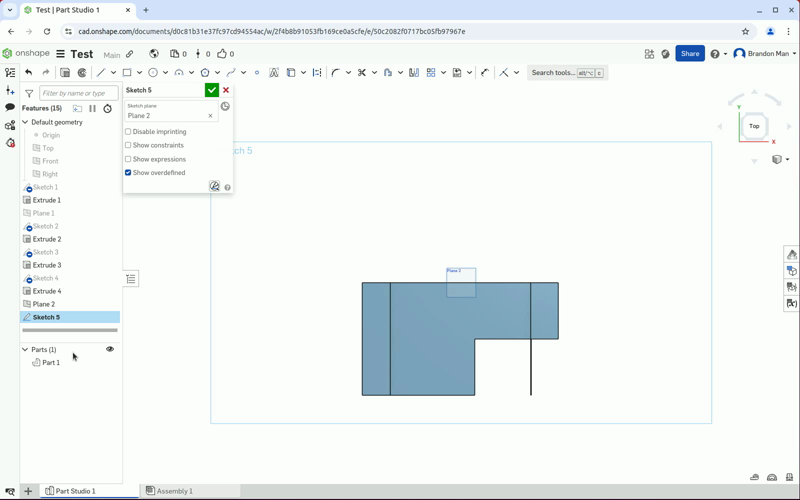
key(y)
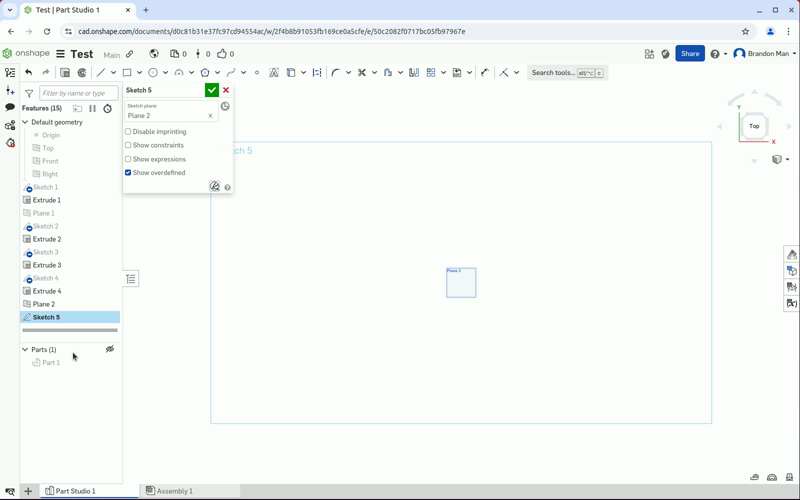
key(c)
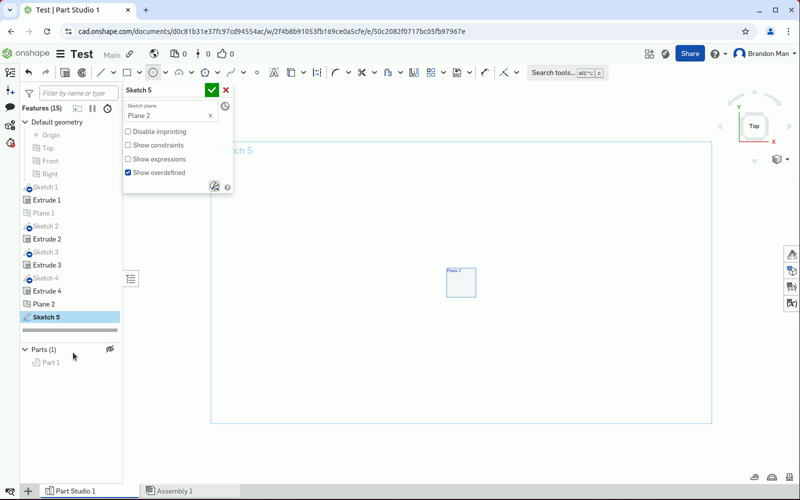
key_down(shift)
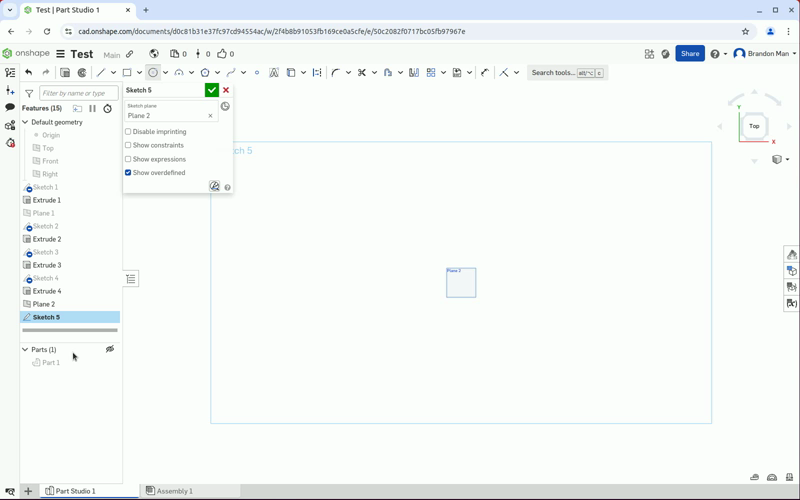
mouse_move(419, 367)
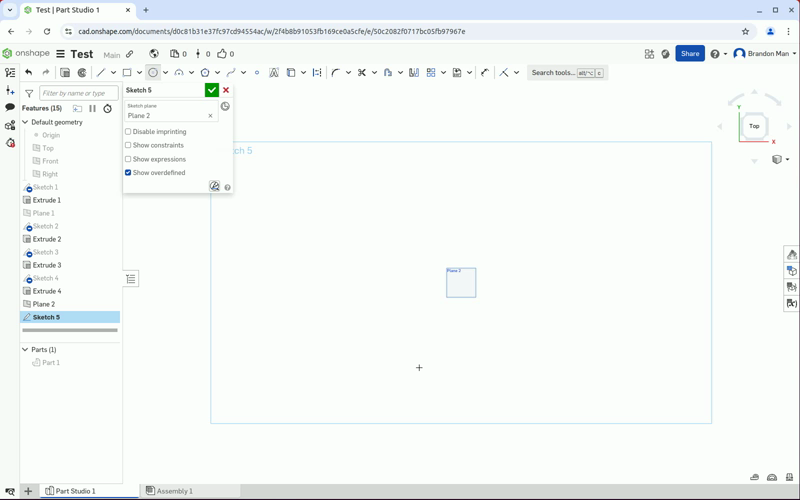
click(419, 367)
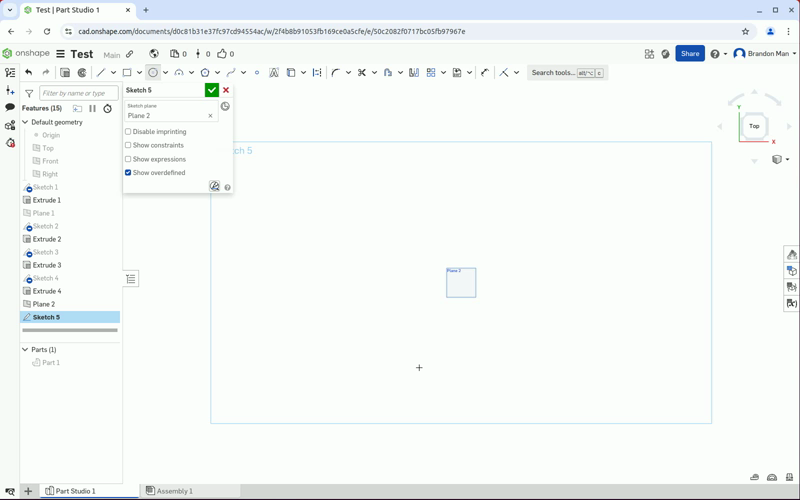
key_up(shift)
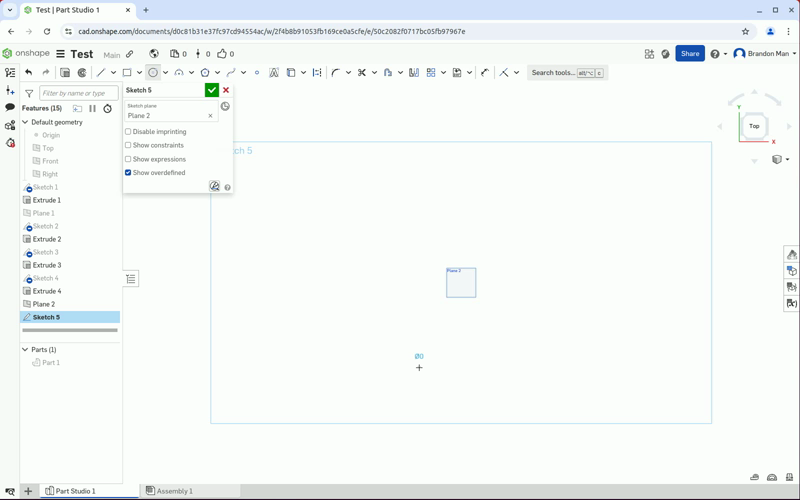
mouse_move(433, 367)
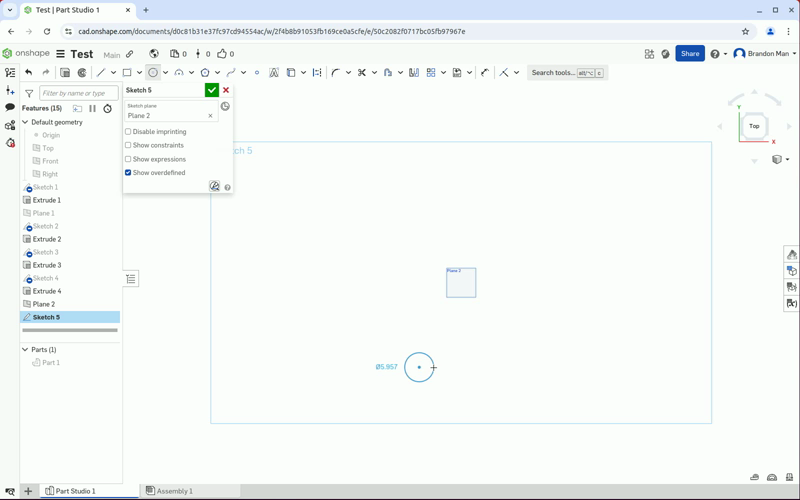
click(433, 367)
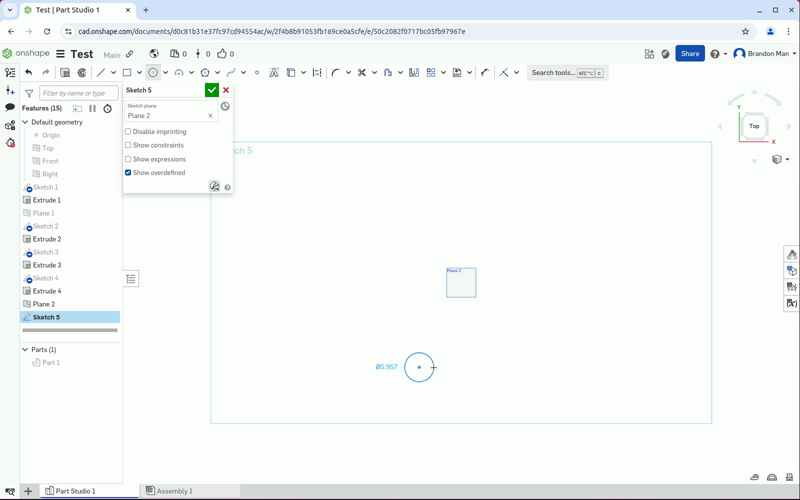
key(esc)
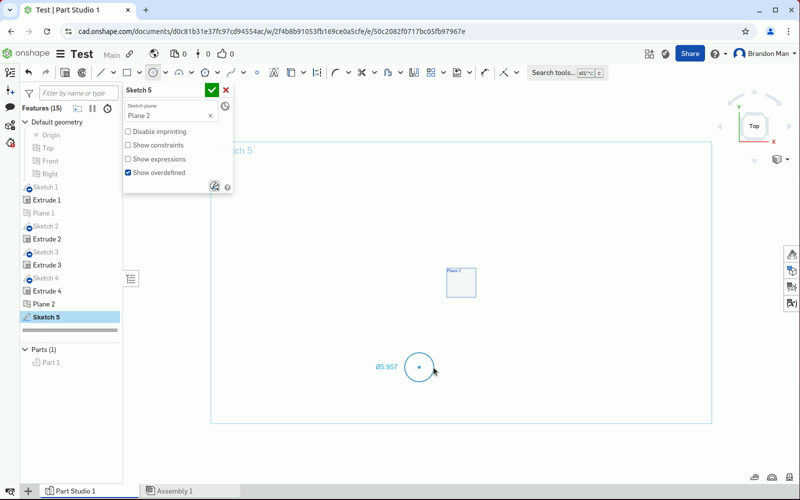
mouse_move(406, 366)
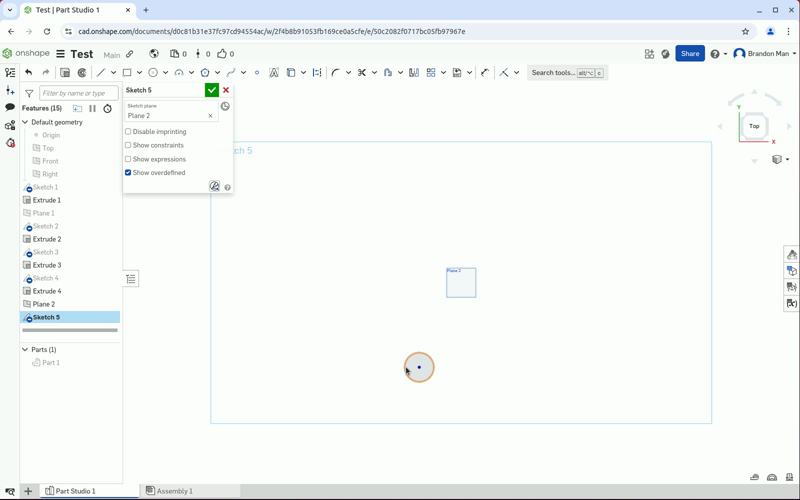
scroll(6)
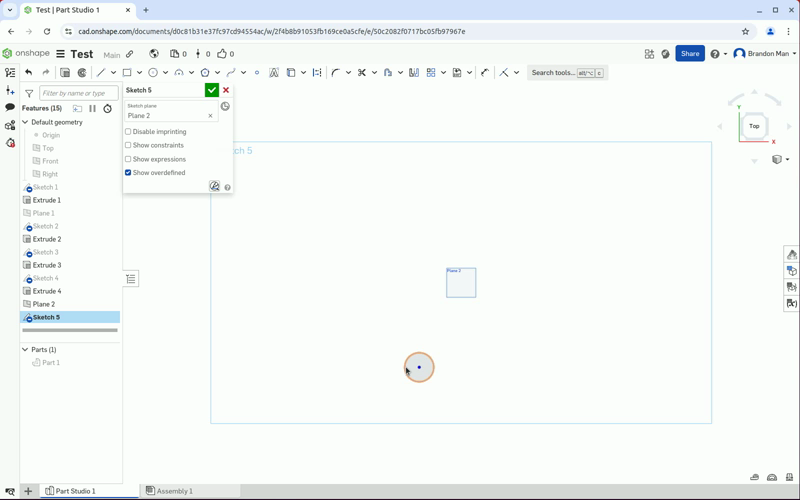
scroll(6)
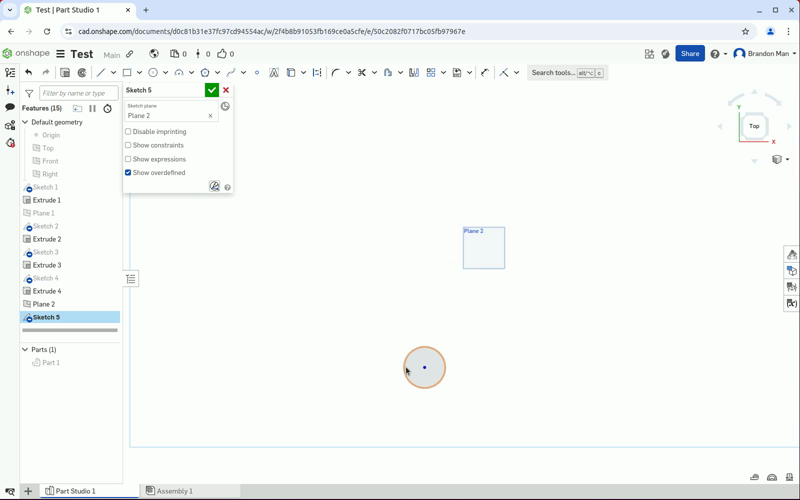
scroll(6)
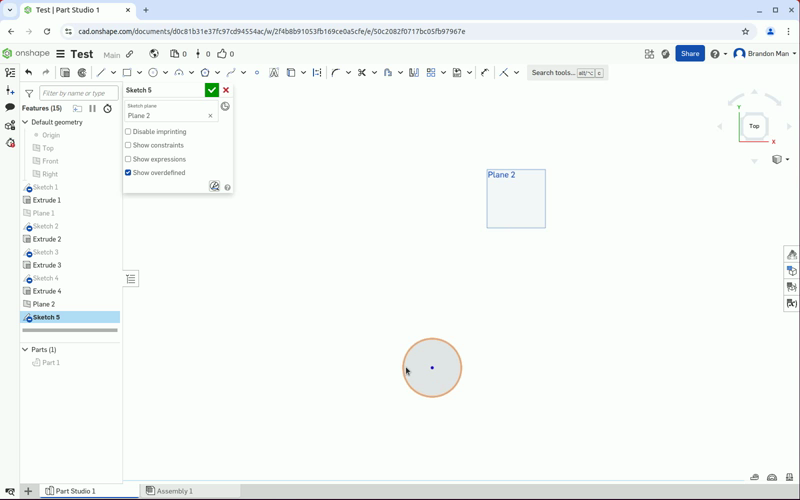
scroll(6)
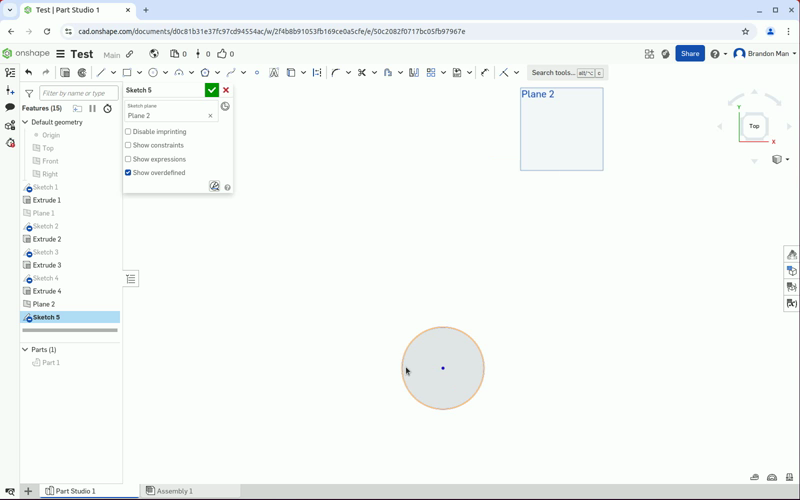
scroll(6)
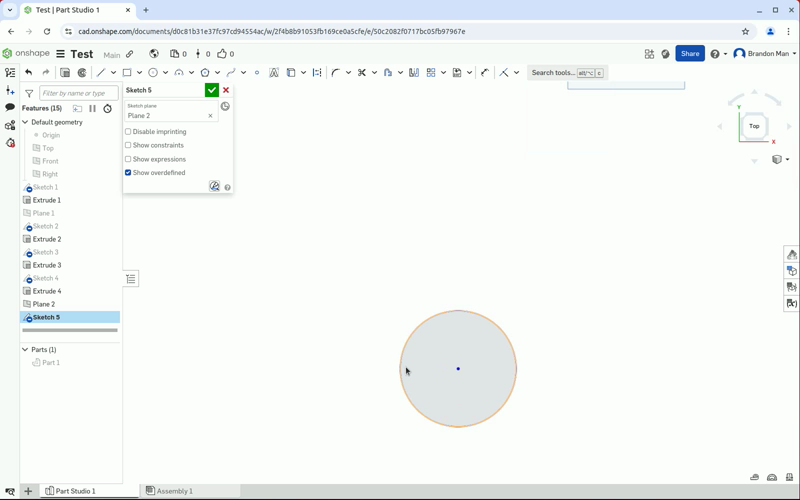
scroll(6)
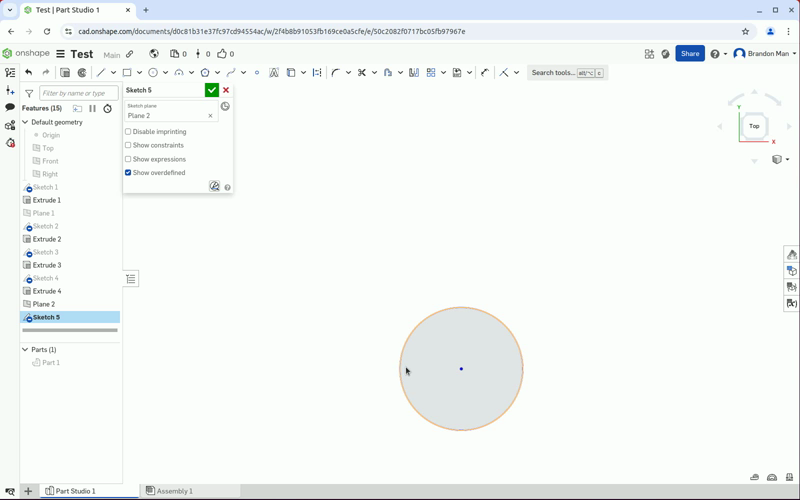
scroll(6)
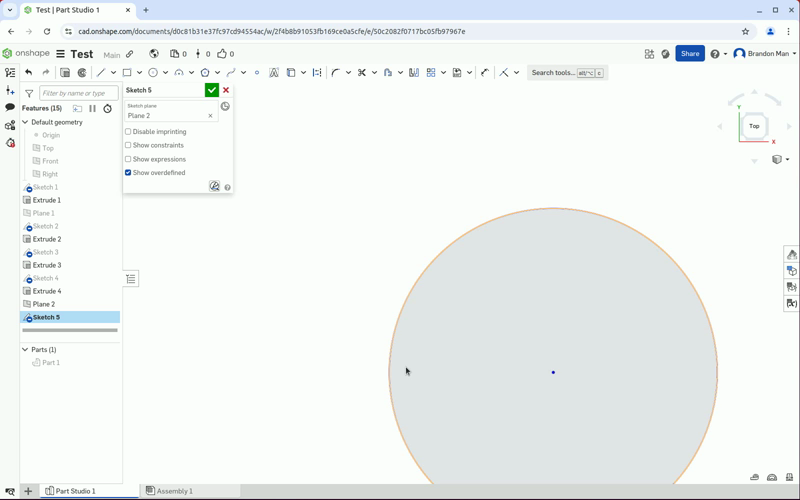
click(406, 366)
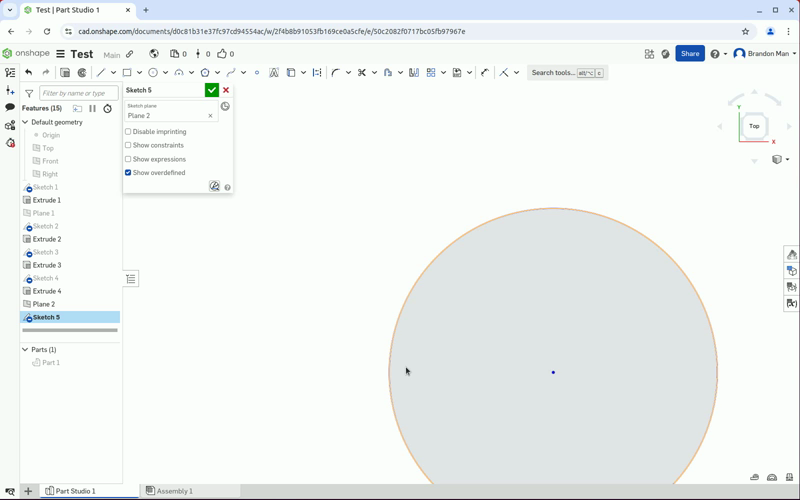
scroll(-6)
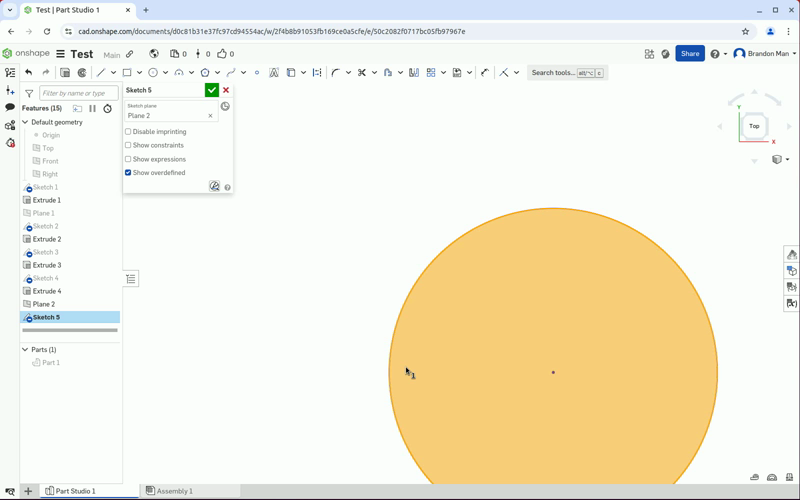
scroll(-6)
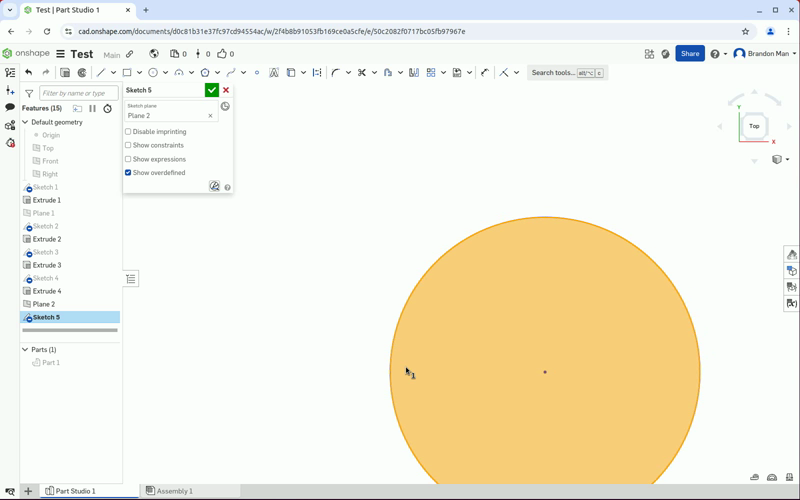
scroll(-6)
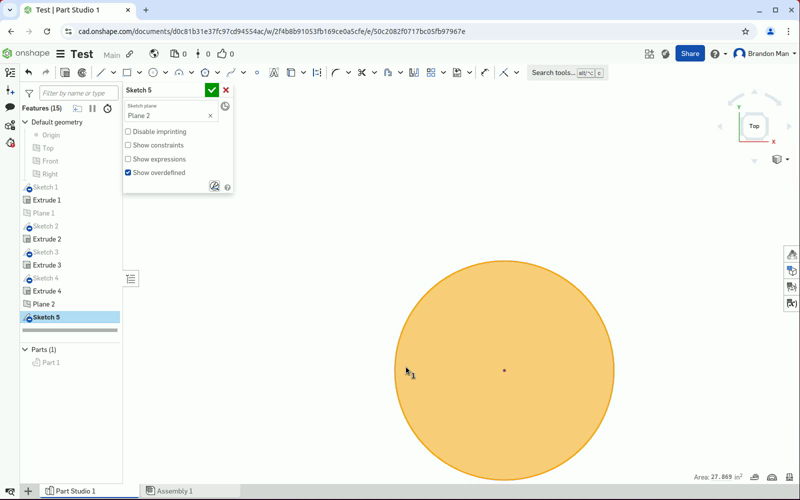
scroll(-6)
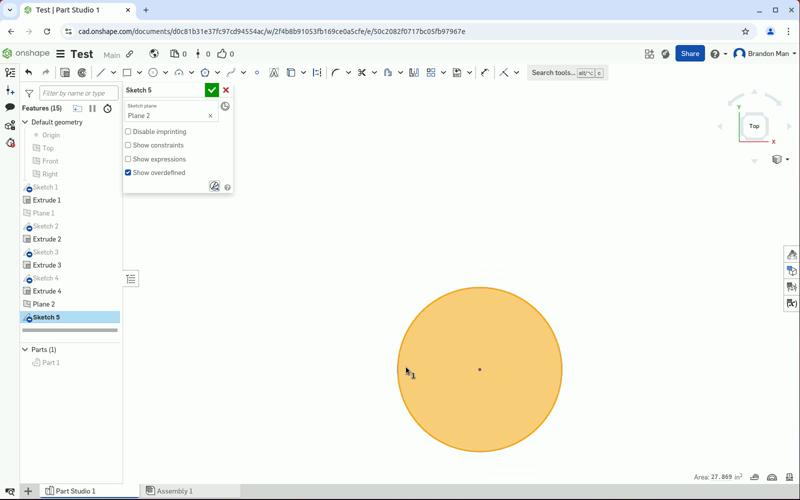
scroll(-6)
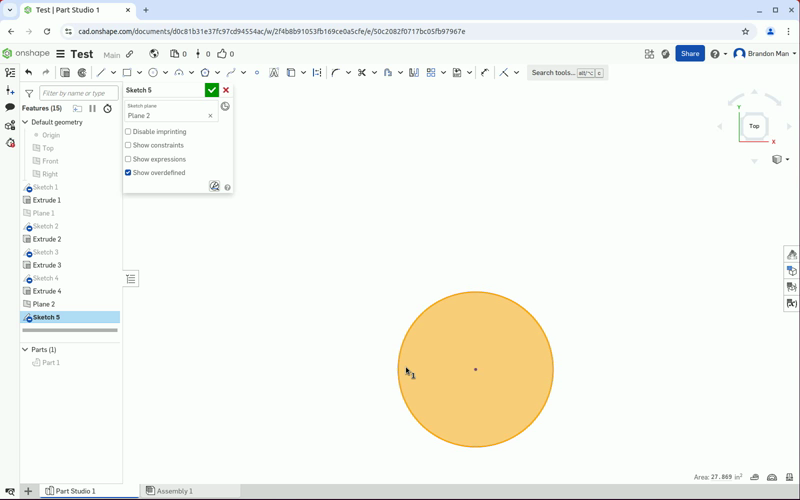
scroll(-6)
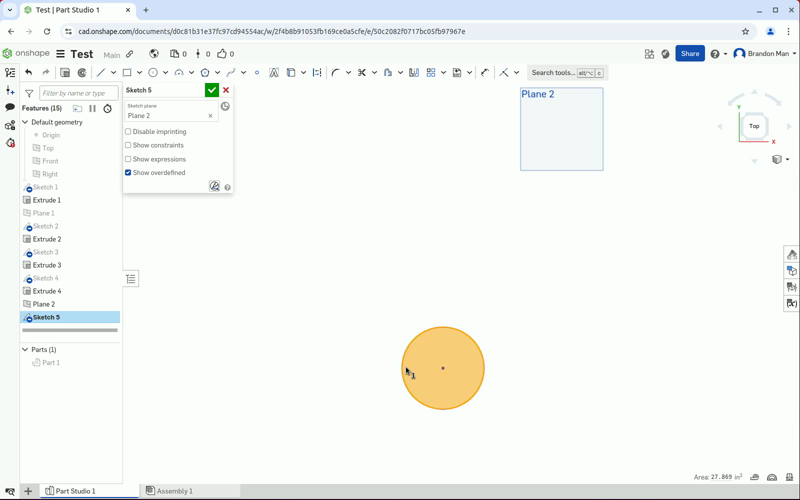
scroll(-6)
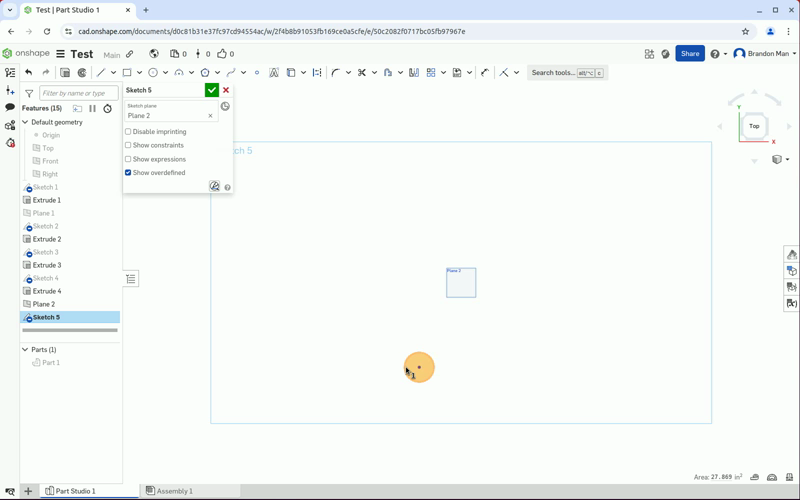
mouse_move(73, 352)
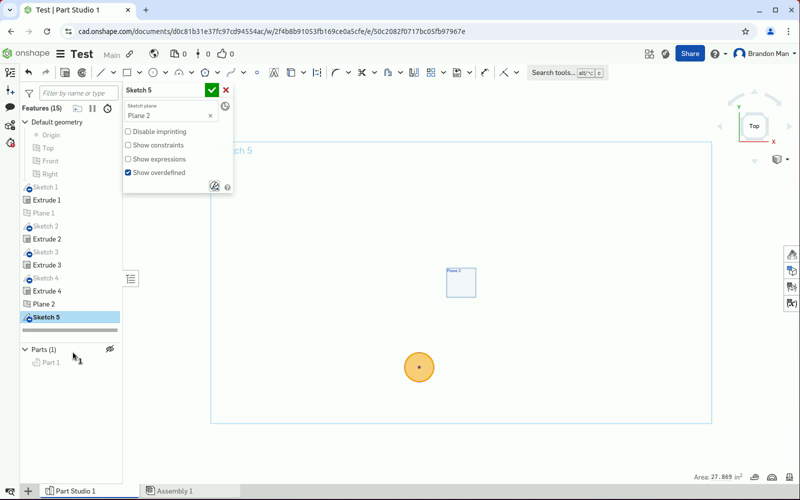
key(shift+y)
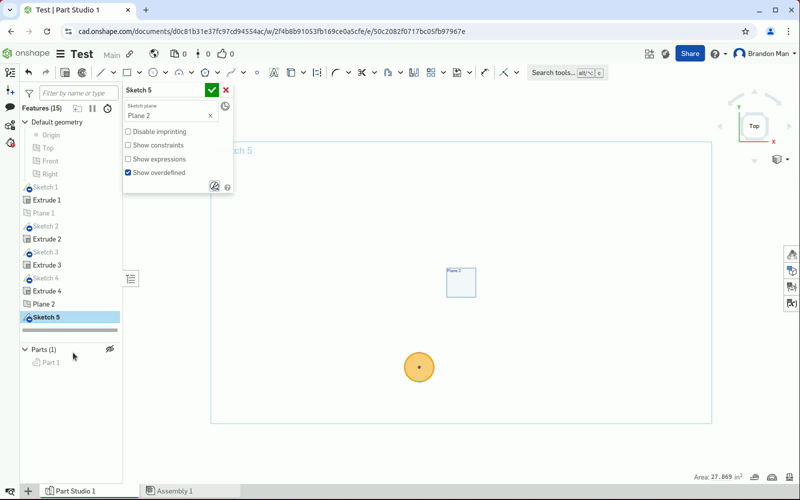
key(shift+e)
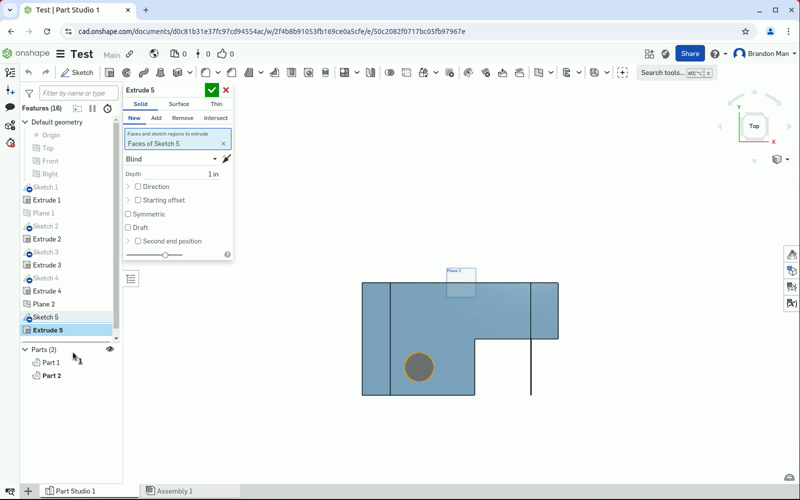
mouse_move(143, 106)
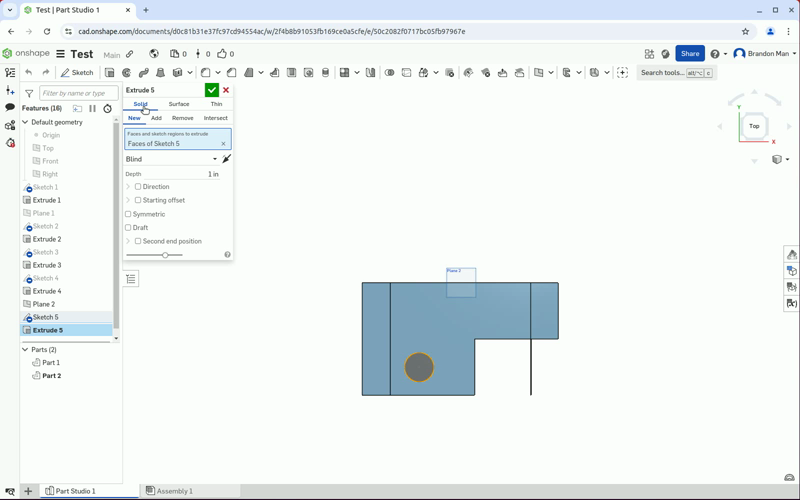
click(143, 106)
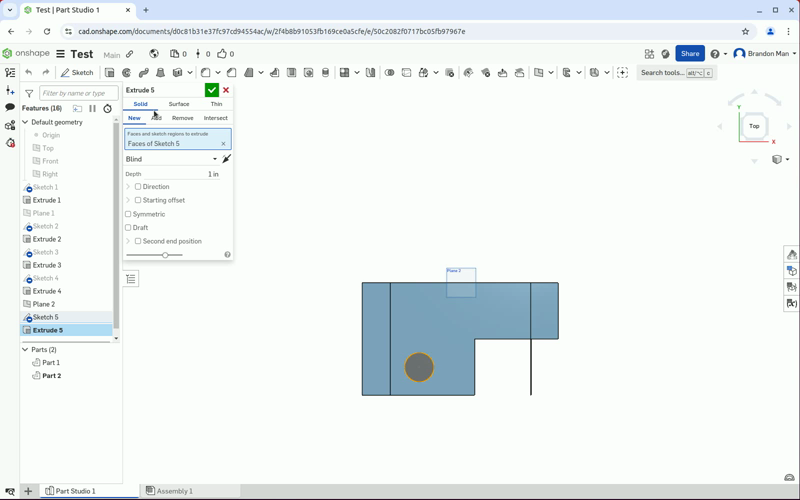
mouse_move(186, 120)
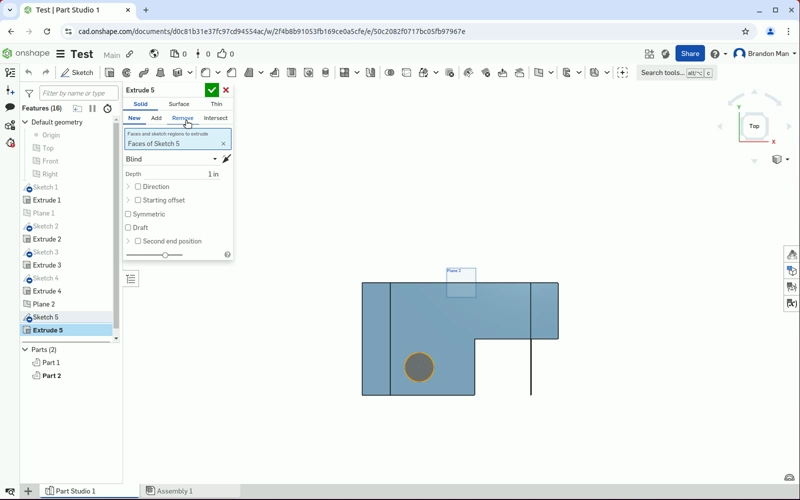
click(186, 120)
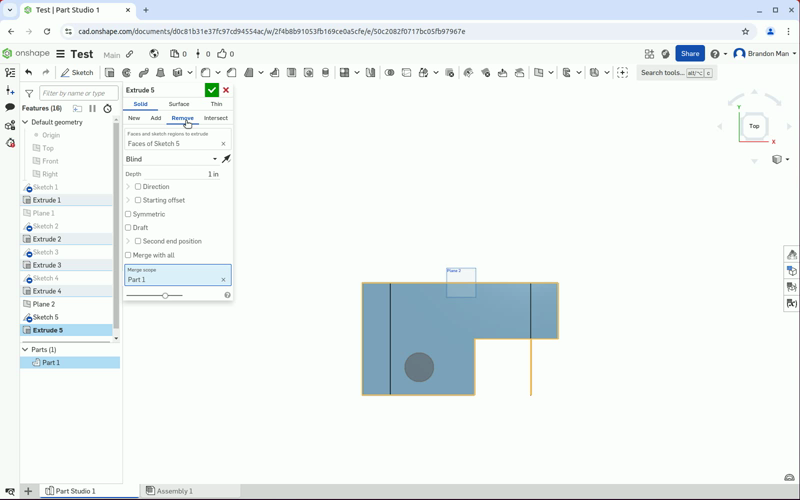
key(tab, 4)
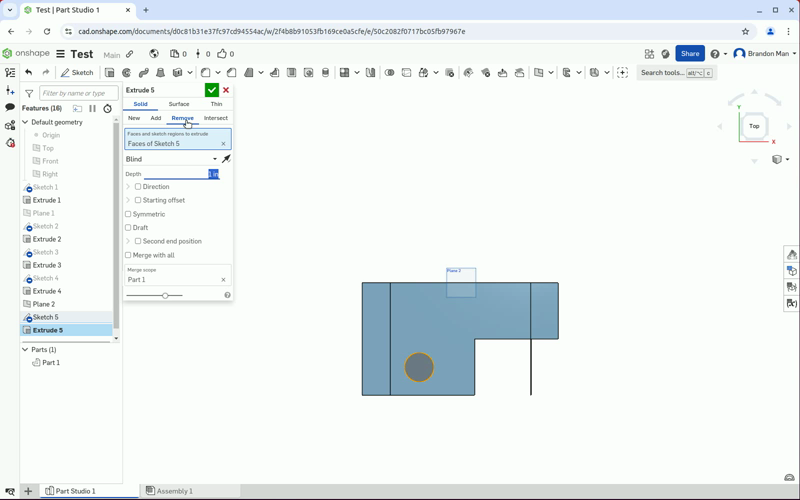
text(23.108)
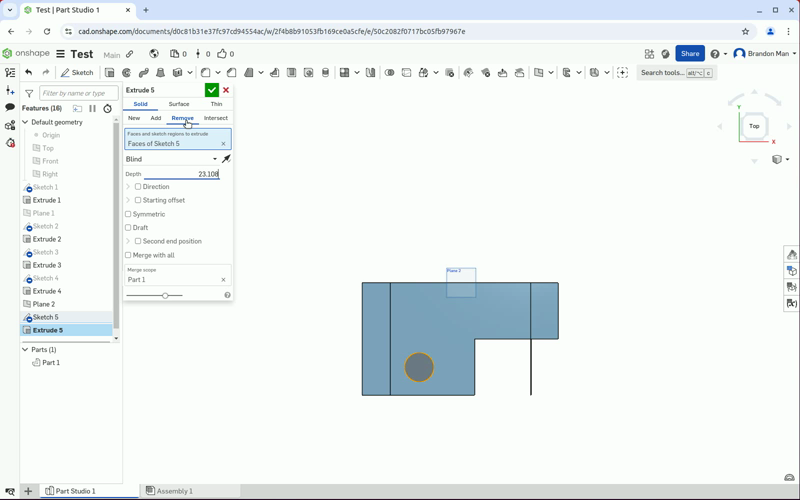
key(tab, 6)
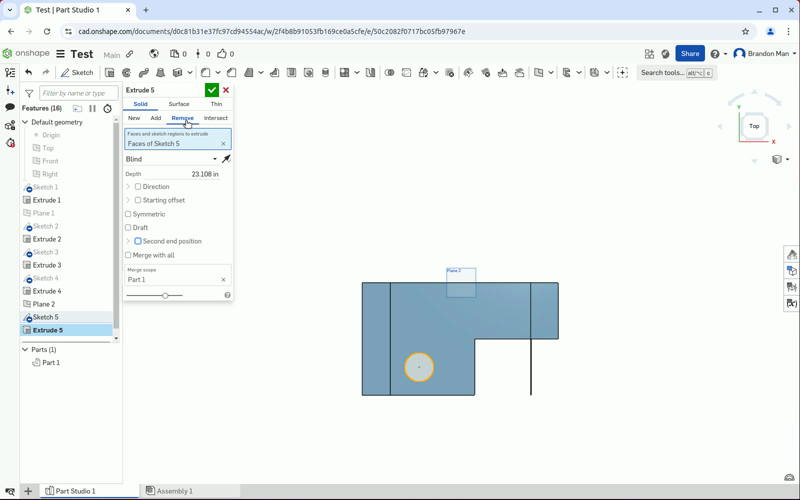
key(space)
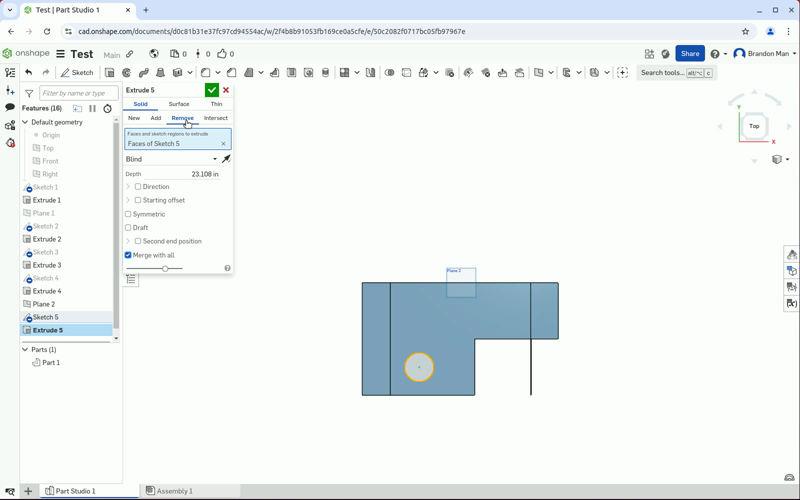
key(enter)
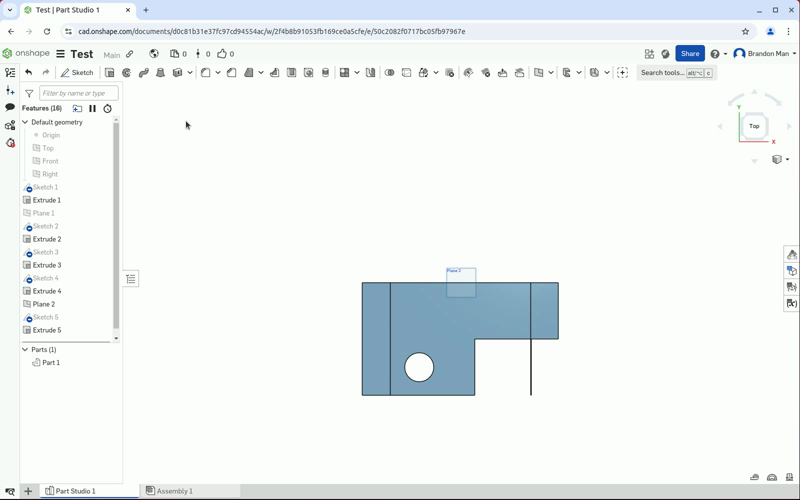
key(shift+h)
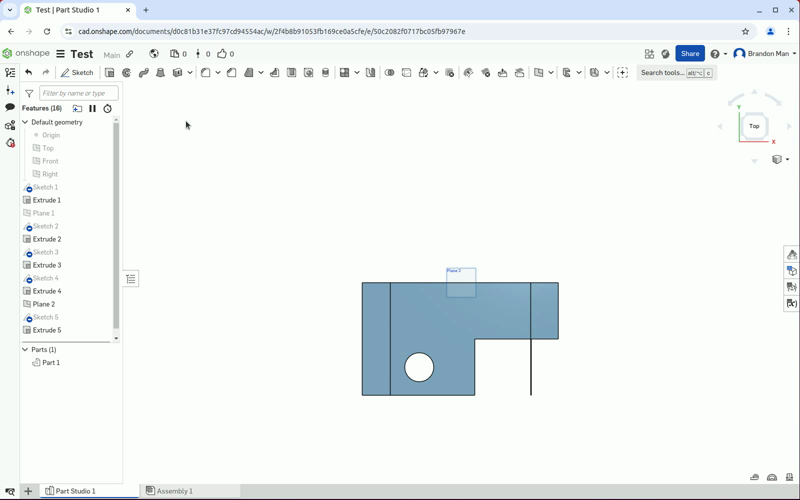
key(shift+h)
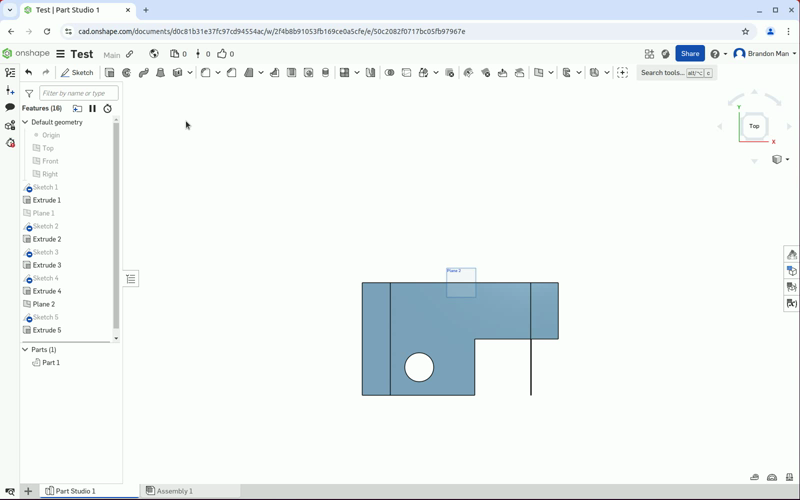
mouse_move(69, 189)
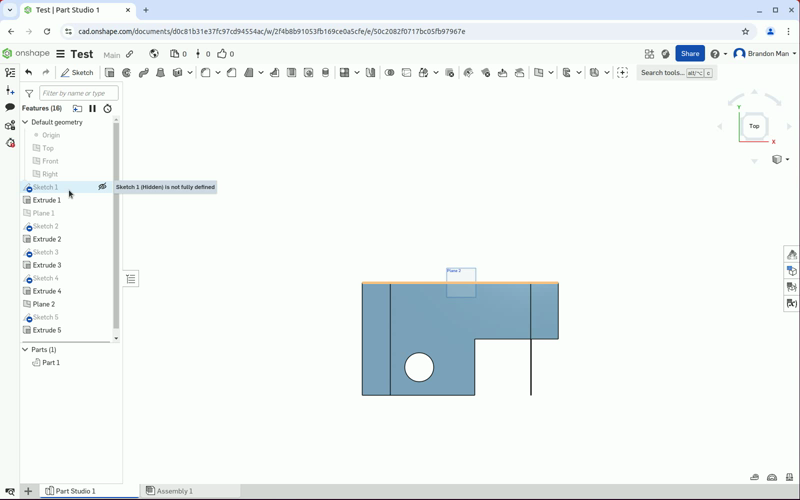
click(69, 189)
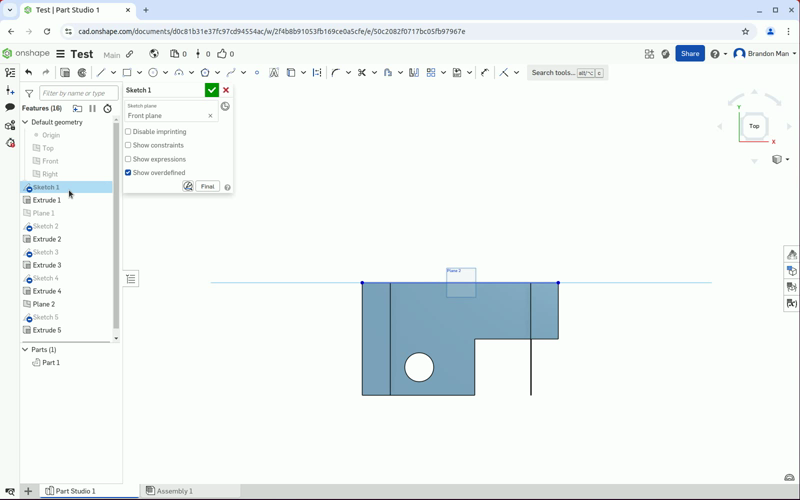
mouse_move(229, 92)
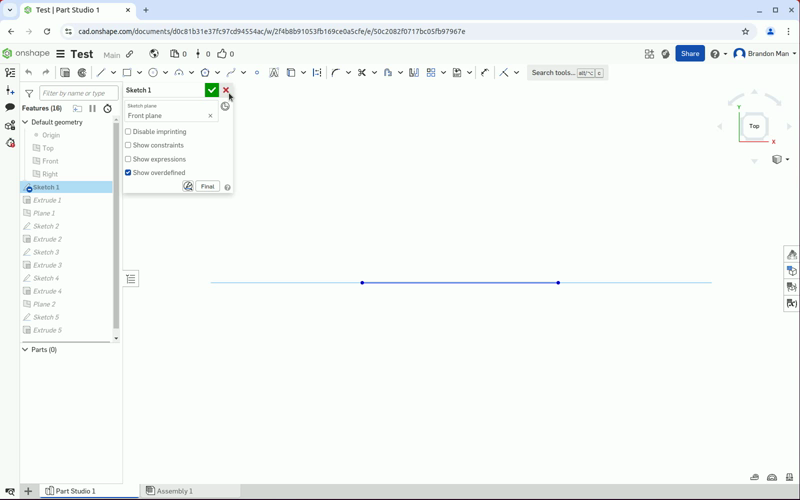
click(229, 92)
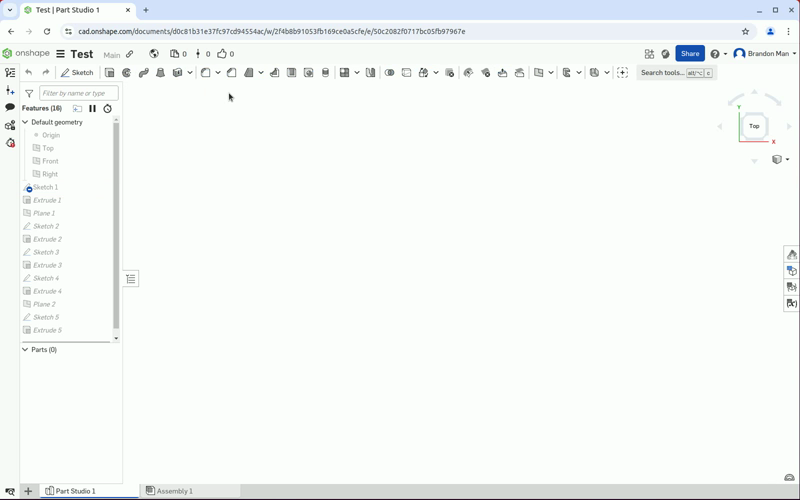
key(shift+s)
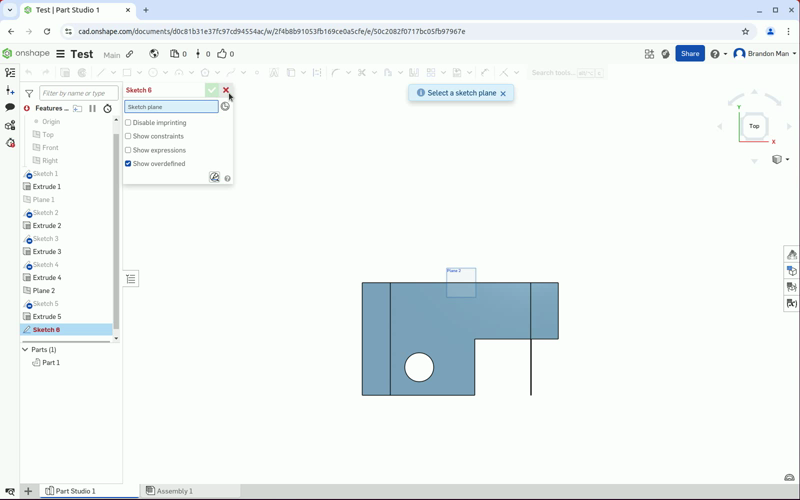
mouse_move(69, 293)
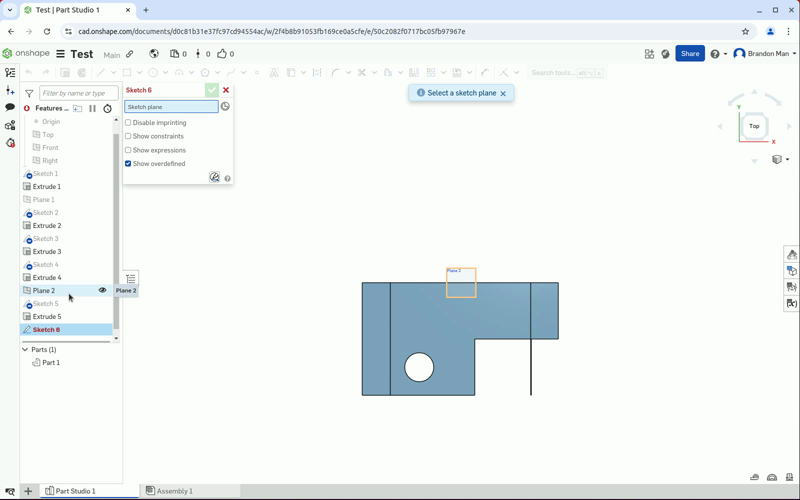
click(69, 293)
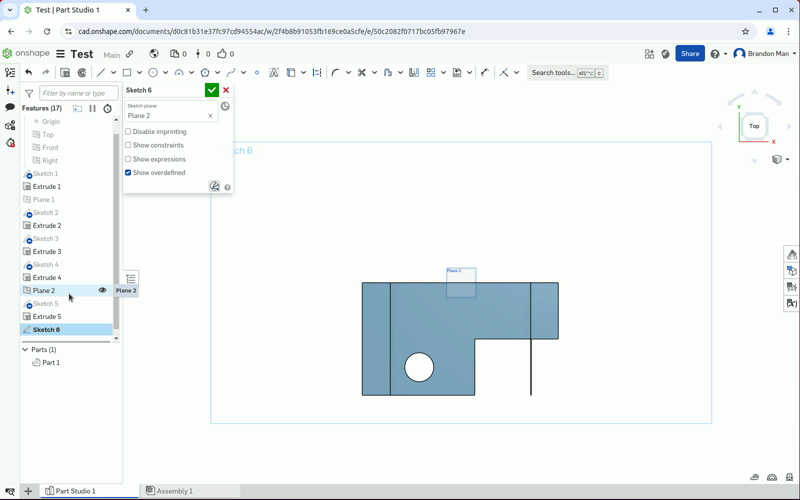
mouse_move(73, 352)
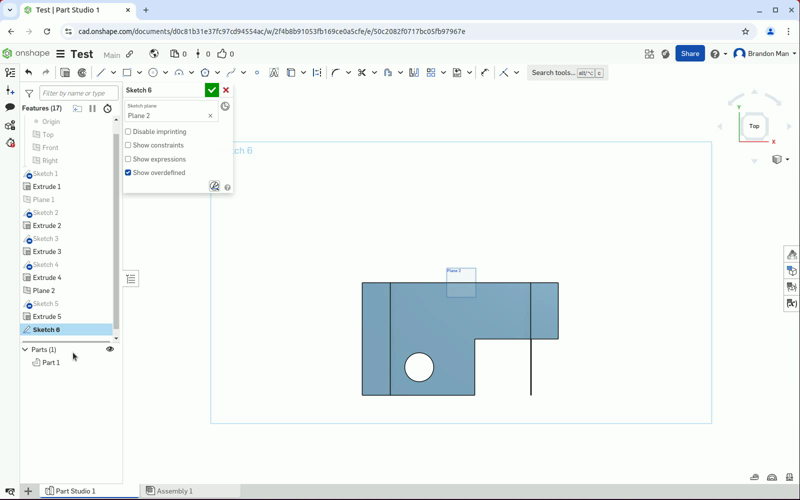
key(y)
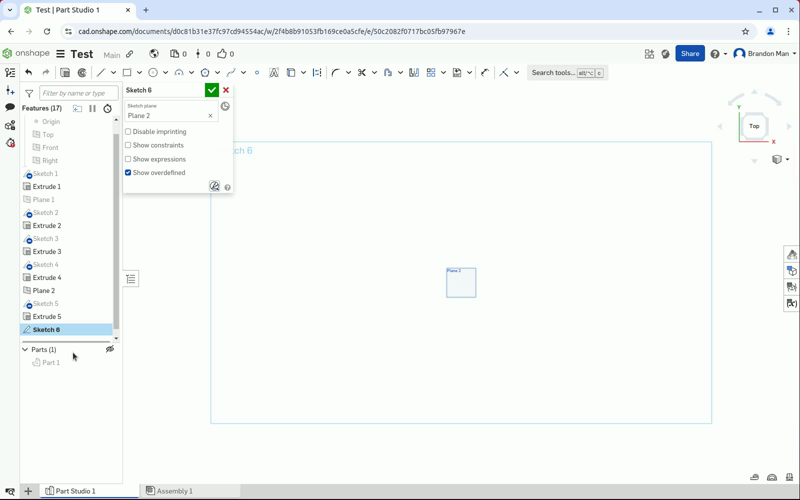
key(c)
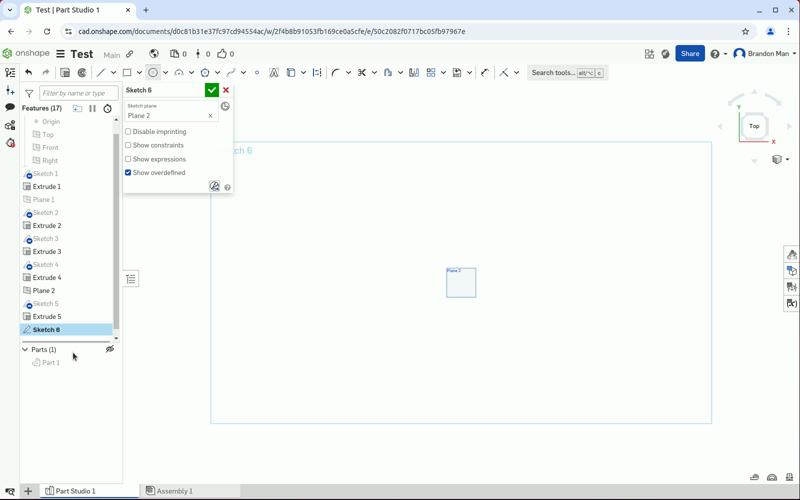
key_down(shift)
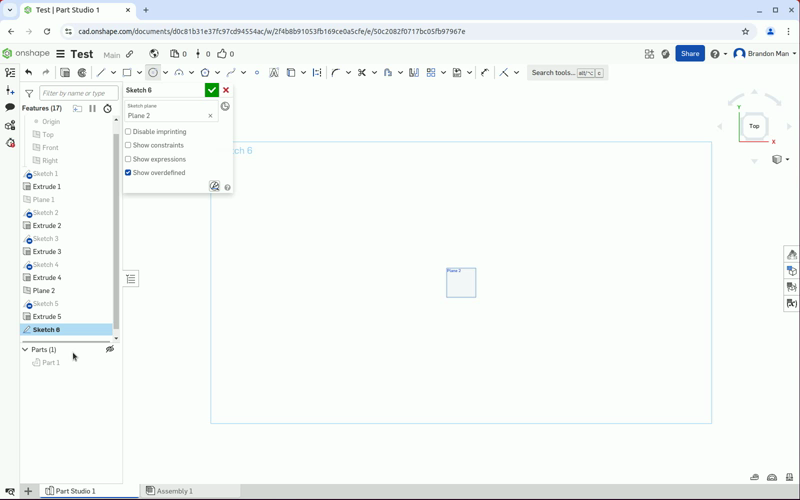
mouse_move(475, 311)
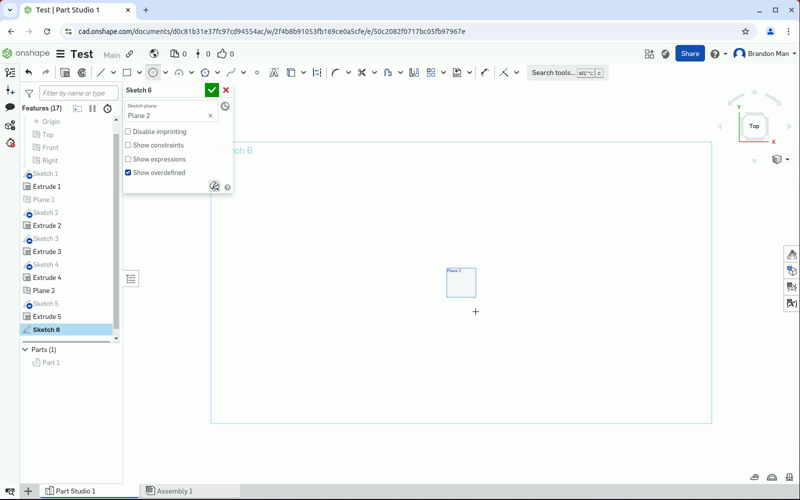
click(475, 311)
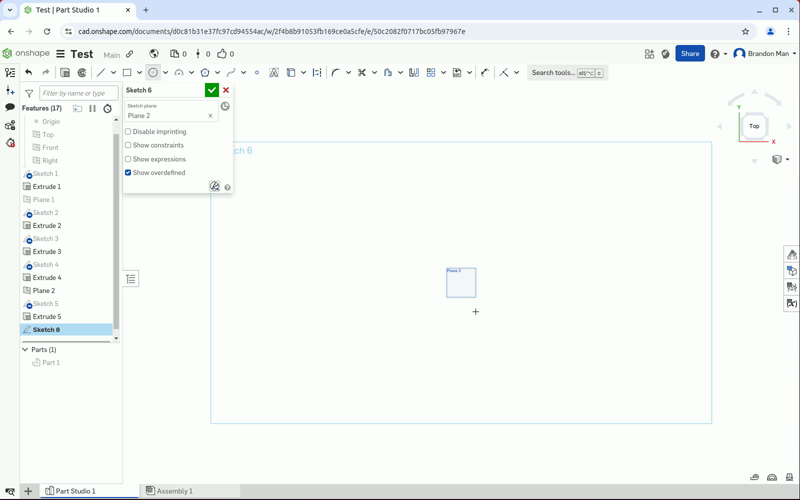
key_up(shift)
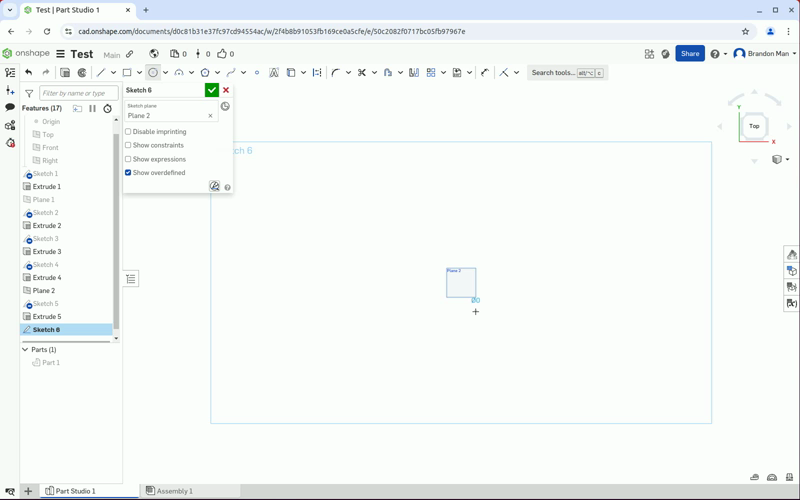
mouse_move(490, 311)
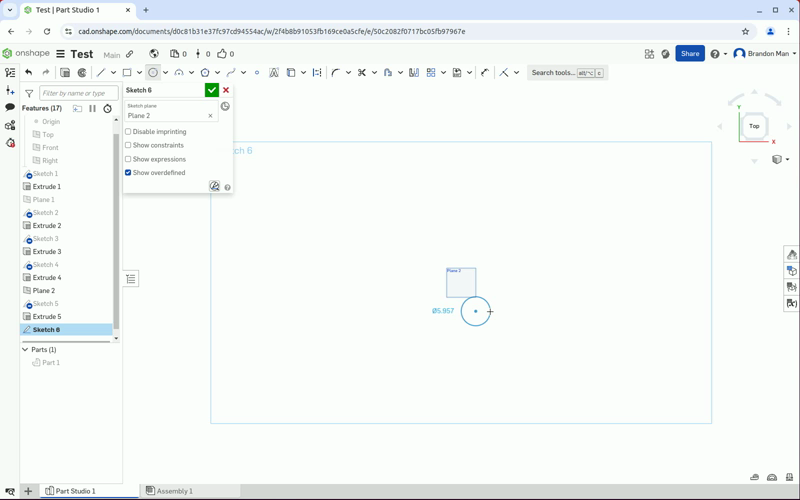
click(490, 311)
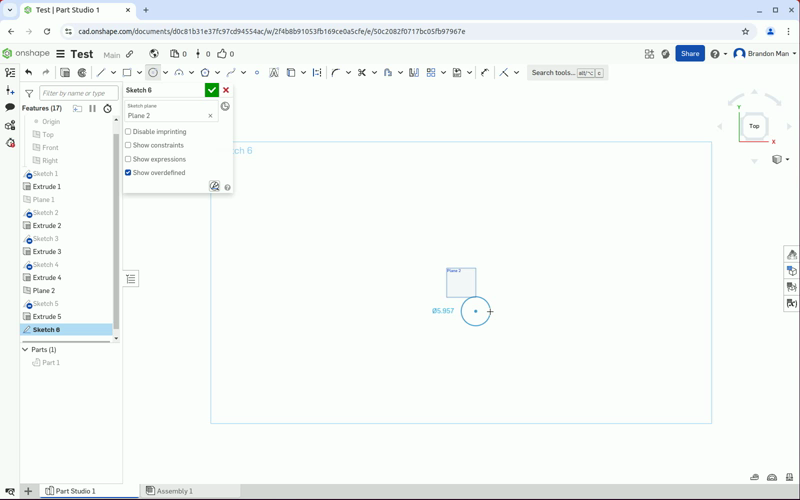
key(esc)
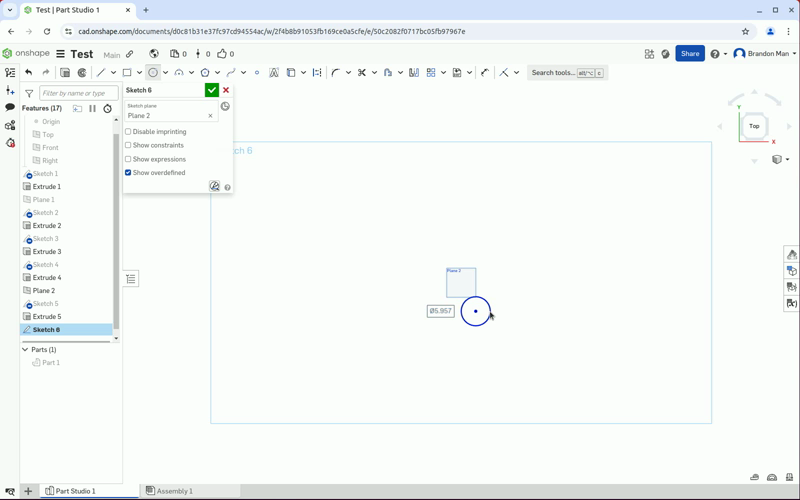
mouse_move(471, 311)
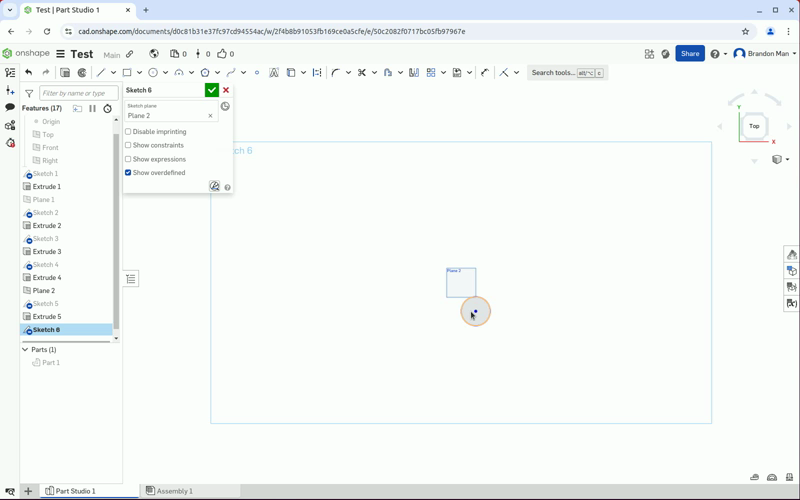
scroll(6)
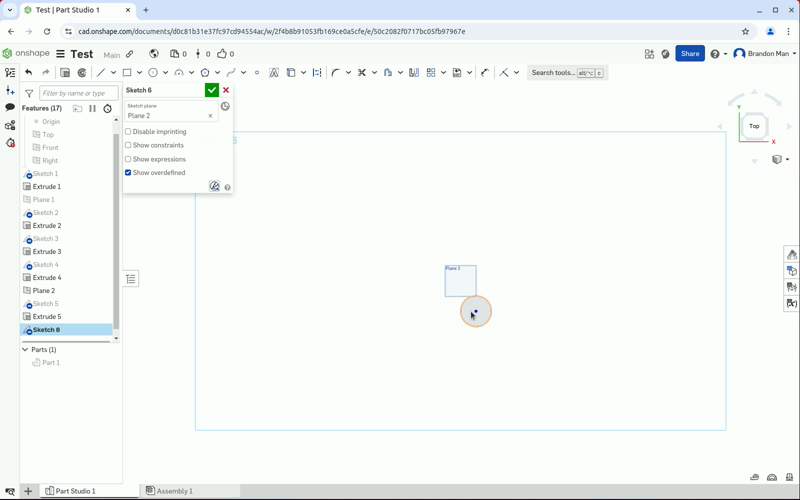
scroll(6)
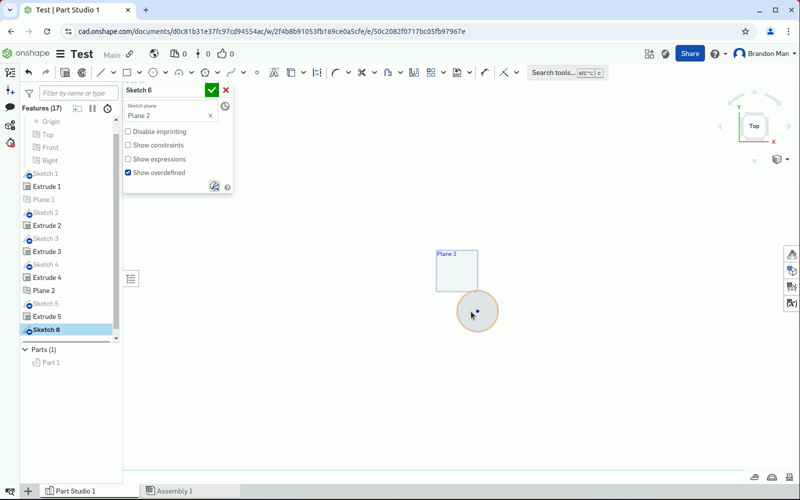
scroll(6)
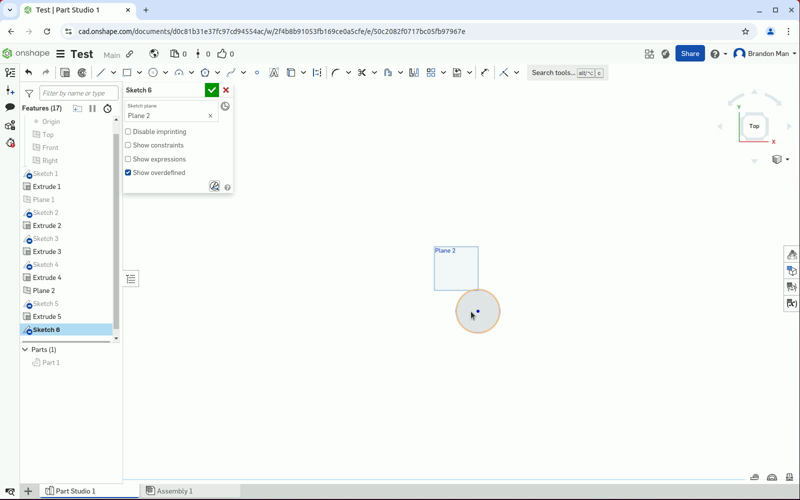
scroll(6)
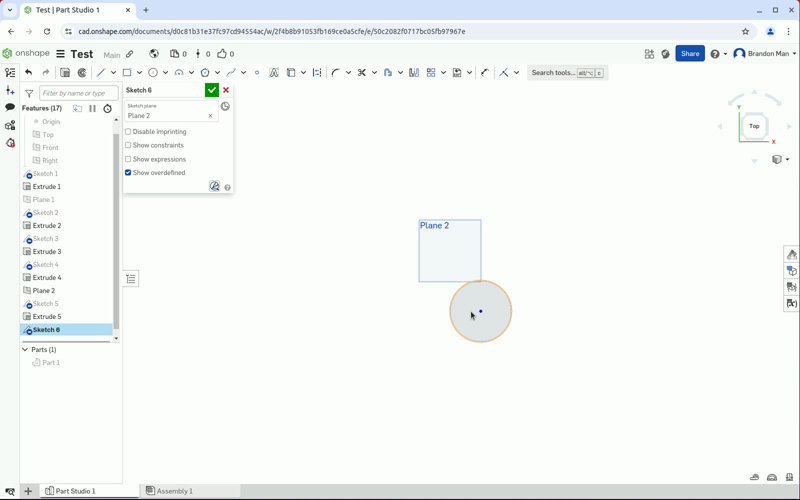
scroll(6)
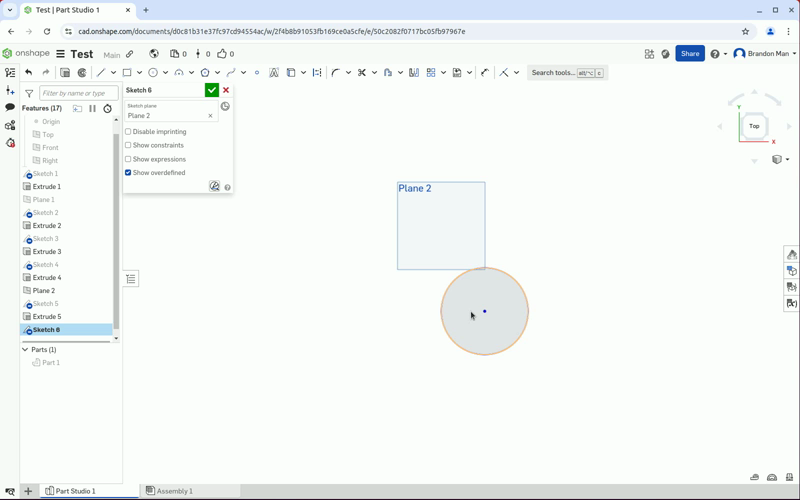
scroll(6)
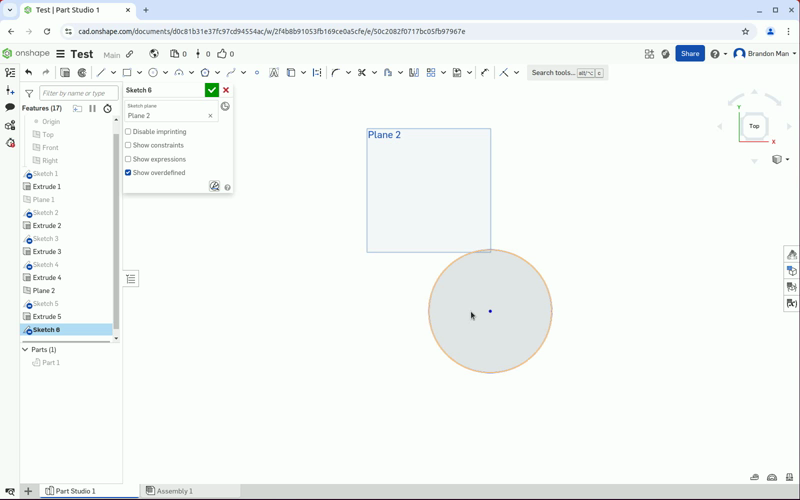
scroll(6)
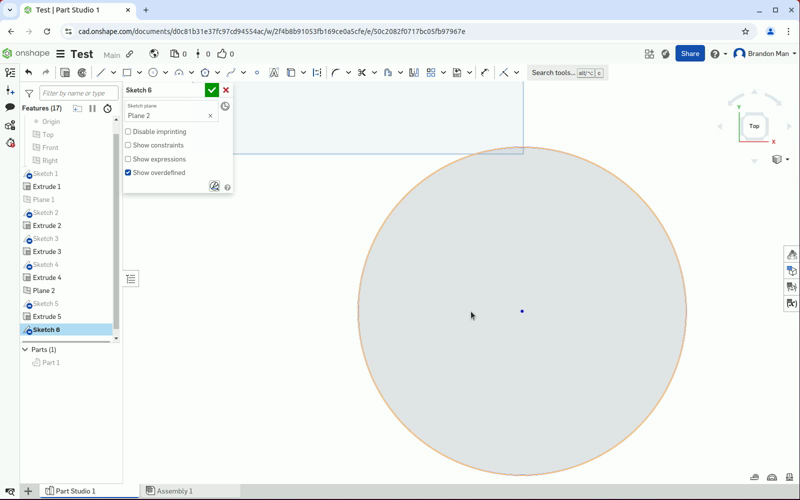
click(471, 311)
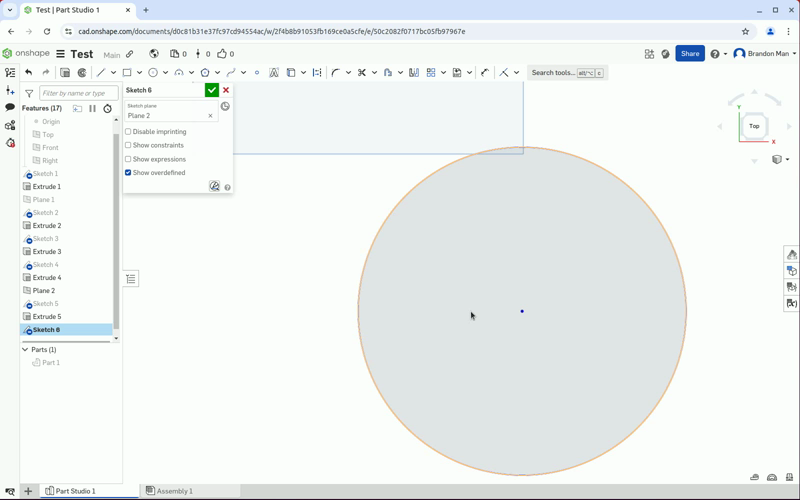
scroll(-6)
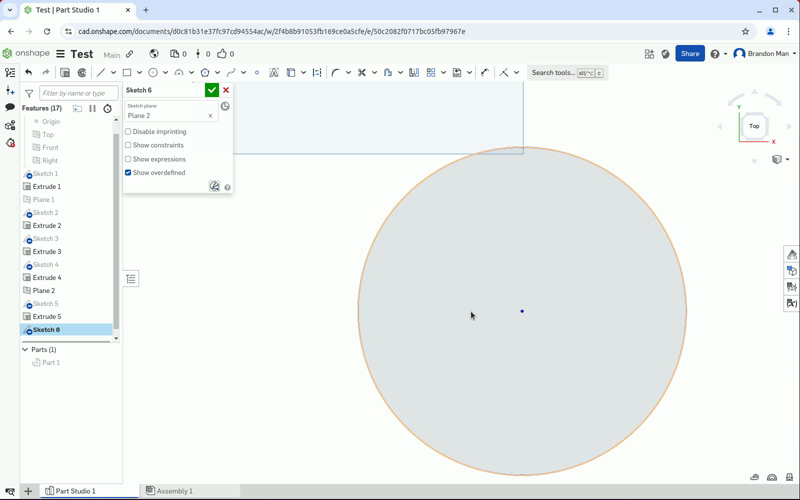
scroll(-6)
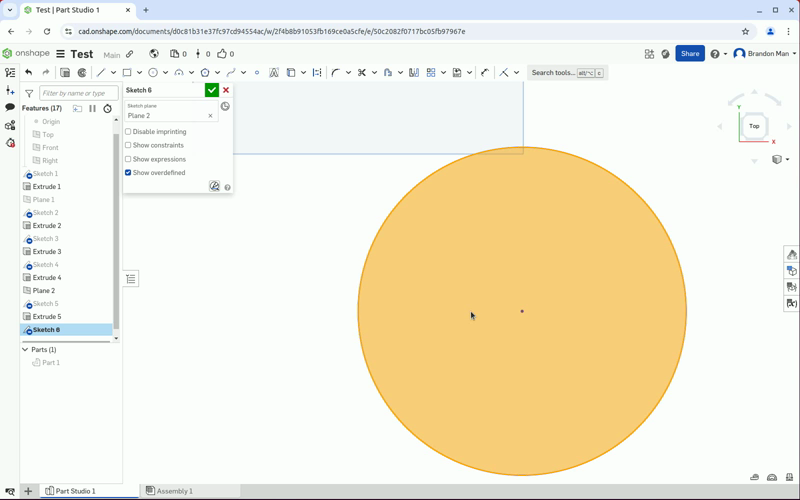
scroll(-6)
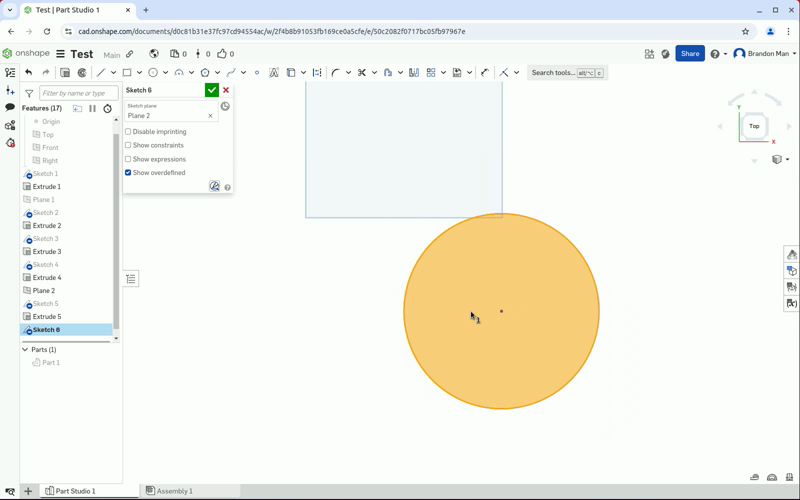
scroll(-6)
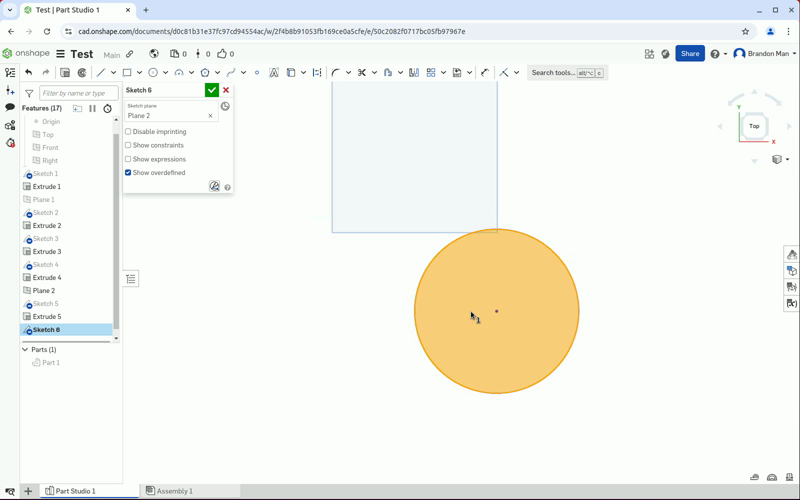
scroll(-6)
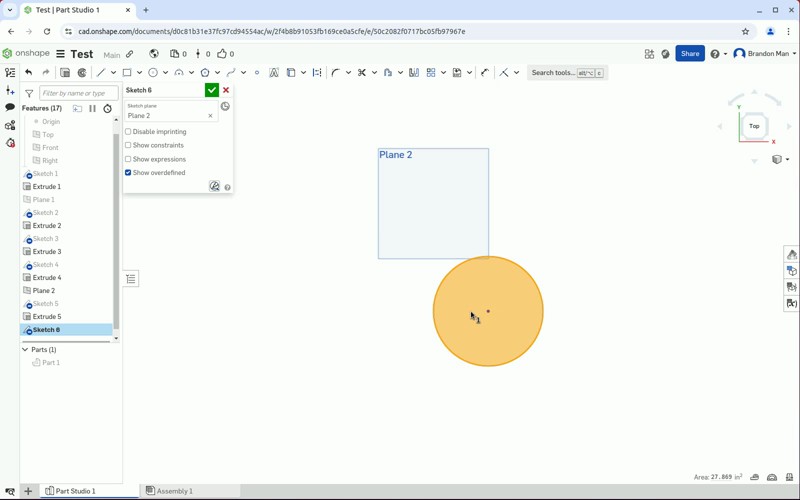
scroll(-6)
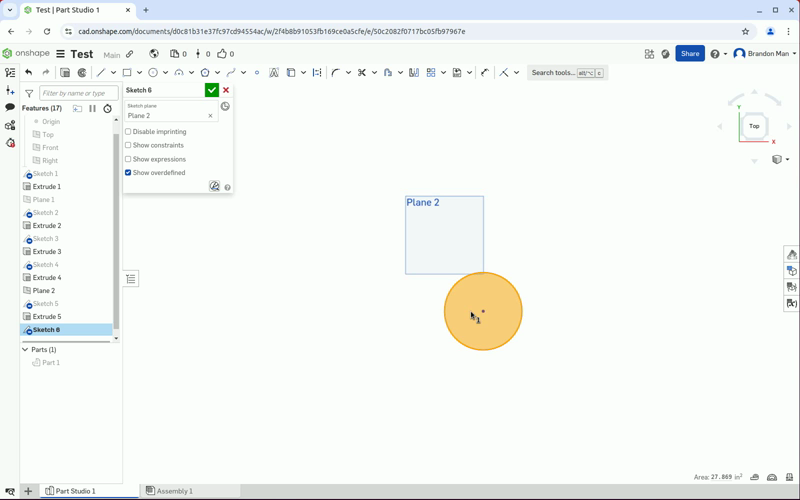
scroll(-6)
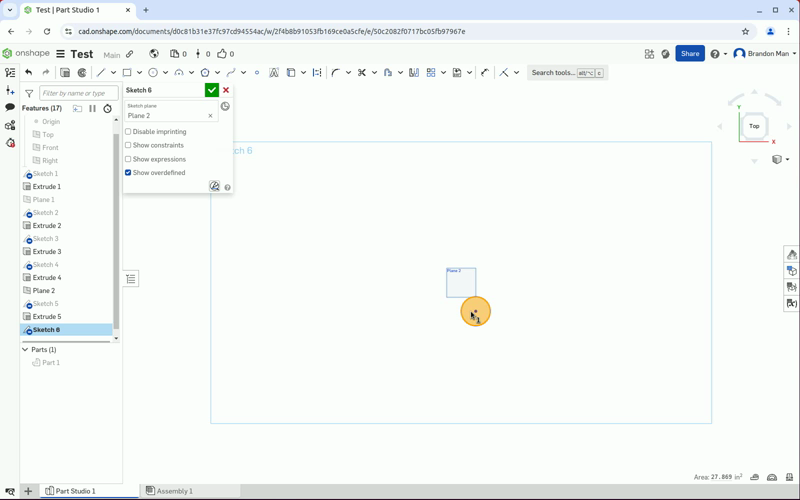
mouse_move(73, 352)
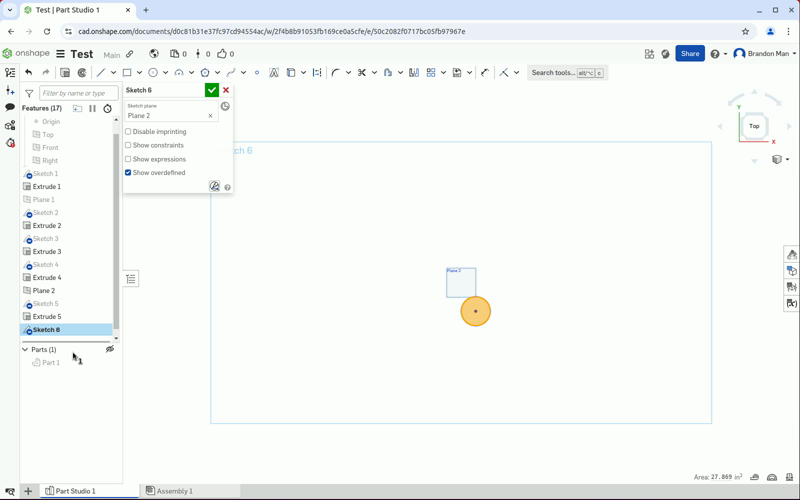
key(shift+y)
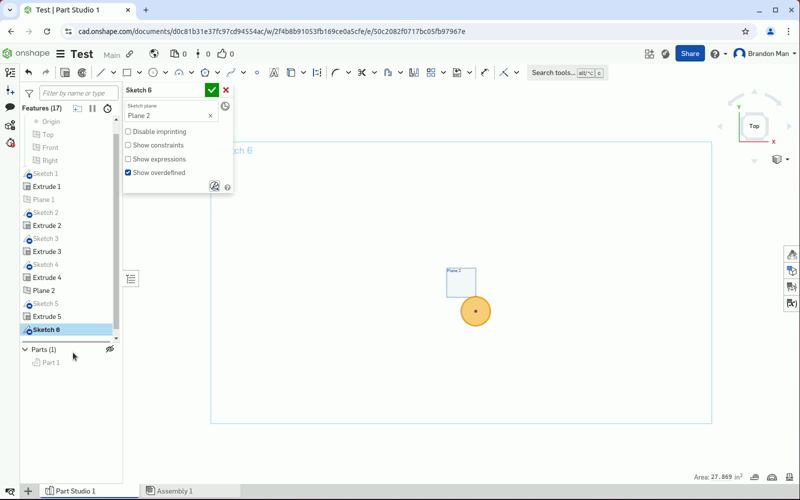
key(shift+e)
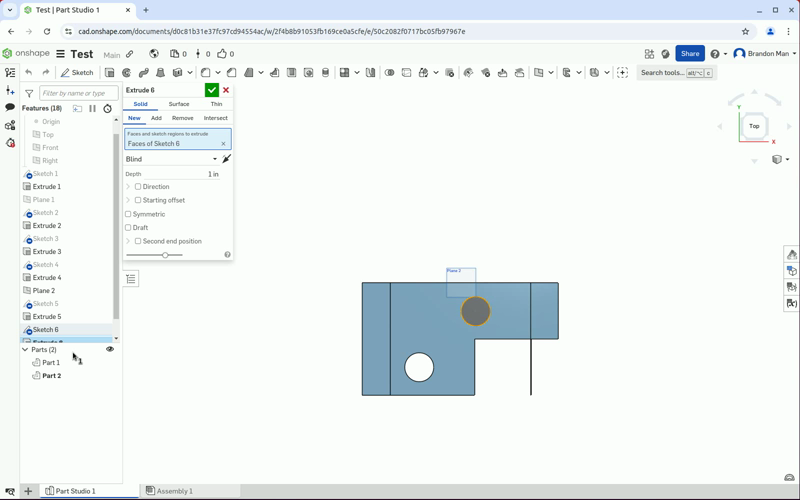
mouse_move(143, 106)
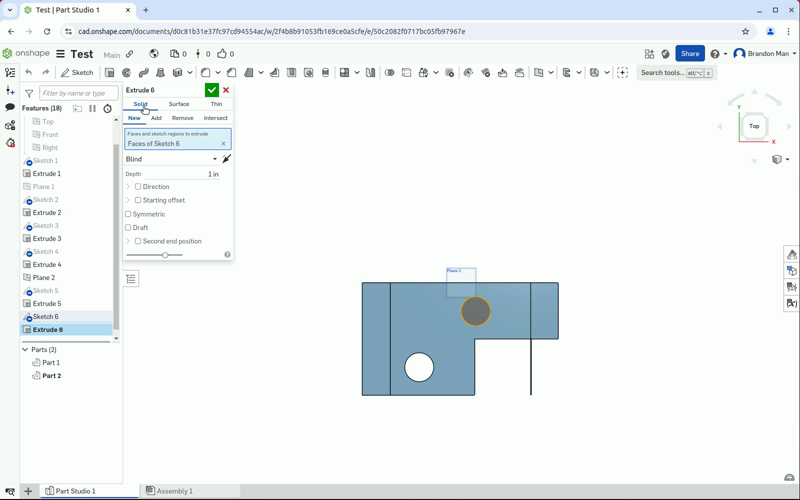
click(143, 106)
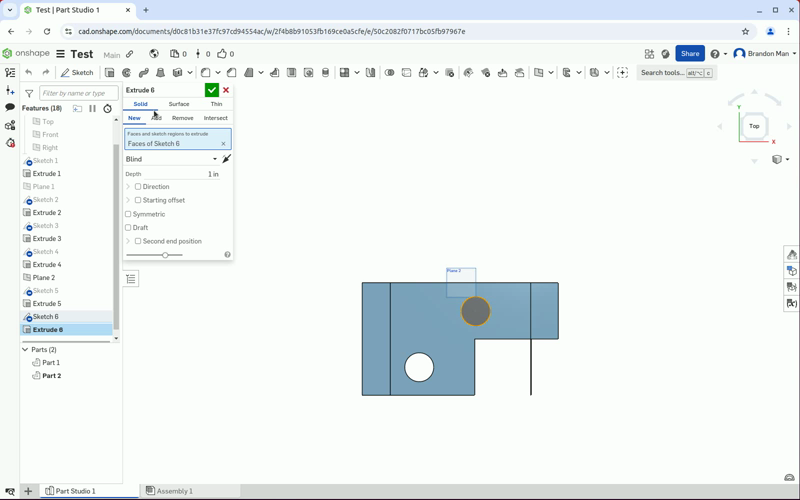
mouse_move(186, 120)
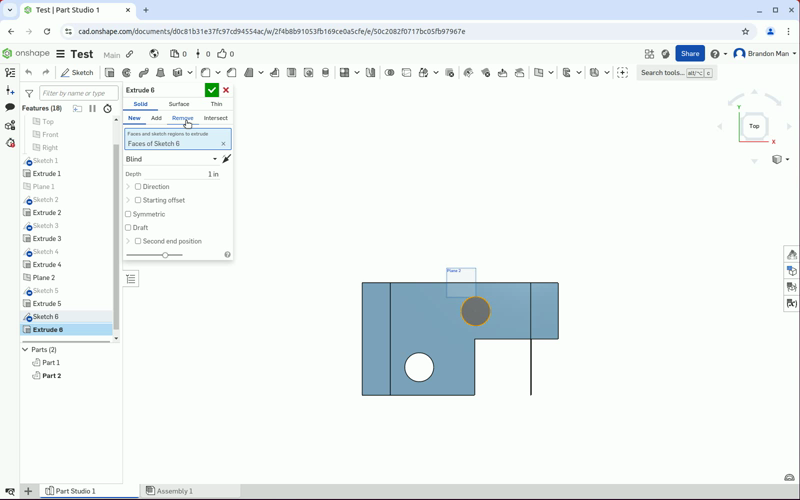
click(186, 120)
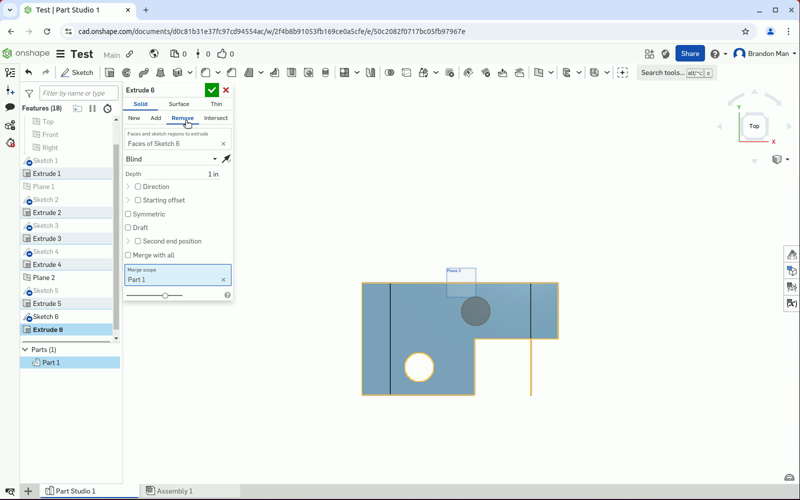
key(tab, 4)
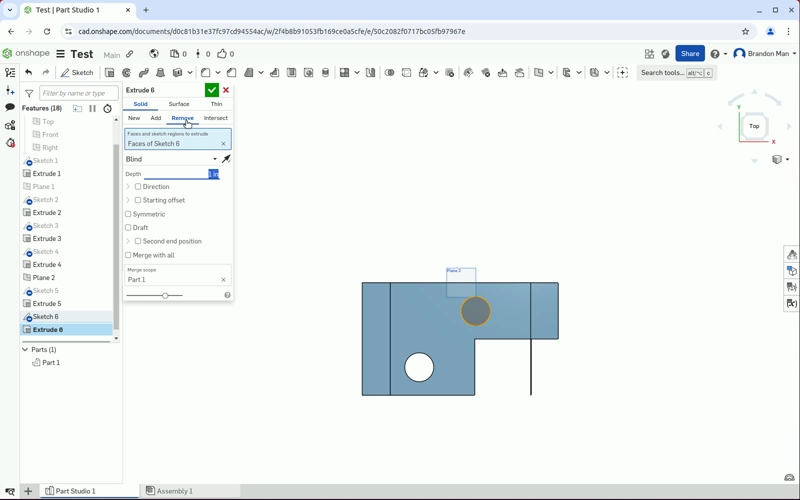
text(23.108)
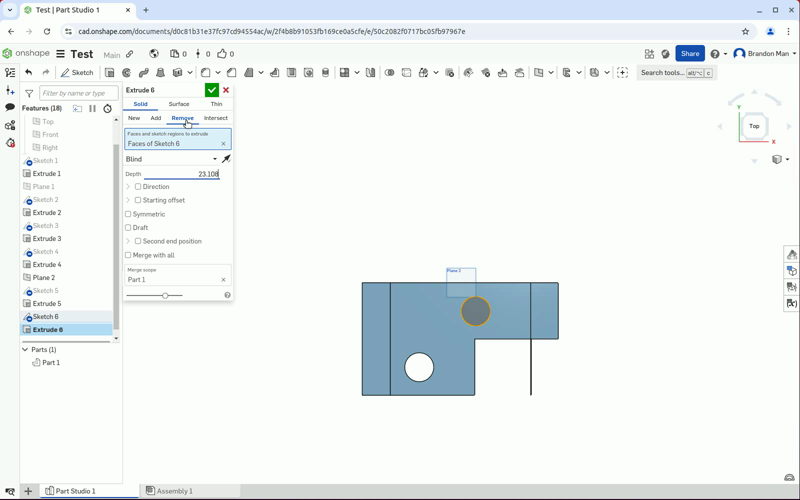
key(tab, 6)
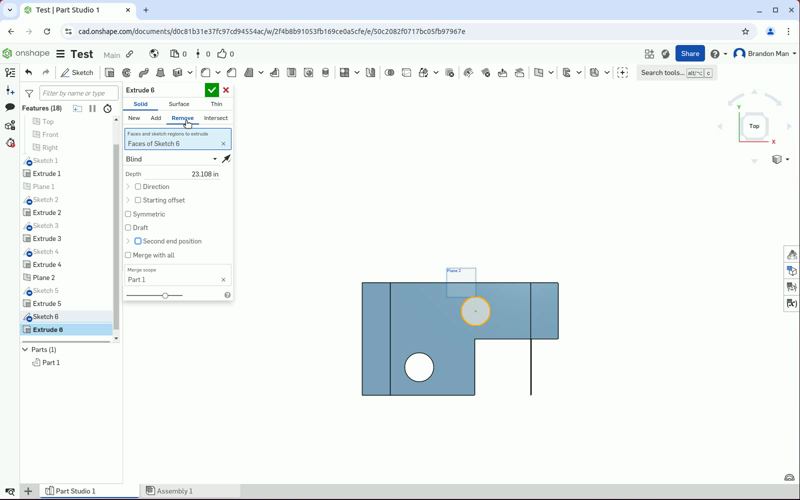
key(space)
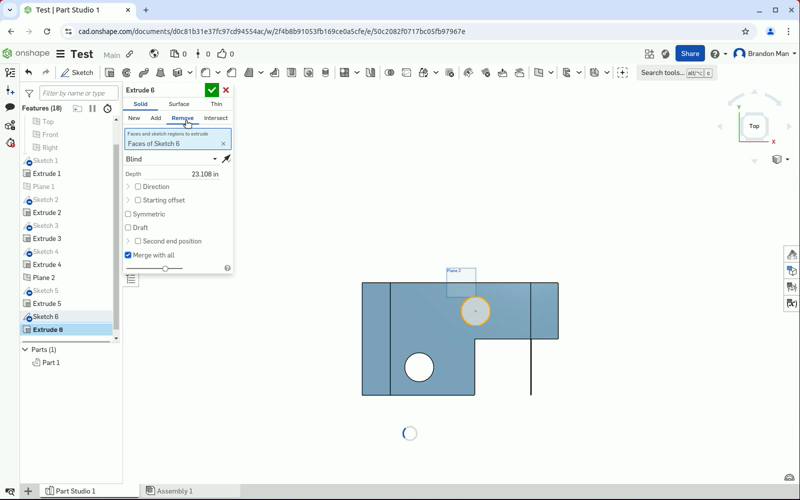
key(enter)
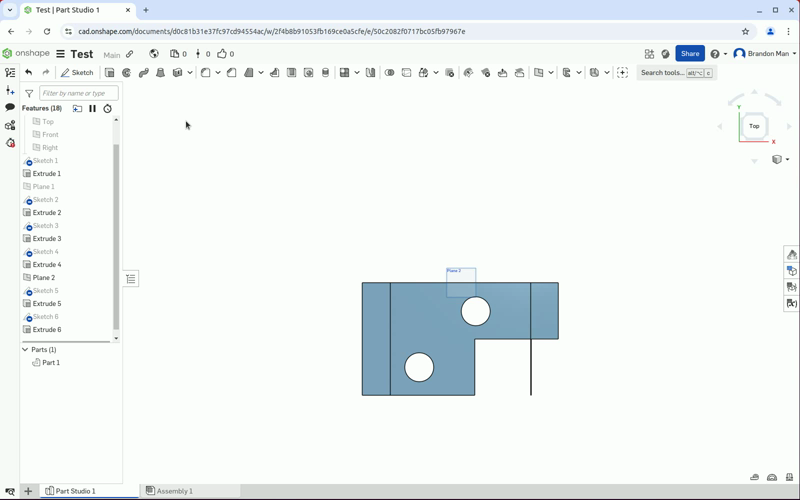
key(shift+h)
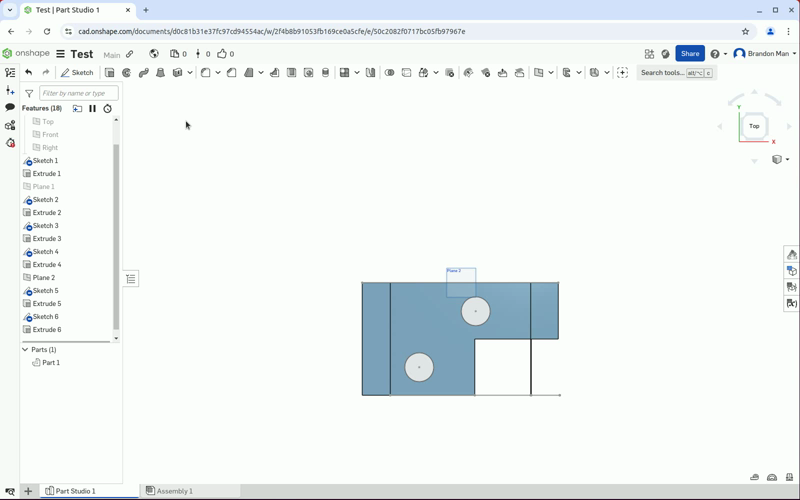
key(shift+h)
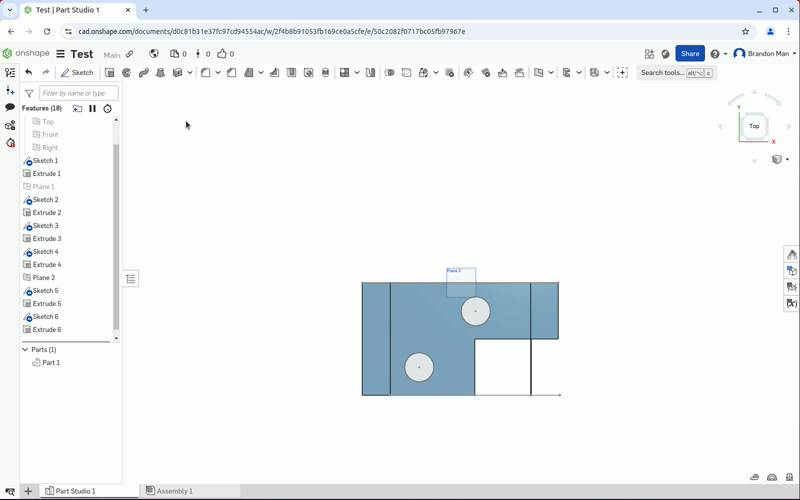
key(shift+7)
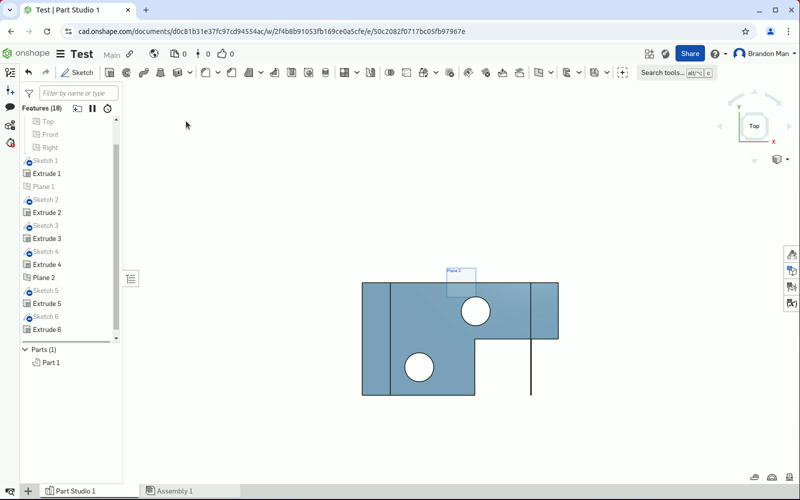
key(up, 3)
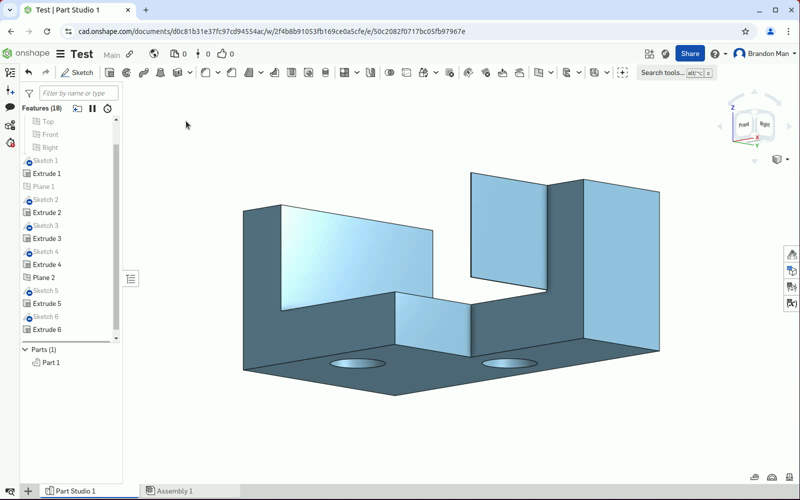
key(left, 3)
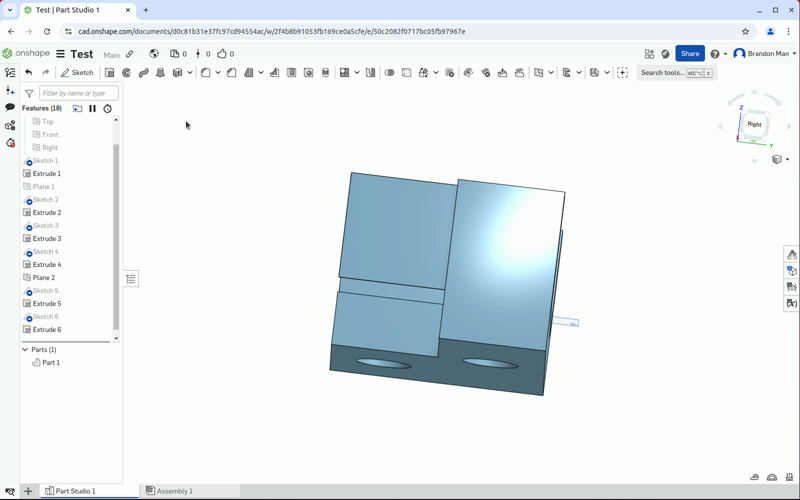
key(right, 3)
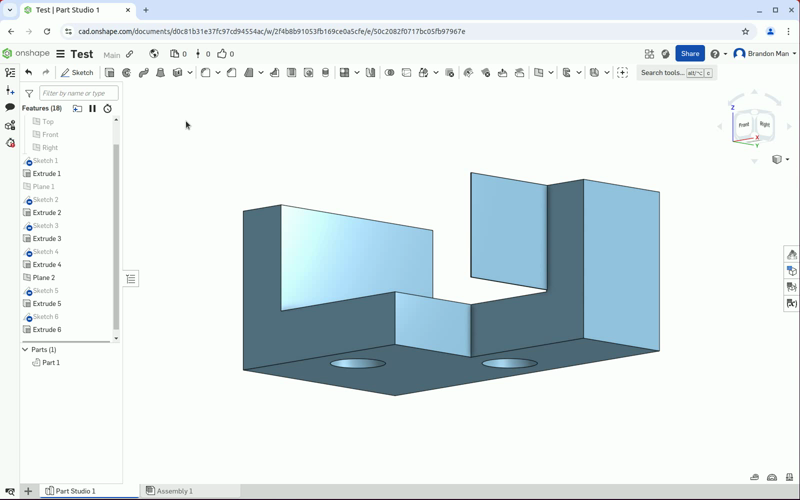
key(down, 3)
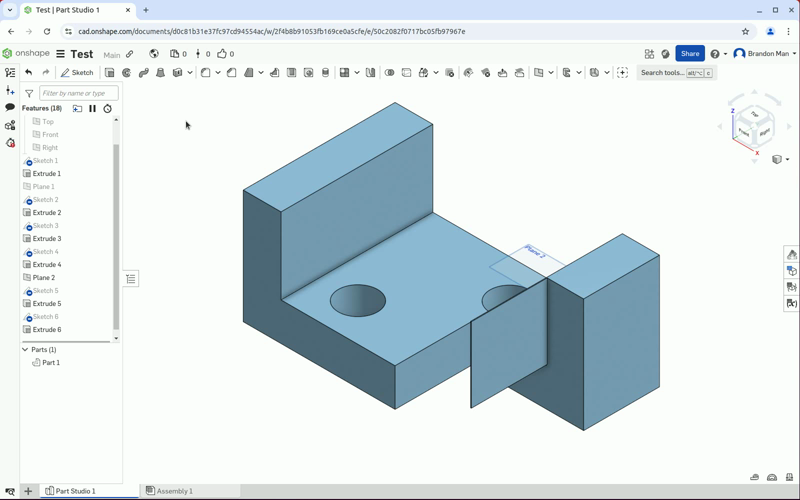
mouse_move(69, 163)
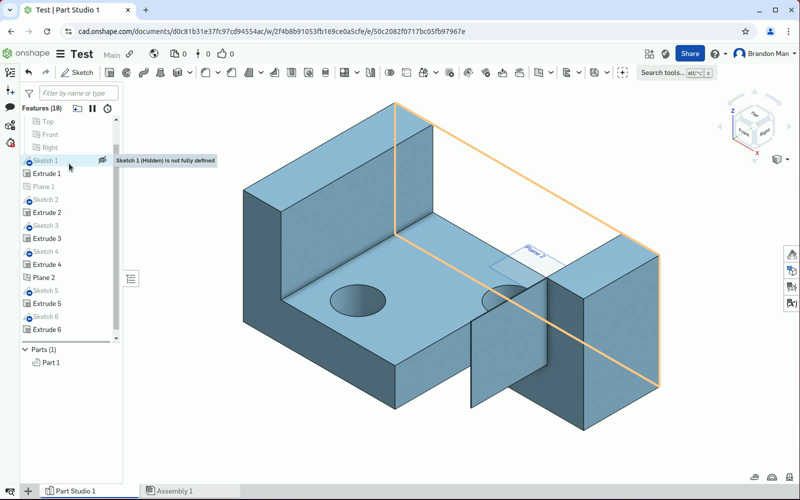
click(69, 163)